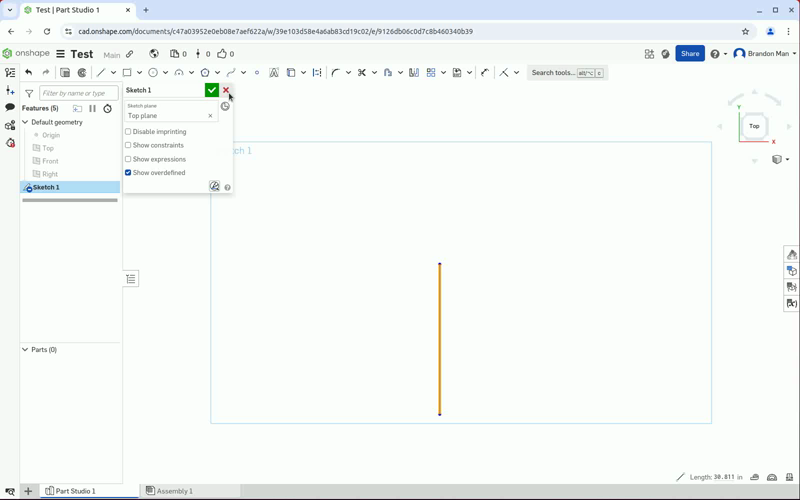
key(shift+h)
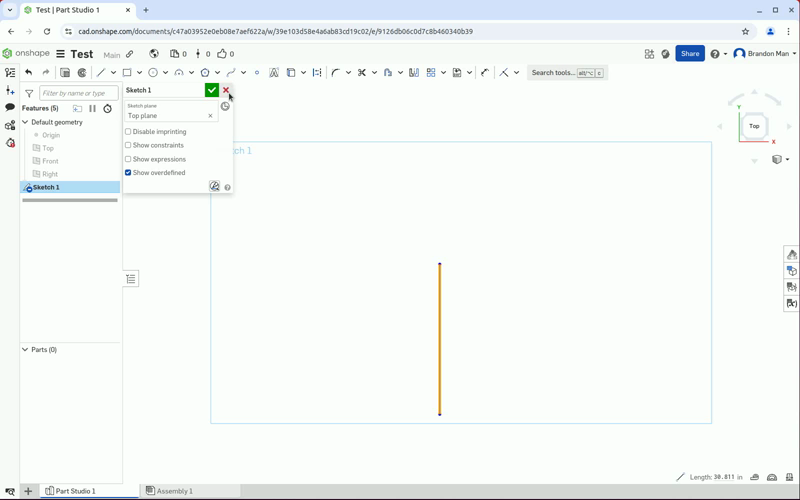
key(shift+s)
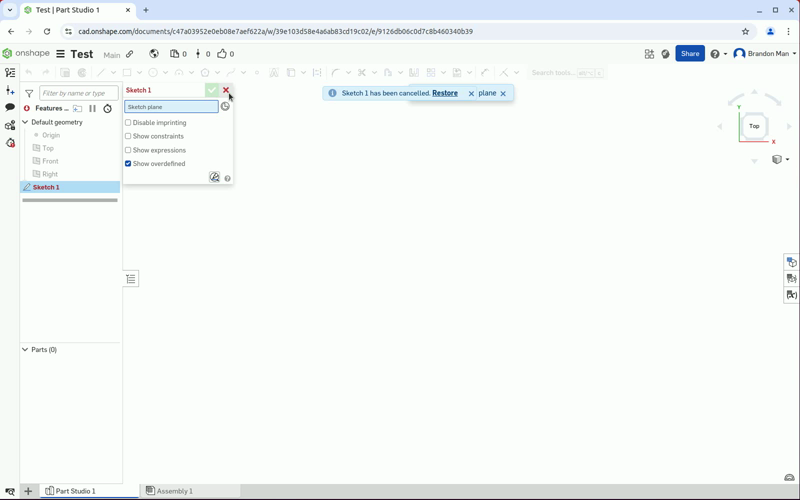
mouse_move(73, 150)
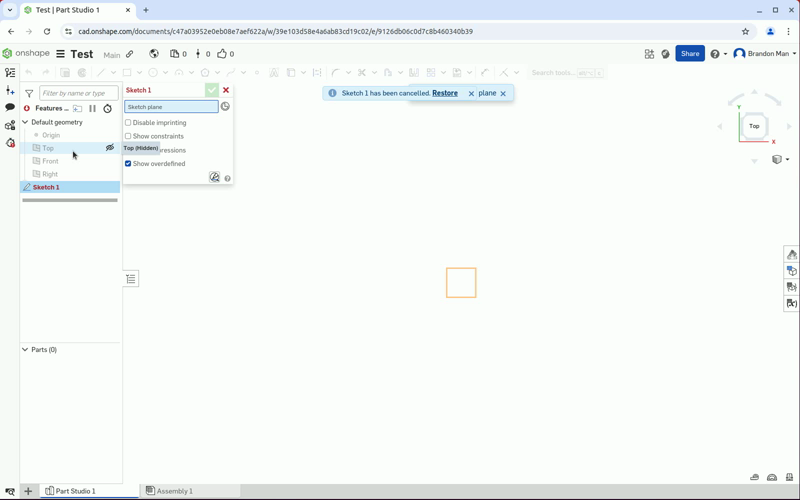
click(73, 150)
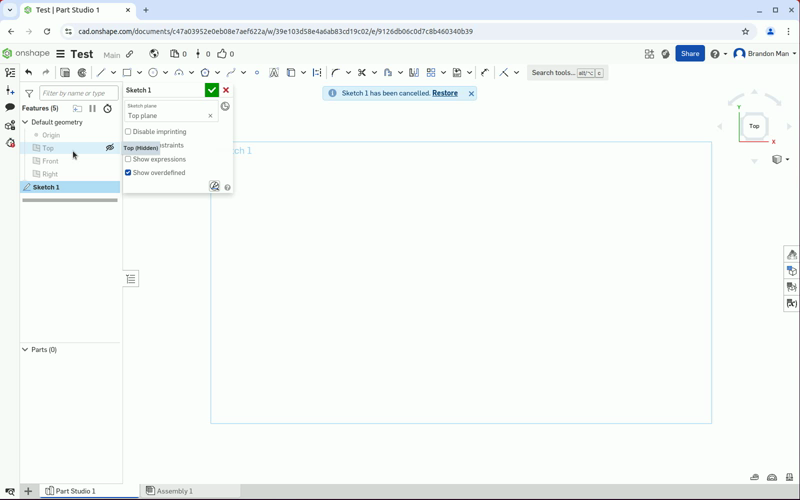
mouse_move(73, 352)
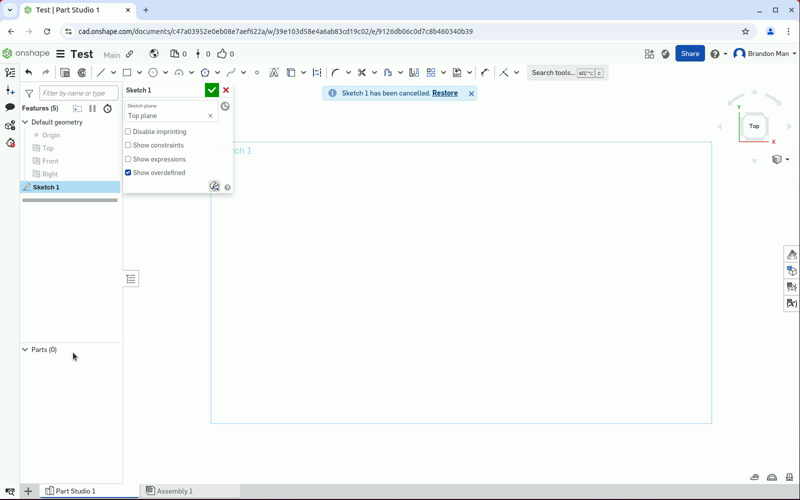
key(y)
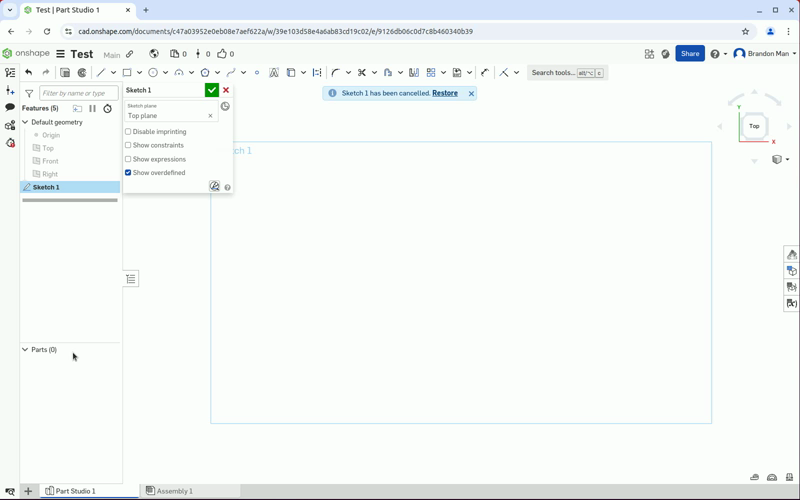
key(l)
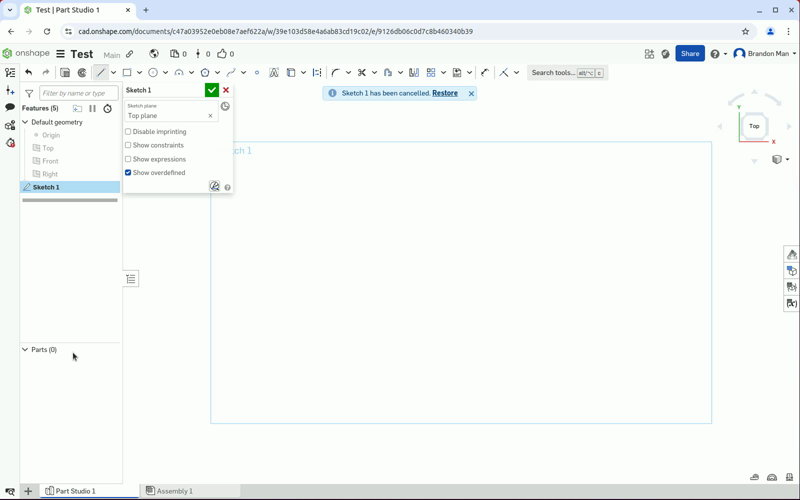
key_down(shift)
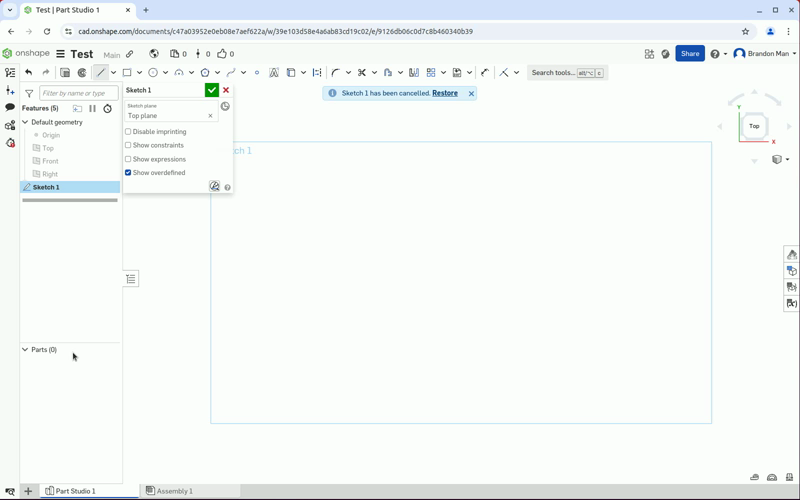
mouse_move(348, 320)
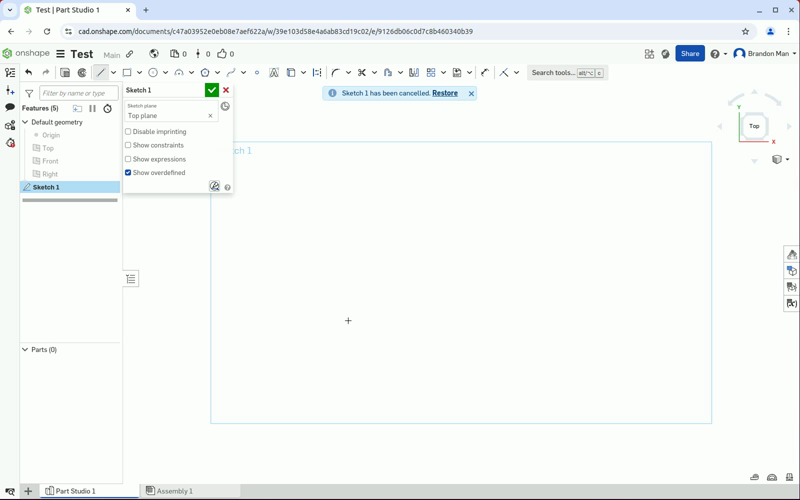
click(348, 320)
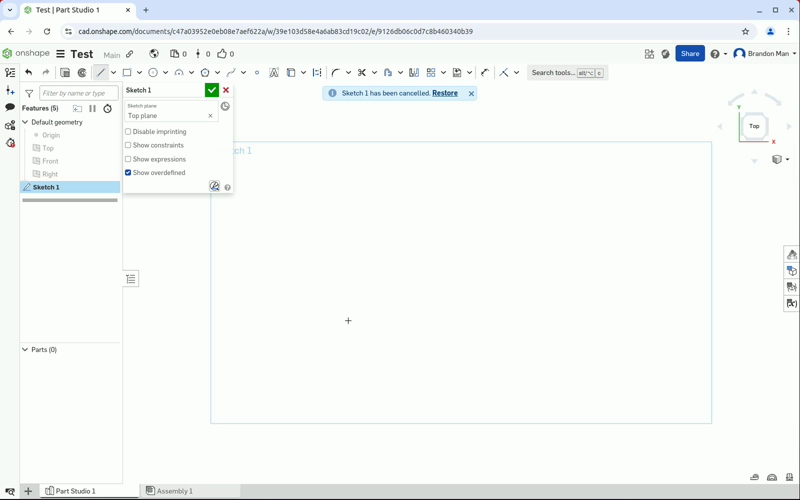
key_up(shift)
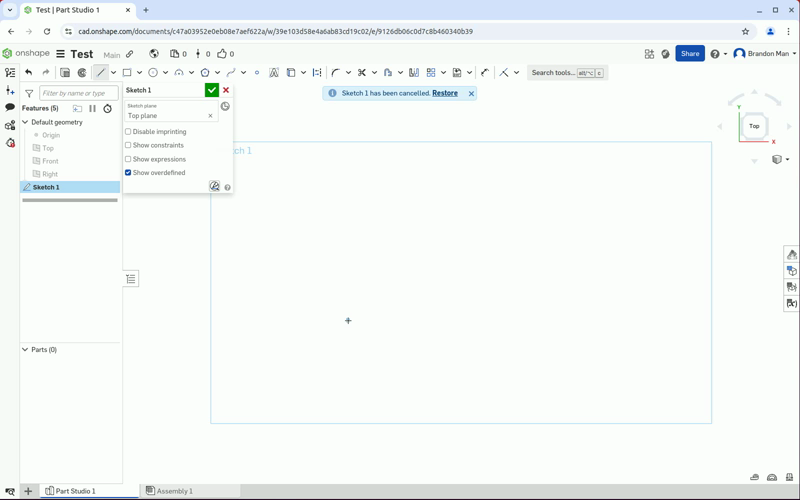
key_down(shift)
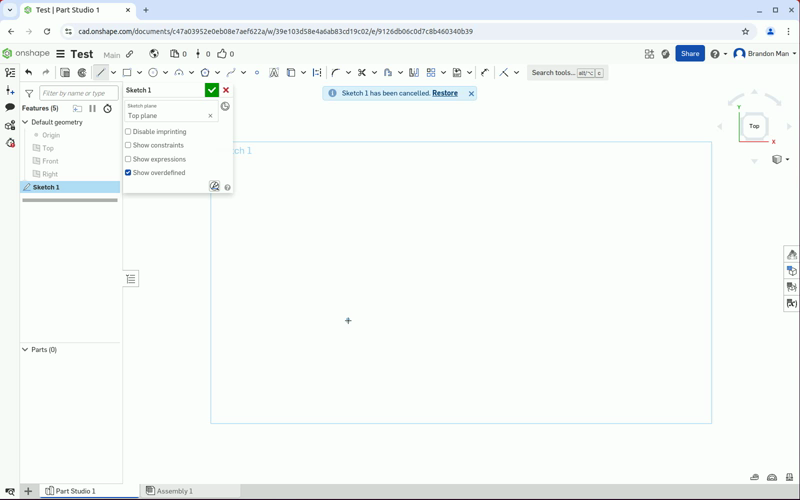
mouse_move(378, 320)
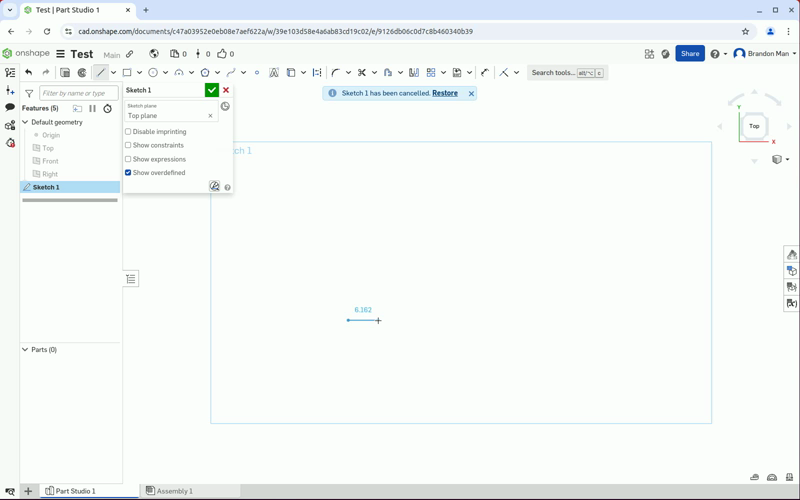
mouse_move(350, 320)
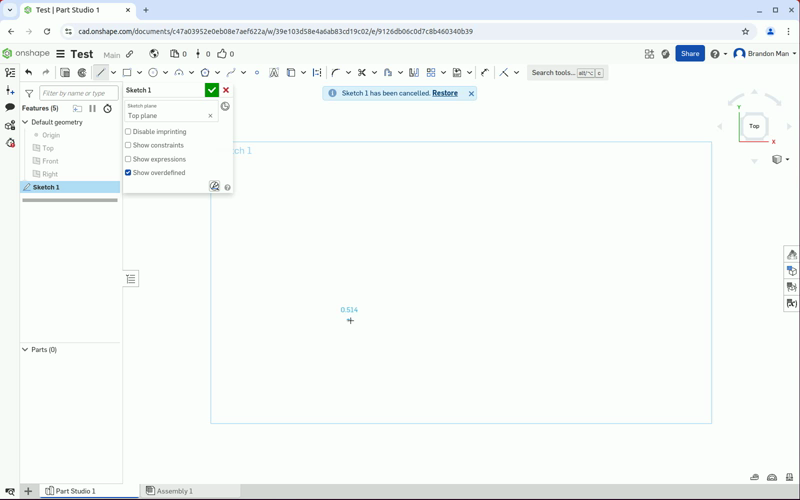
scroll(6)
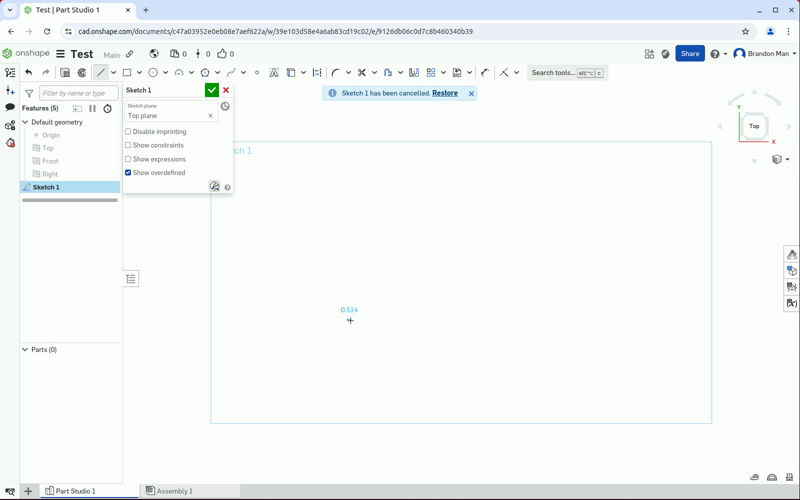
scroll(6)
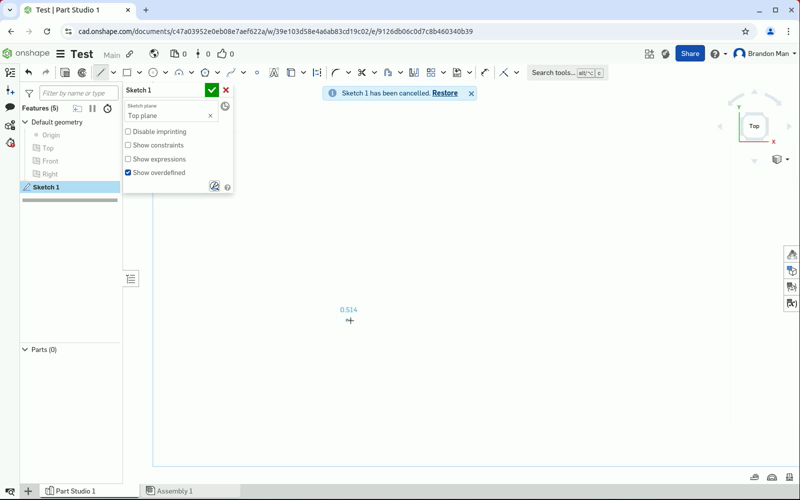
scroll(6)
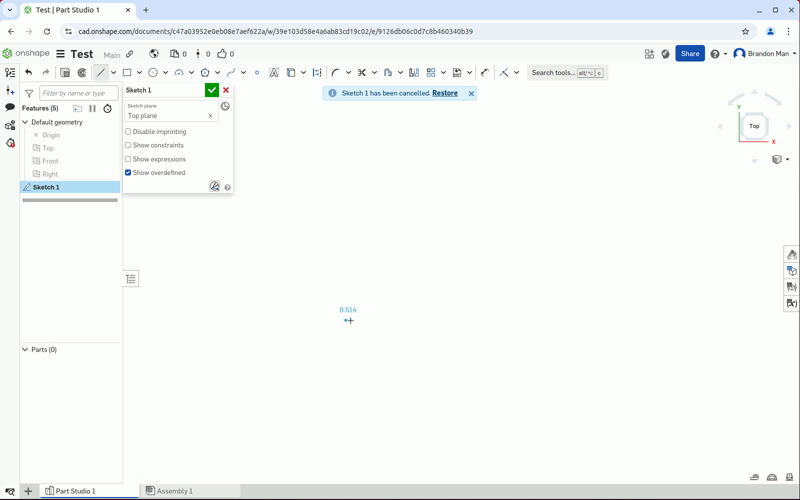
scroll(6)
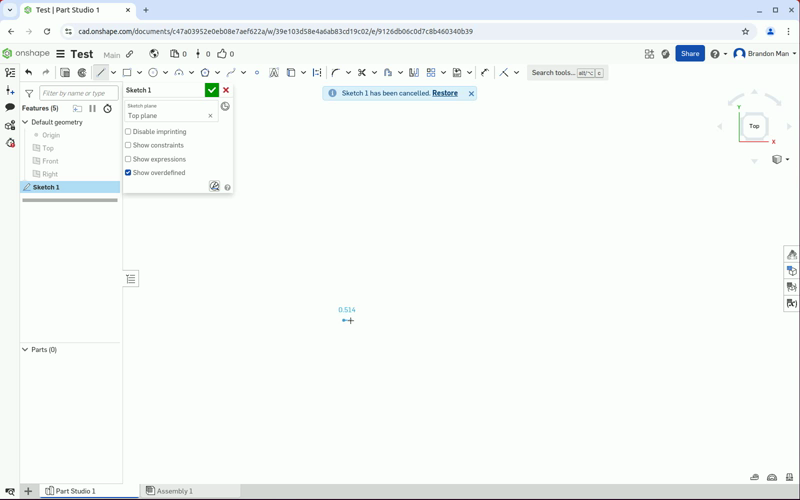
scroll(6)
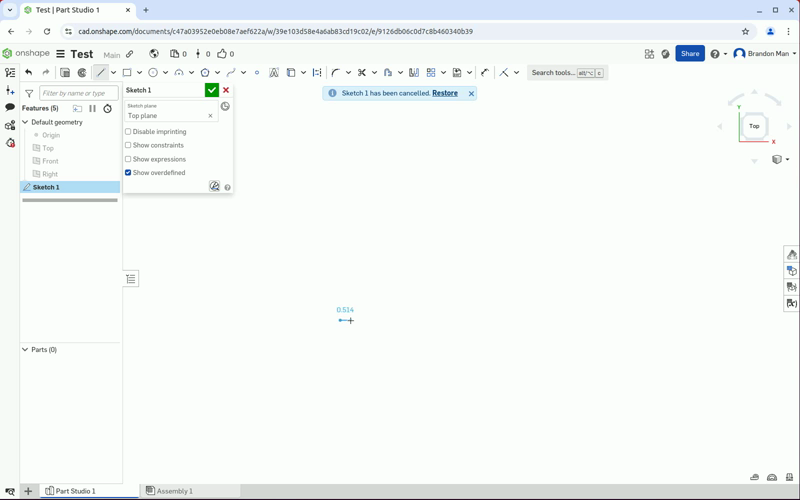
scroll(6)
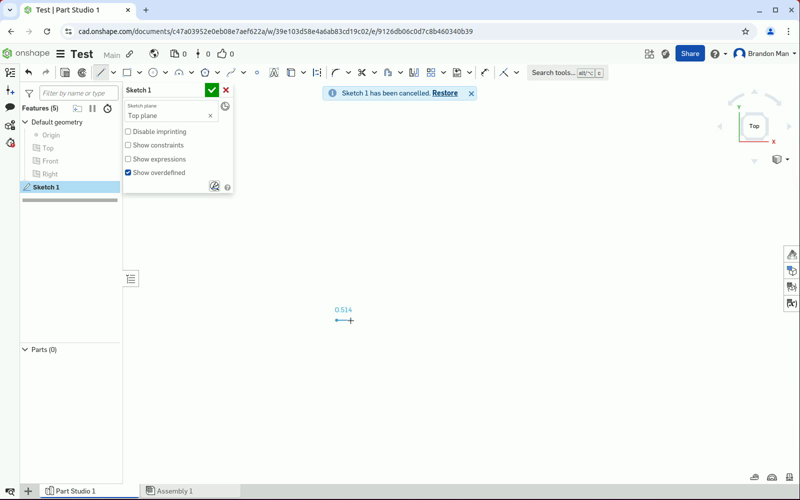
scroll(6)
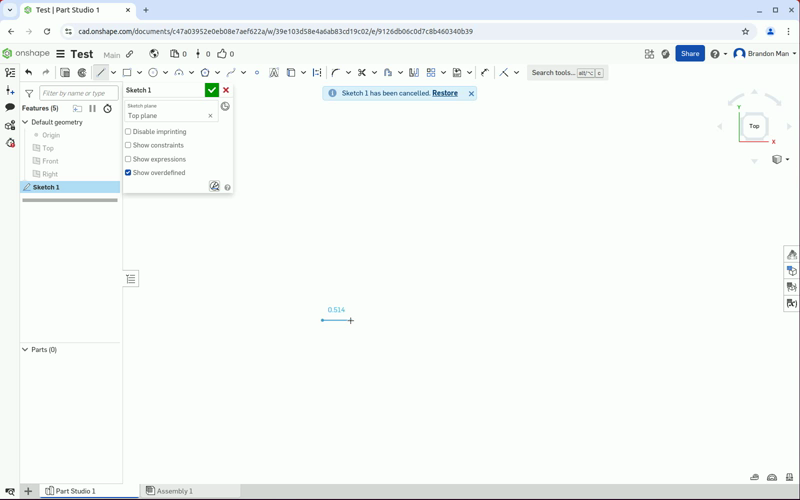
click(350, 320)
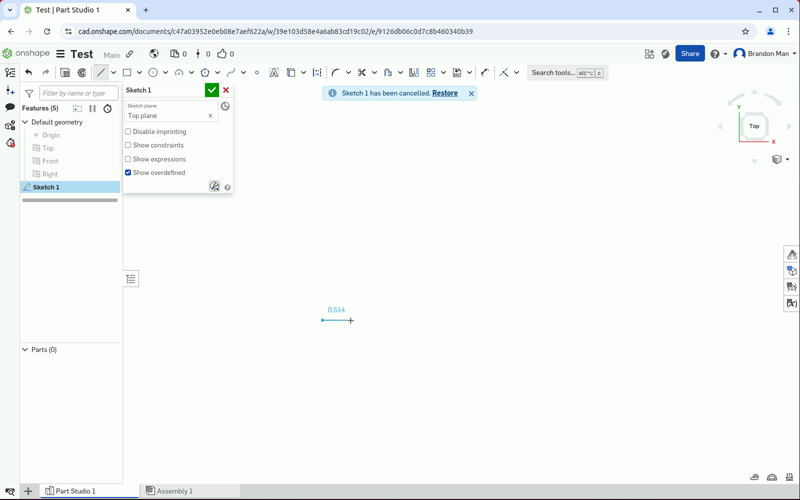
scroll(-6)
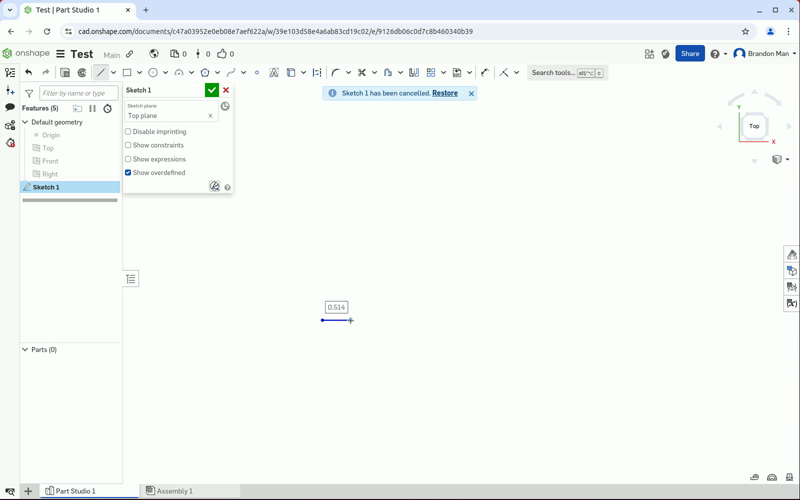
scroll(-6)
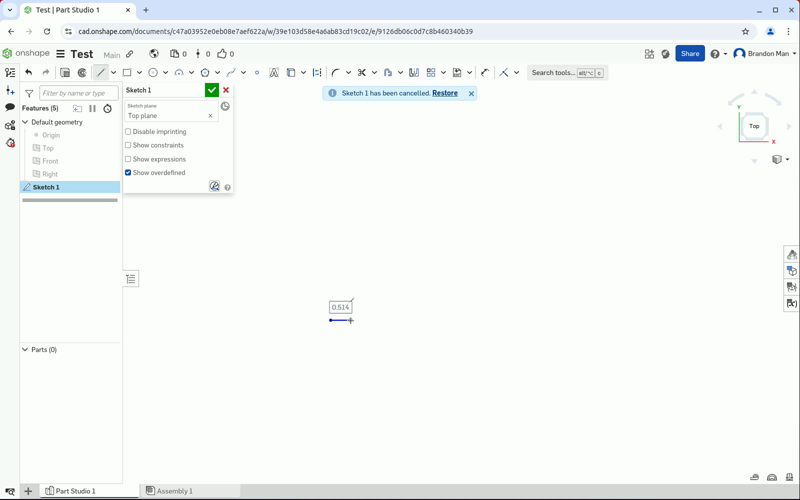
scroll(-6)
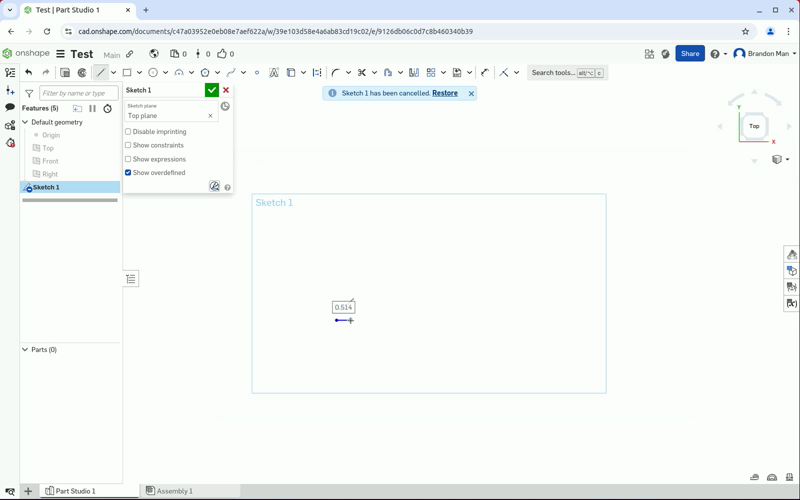
scroll(-6)
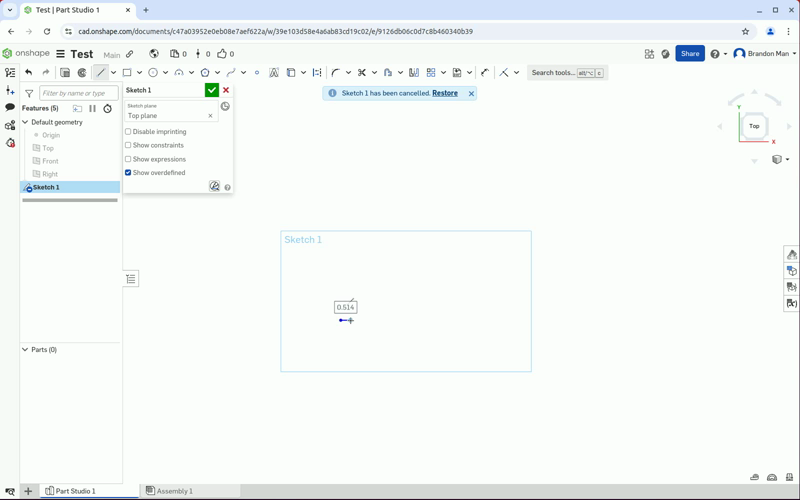
scroll(-6)
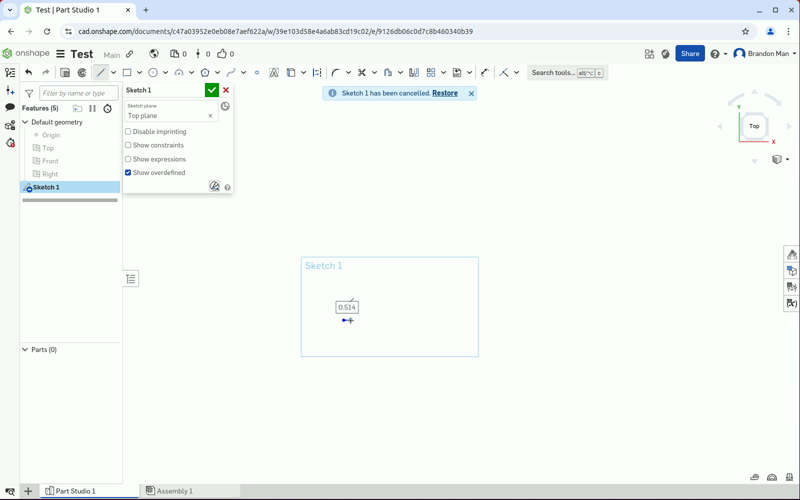
scroll(-6)
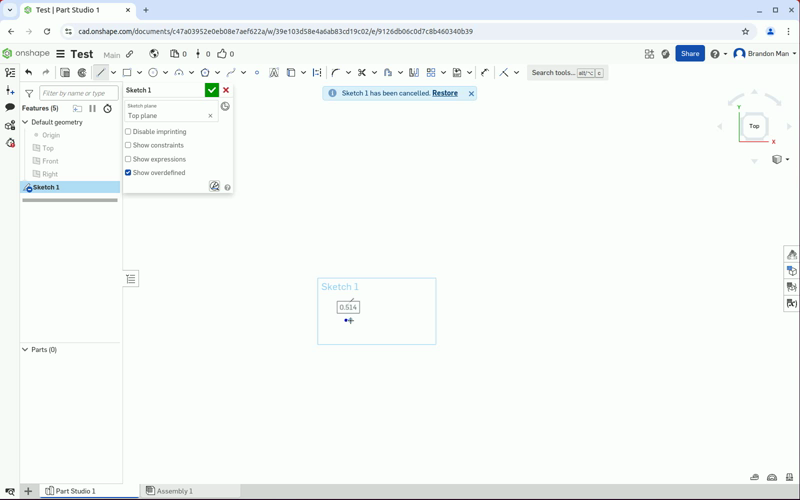
scroll(-6)
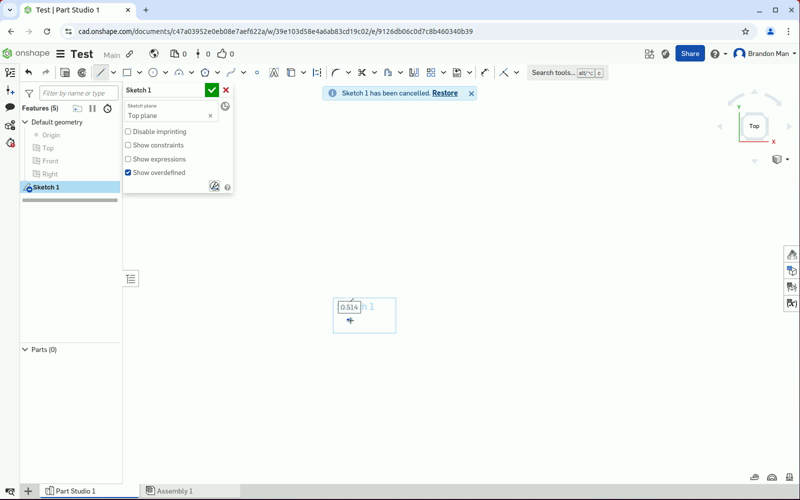
key_up(shift)
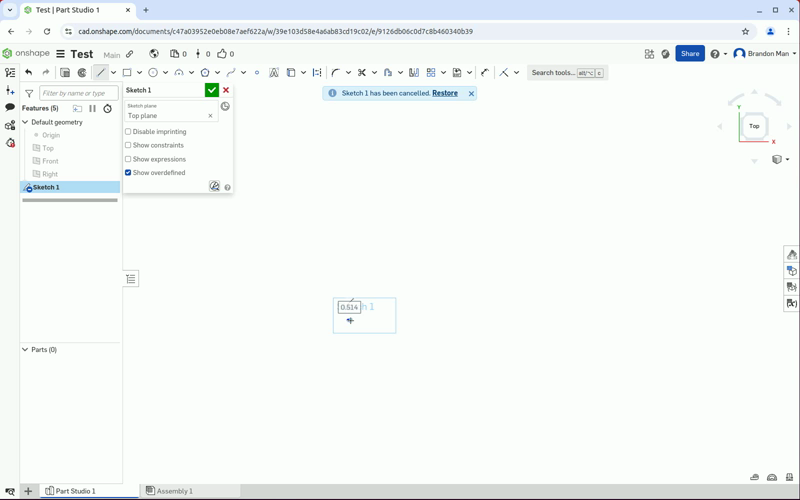
key_down(shift)
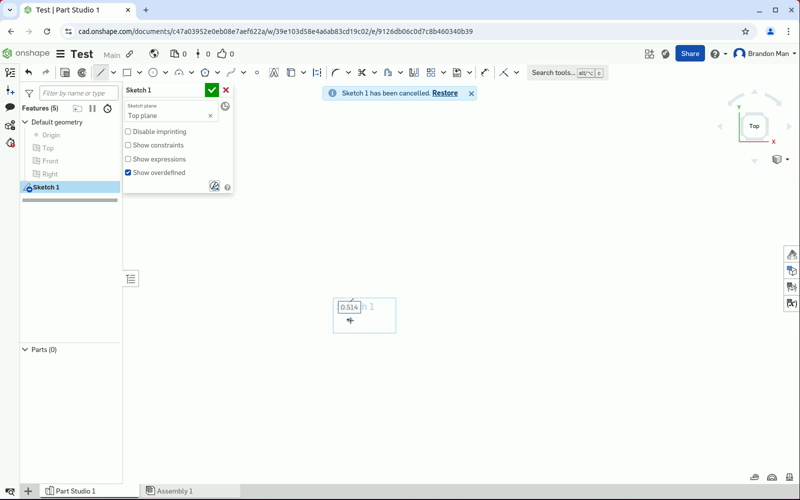
mouse_move(350, 243)
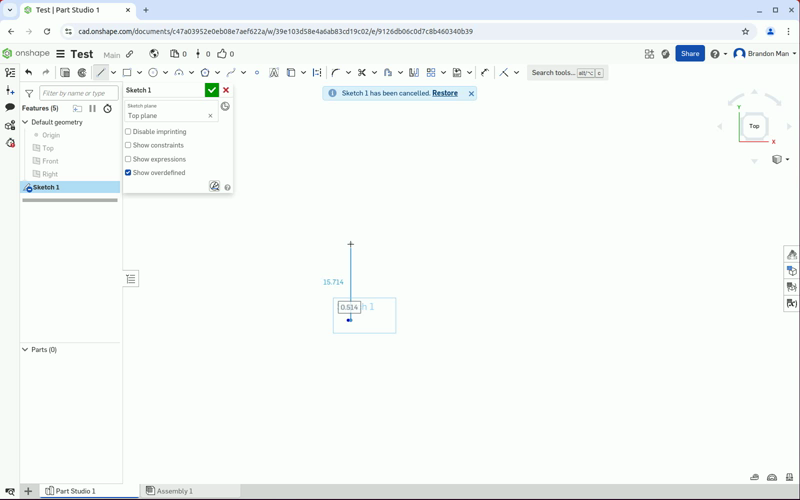
click(350, 243)
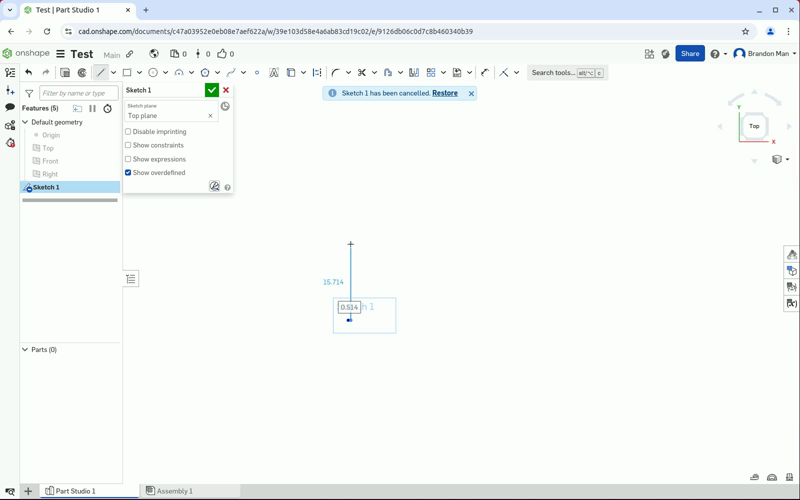
key_up(shift)
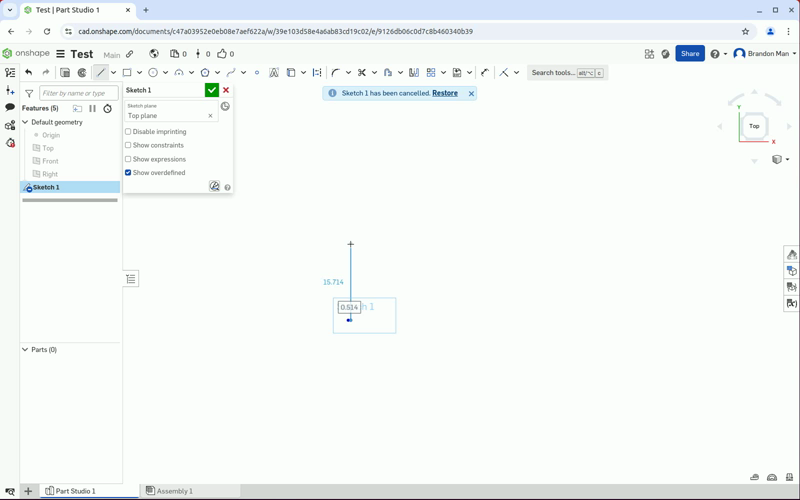
key_down(shift)
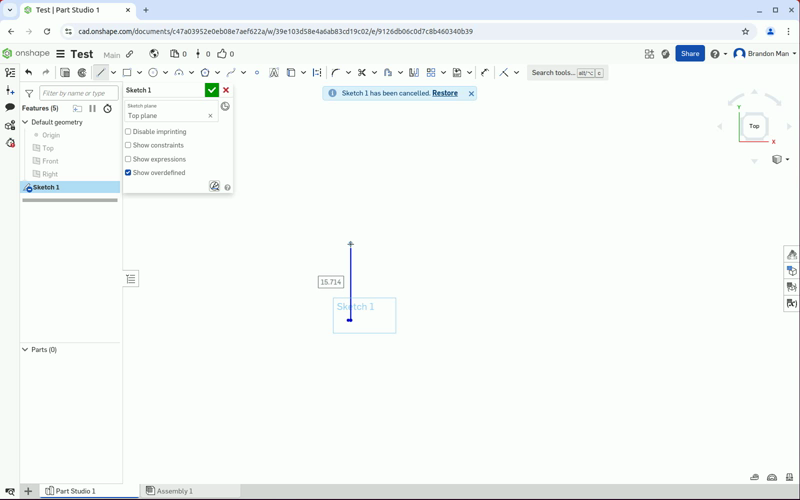
mouse_move(380, 243)
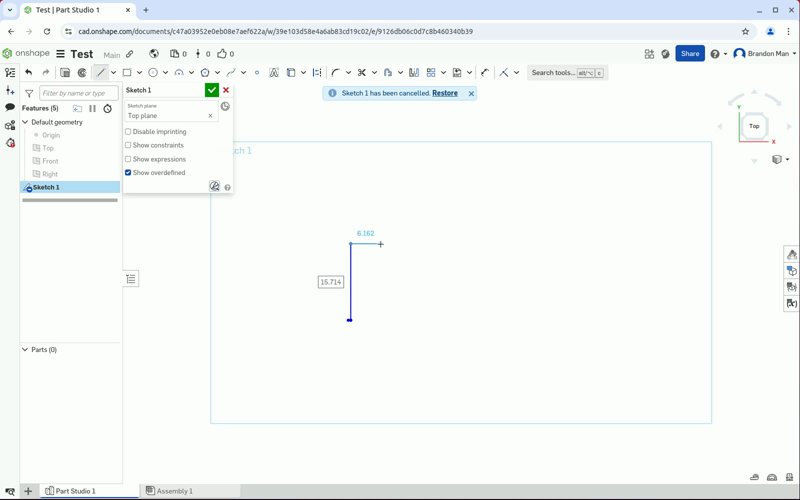
mouse_move(348, 243)
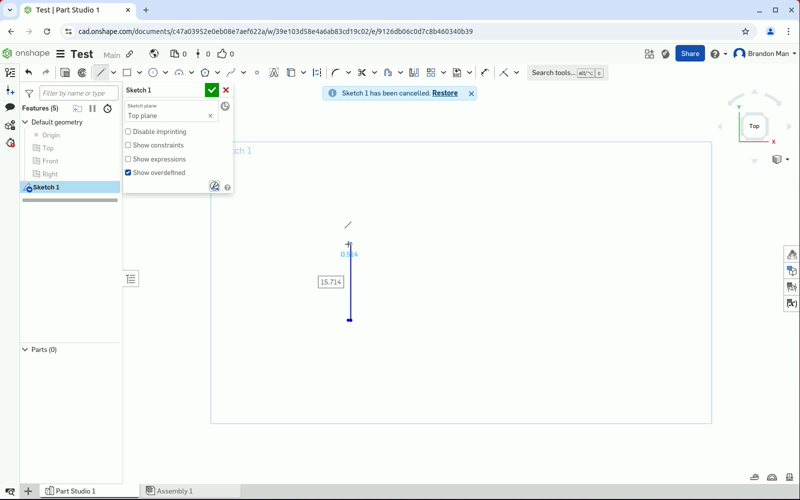
scroll(6)
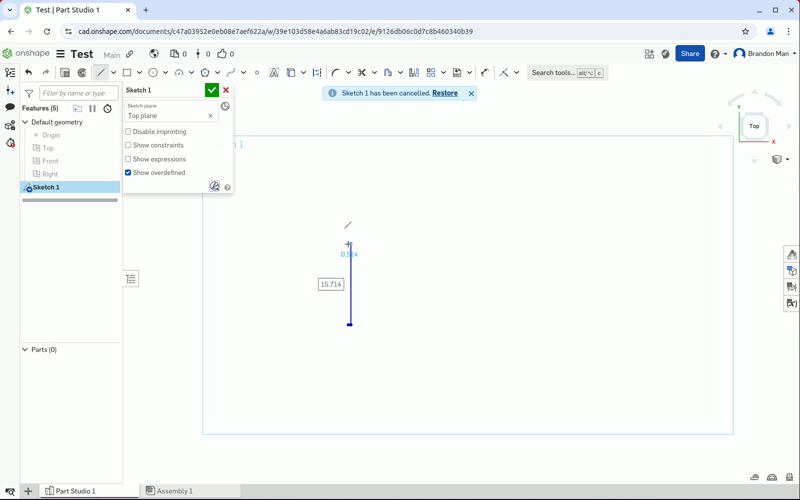
scroll(6)
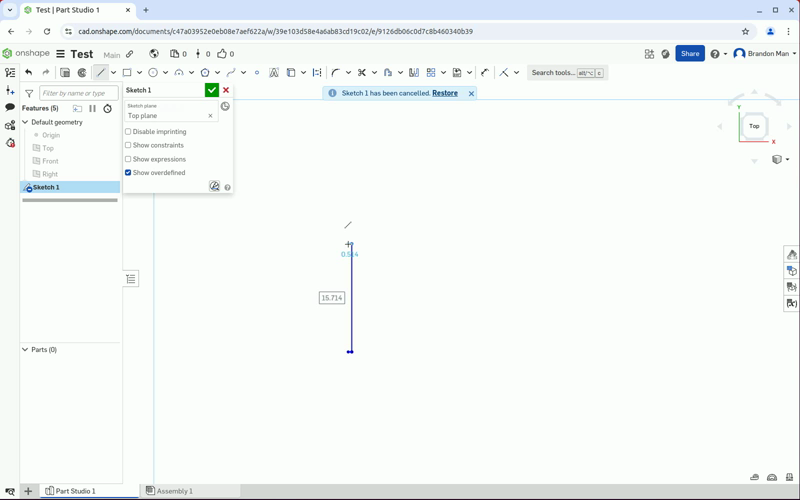
scroll(6)
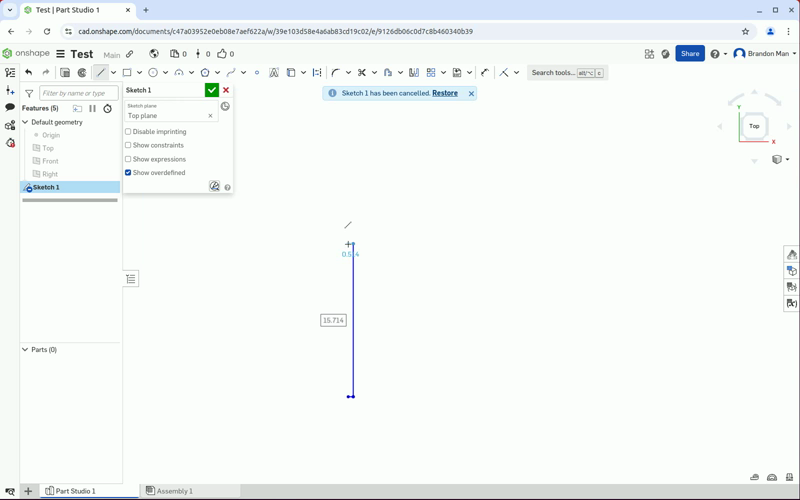
scroll(6)
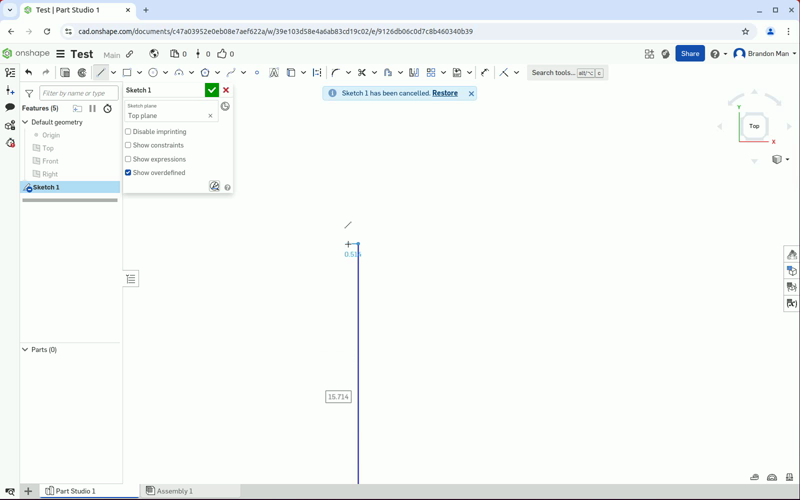
scroll(6)
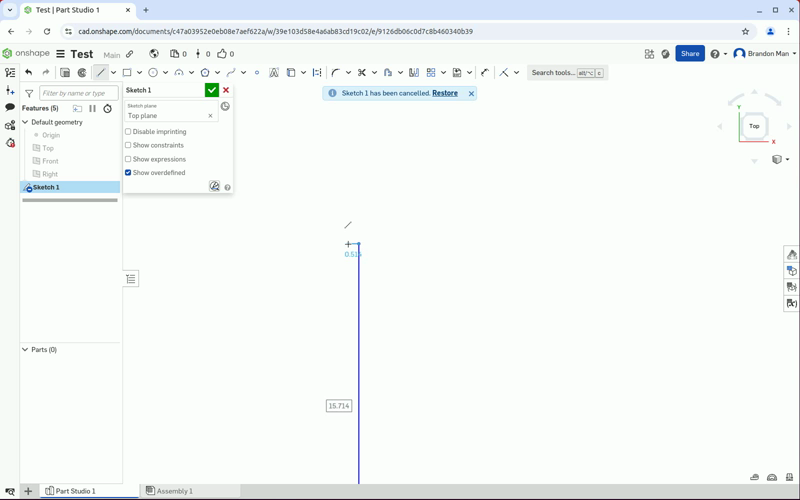
scroll(6)
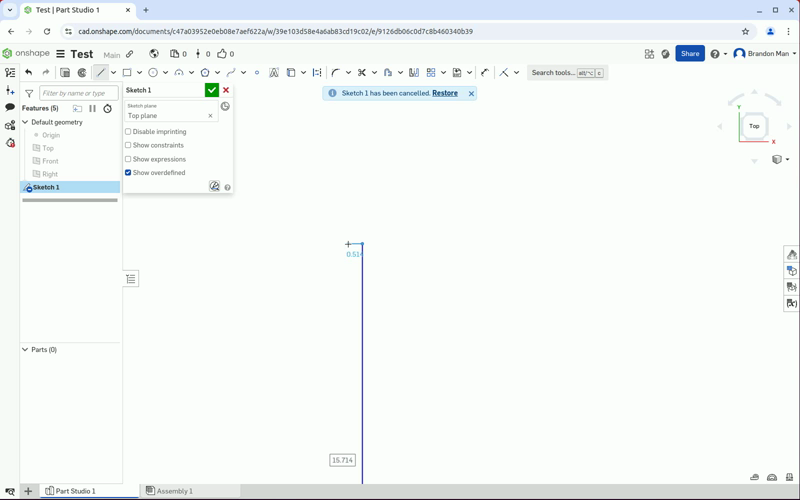
scroll(6)
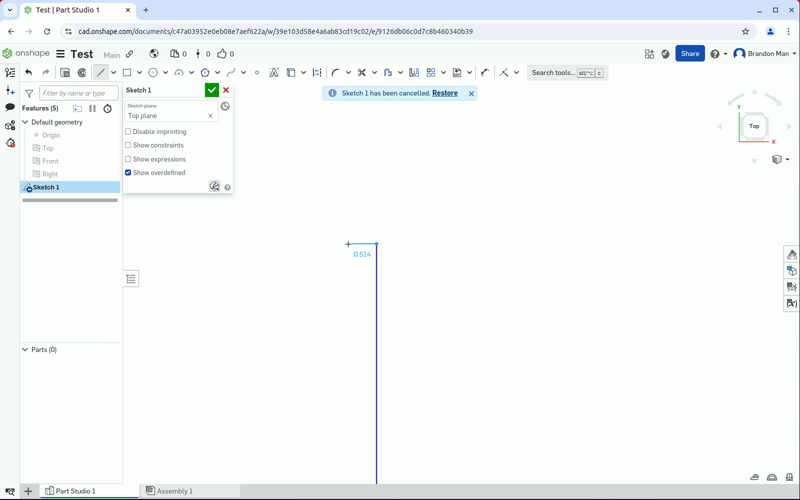
click(348, 243)
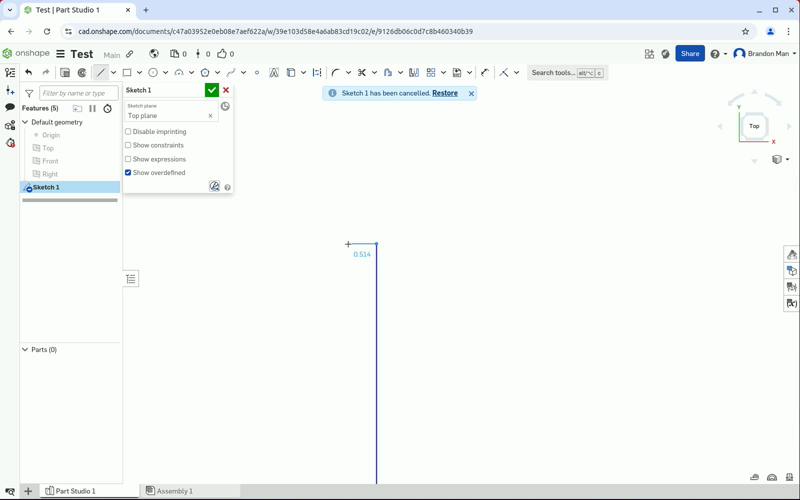
scroll(-6)
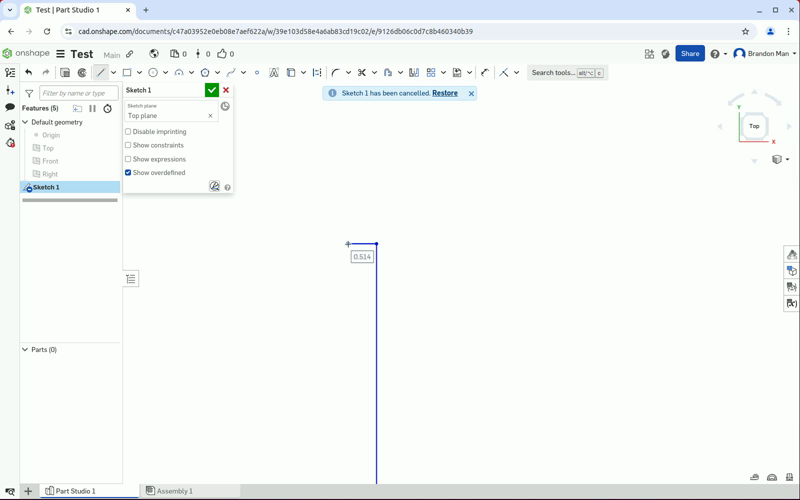
scroll(-6)
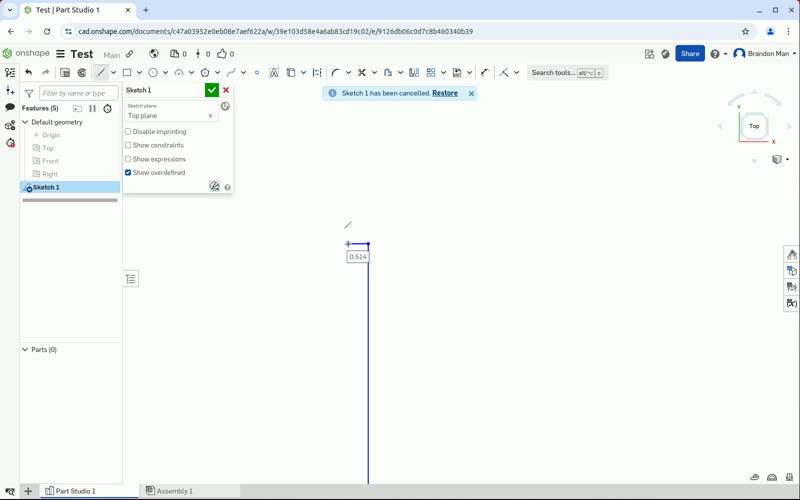
scroll(-6)
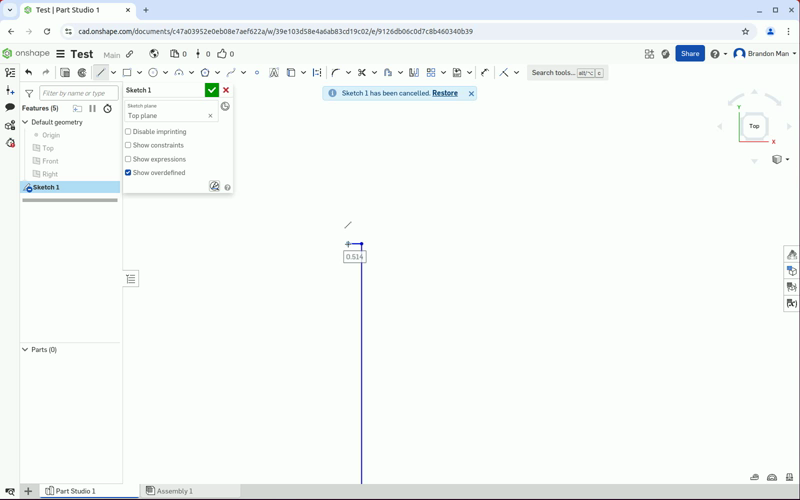
scroll(-6)
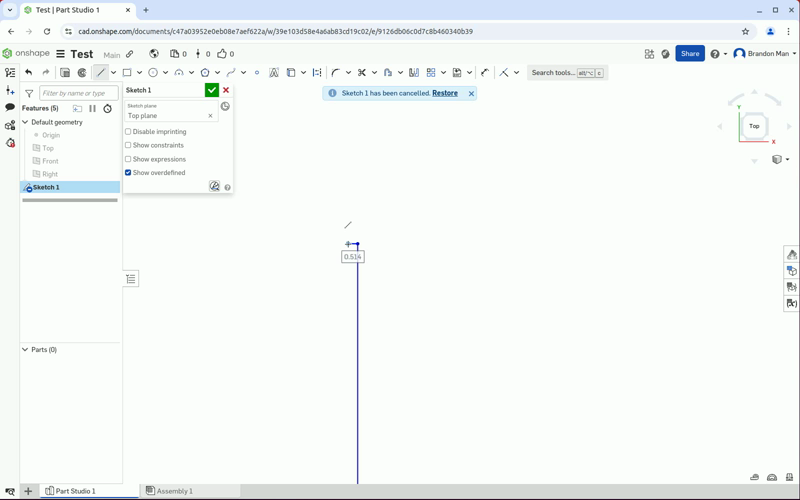
scroll(-6)
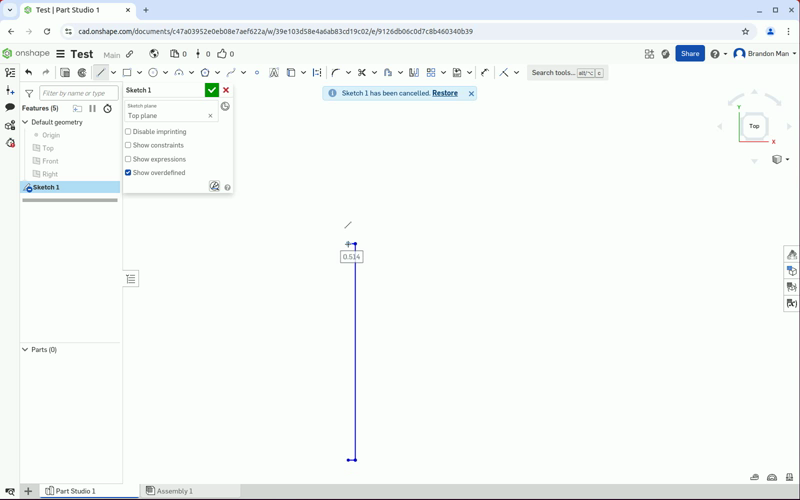
scroll(-6)
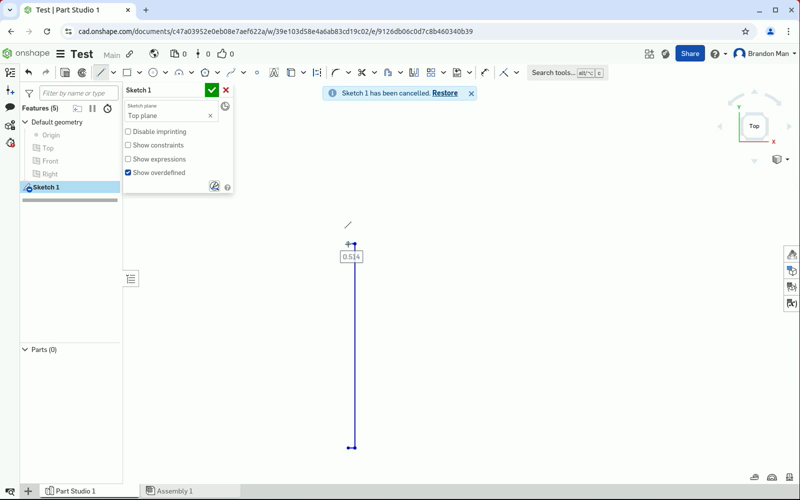
scroll(-6)
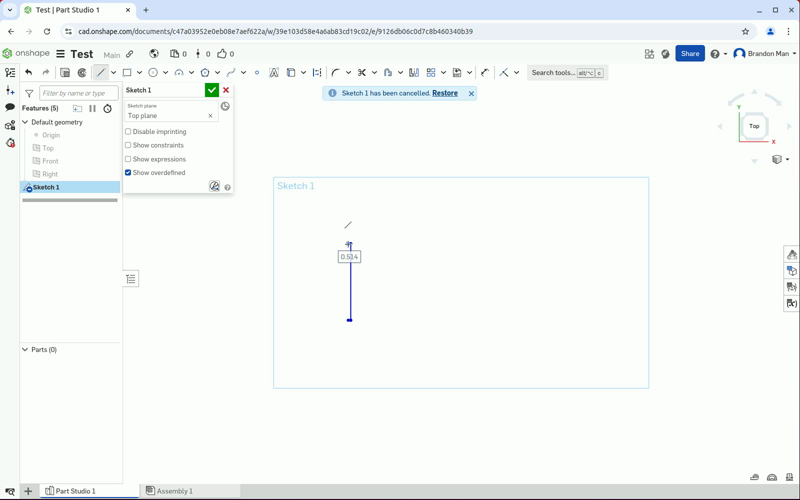
key_up(shift)
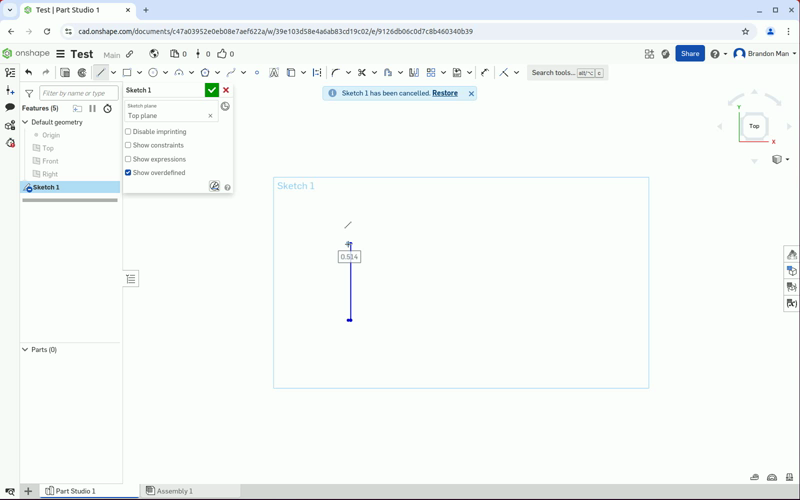
key_down(shift)
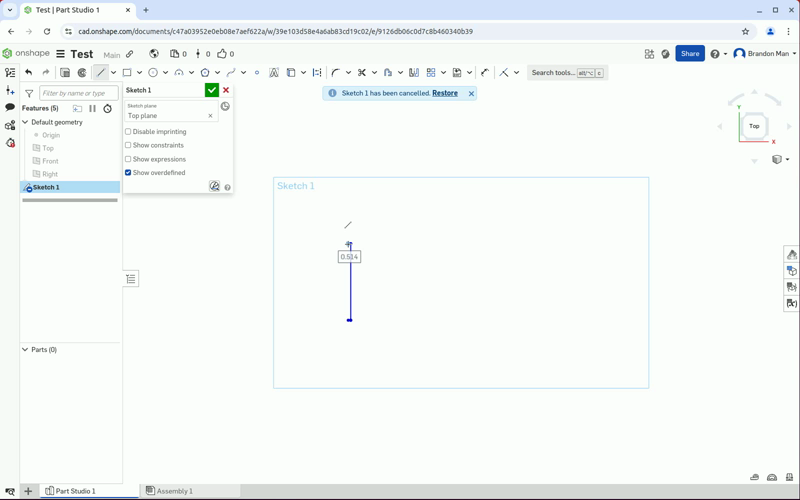
mouse_move(348, 320)
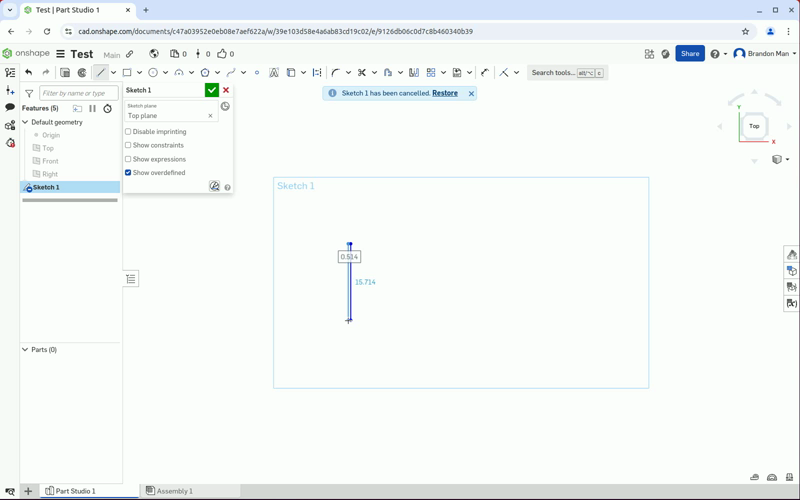
scroll(6)
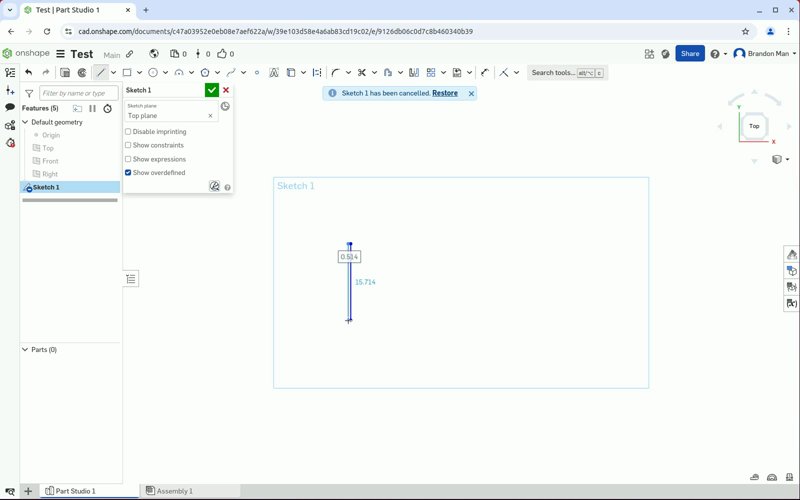
scroll(6)
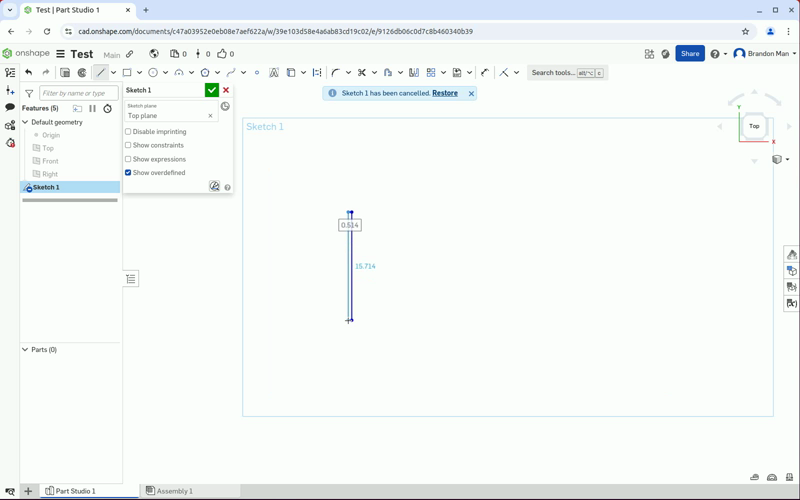
scroll(6)
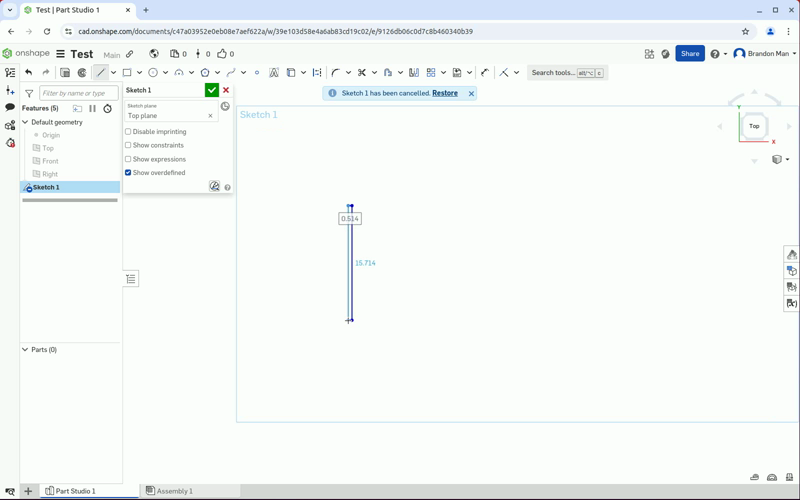
scroll(6)
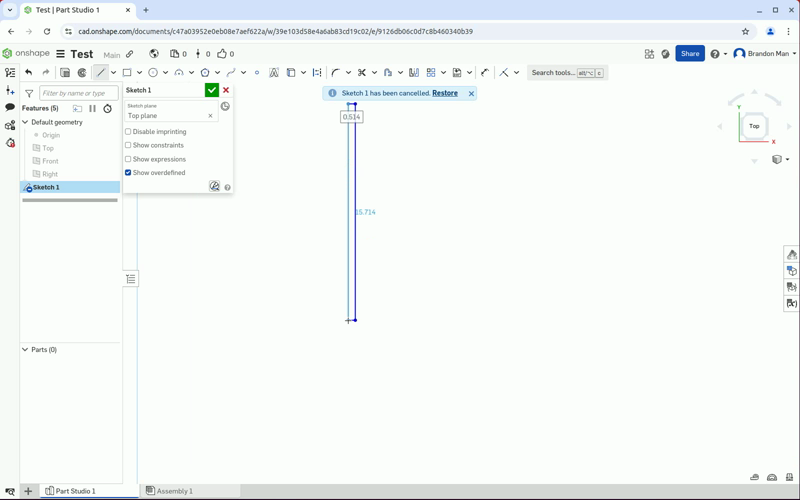
scroll(6)
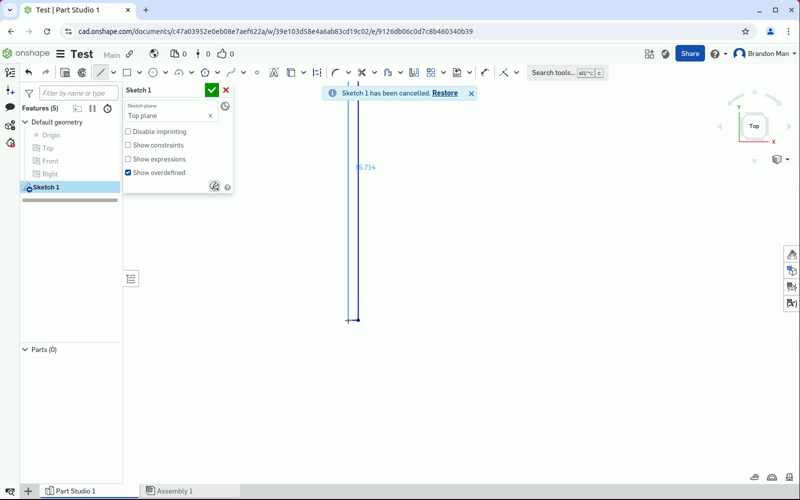
scroll(6)
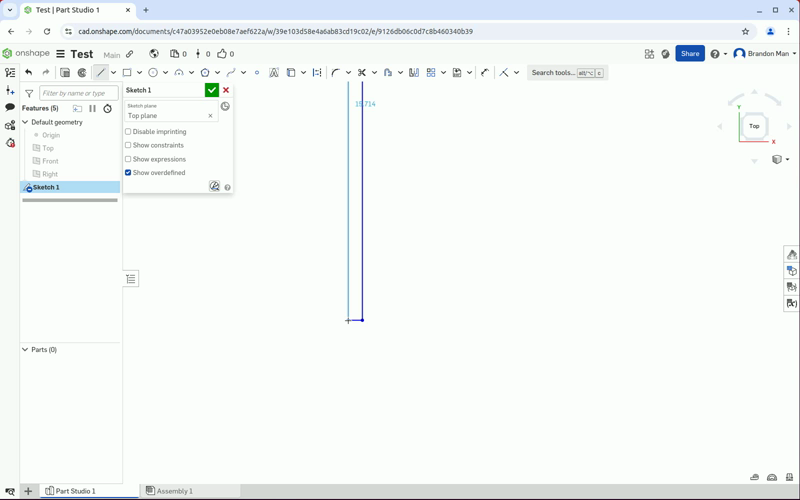
scroll(6)
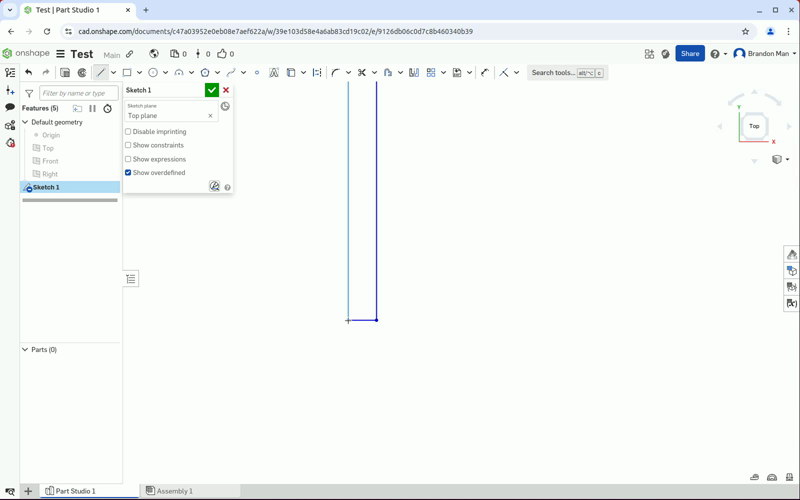
key_up(shift)
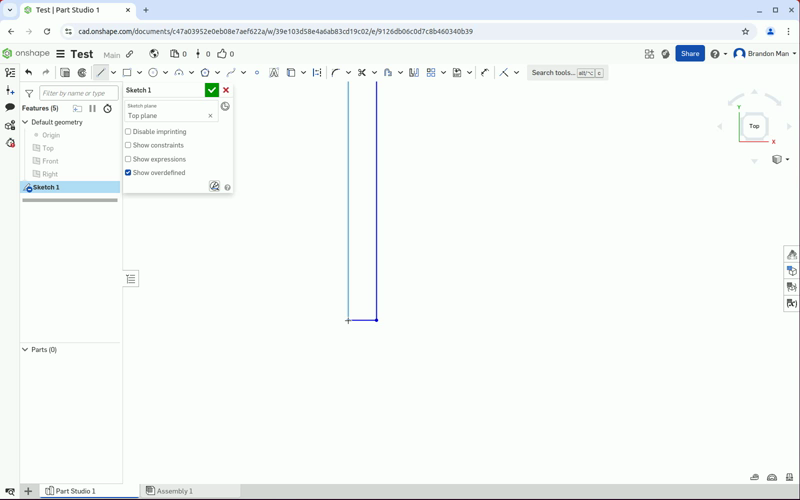
click(348, 320)
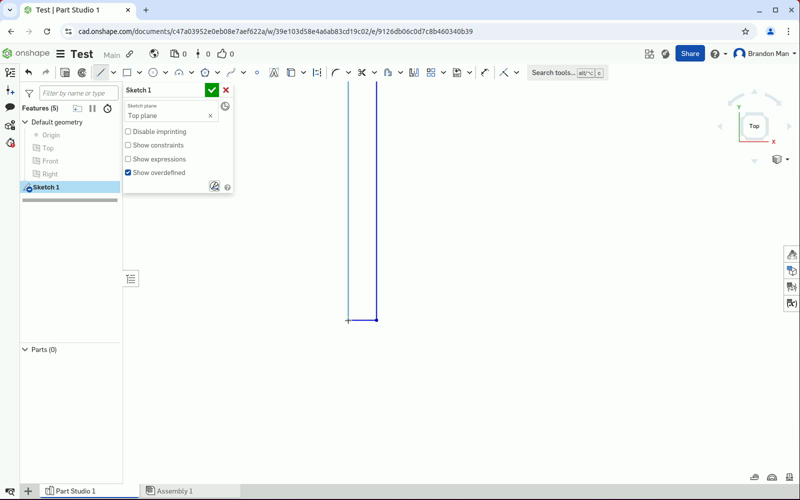
scroll(-6)
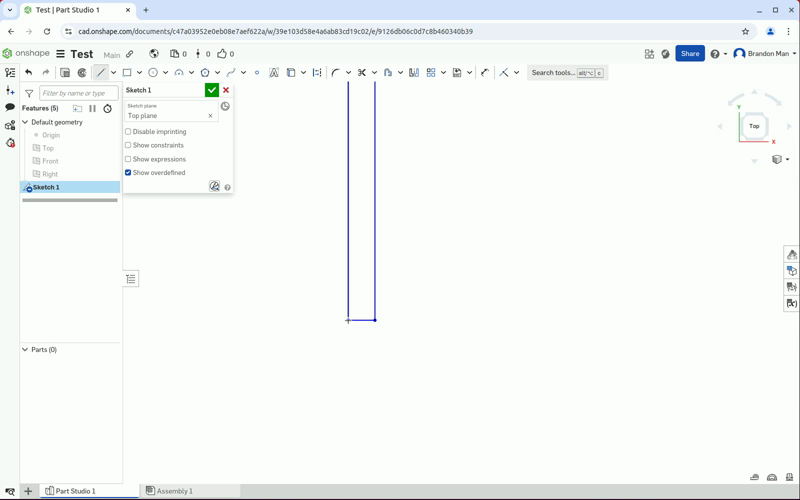
scroll(-6)
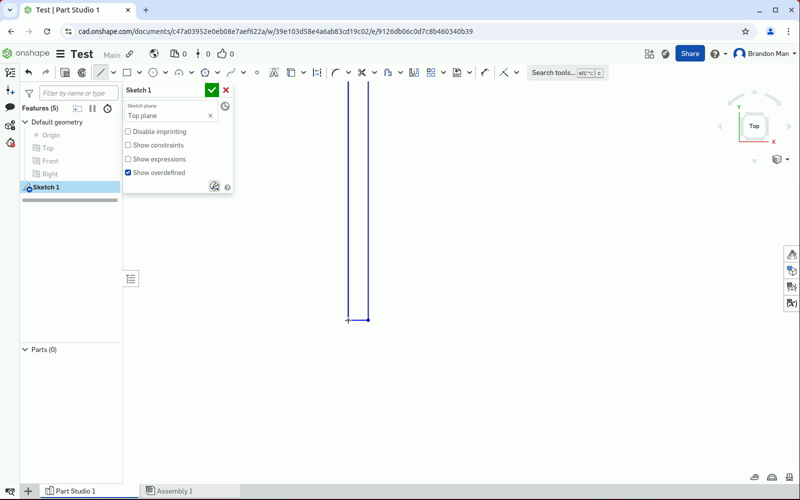
scroll(-6)
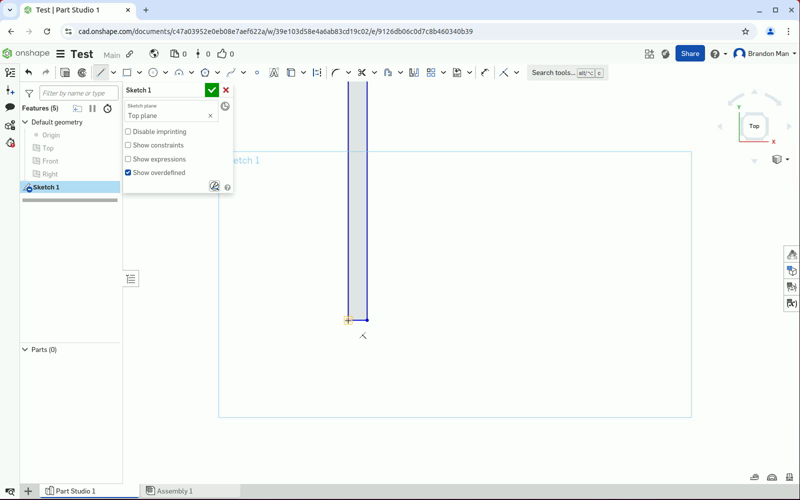
scroll(-6)
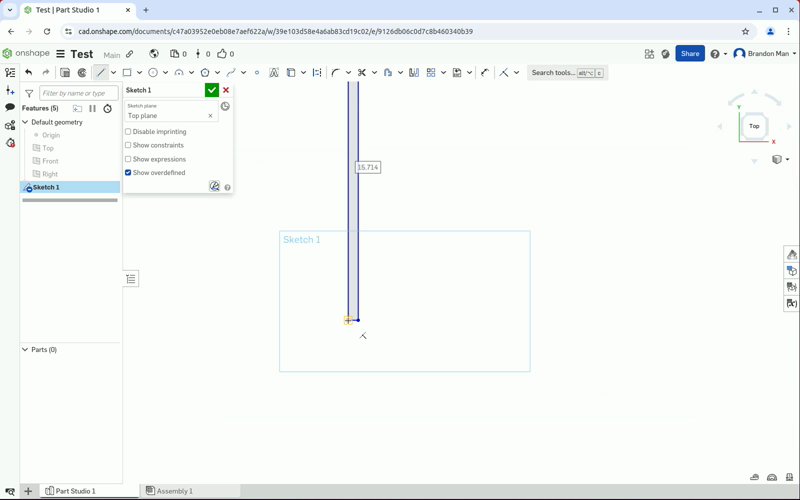
scroll(-6)
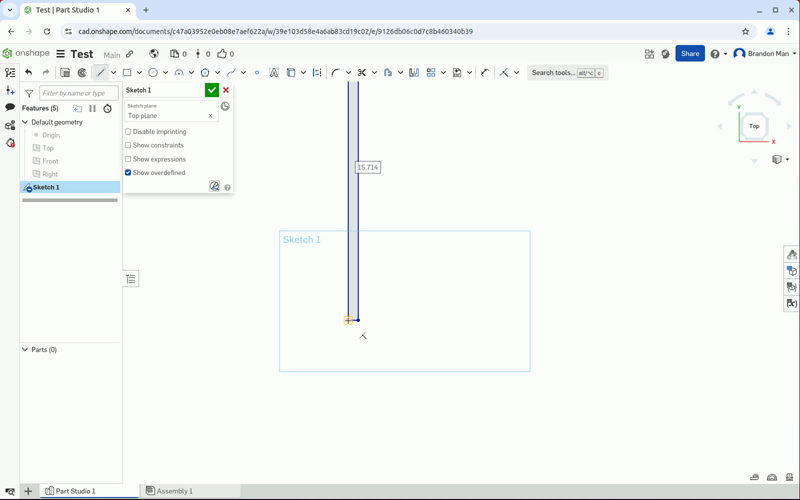
scroll(-6)
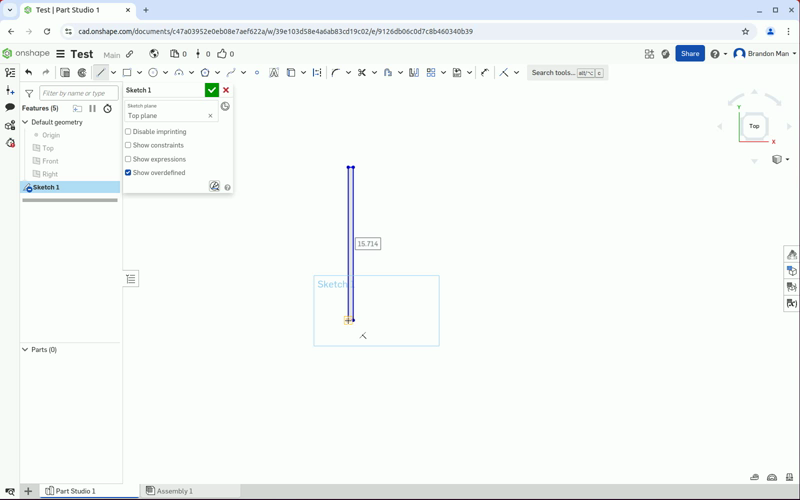
scroll(-6)
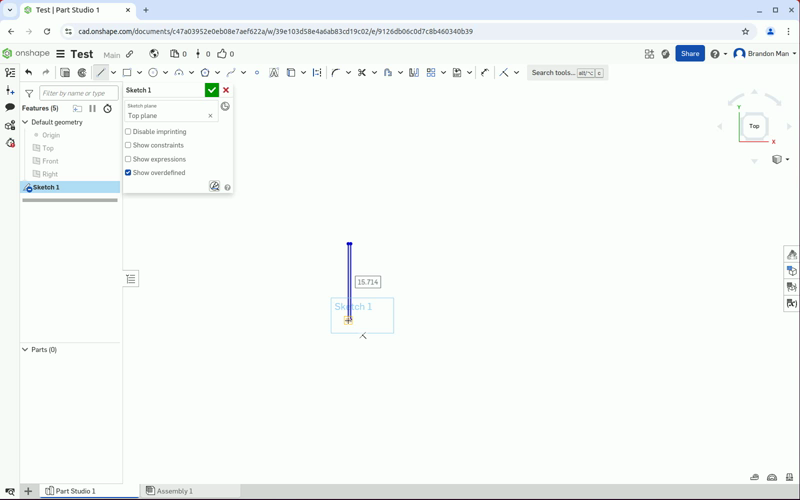
key(esc)
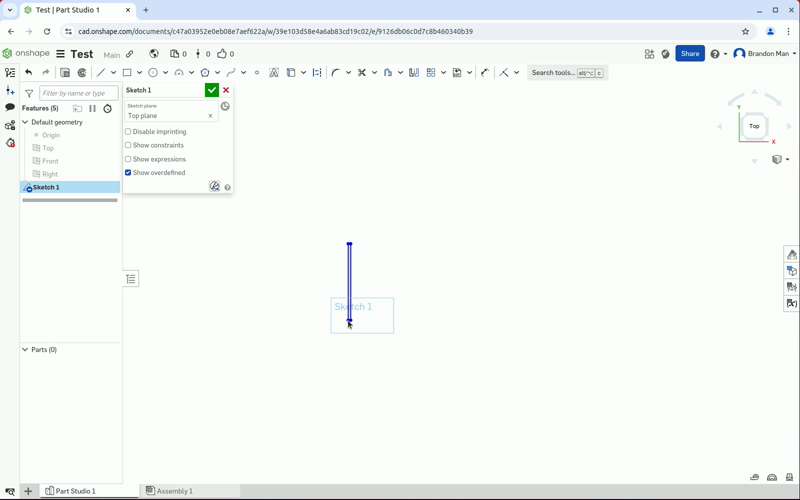
mouse_move(349, 277)
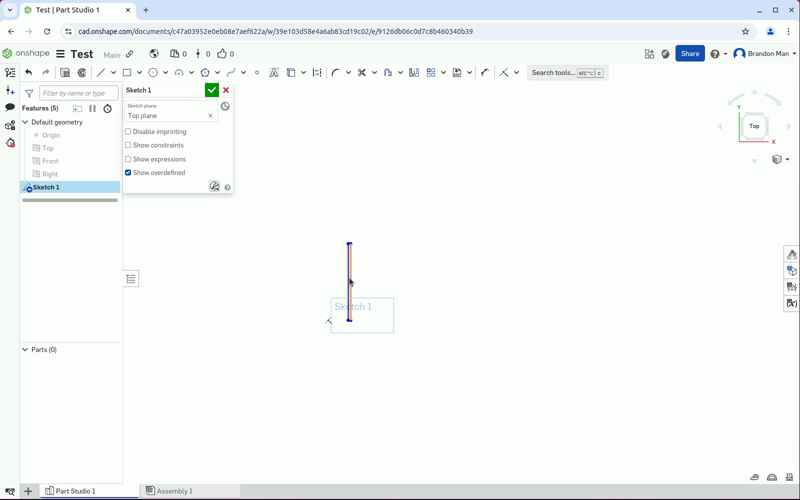
scroll(6)
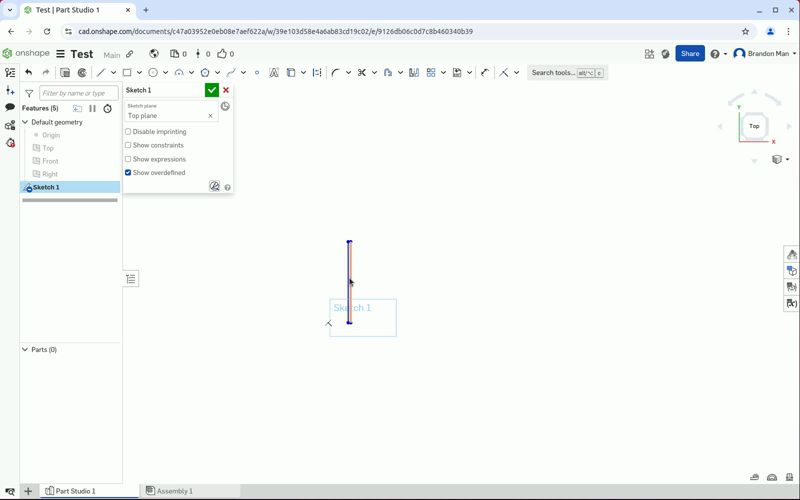
scroll(6)
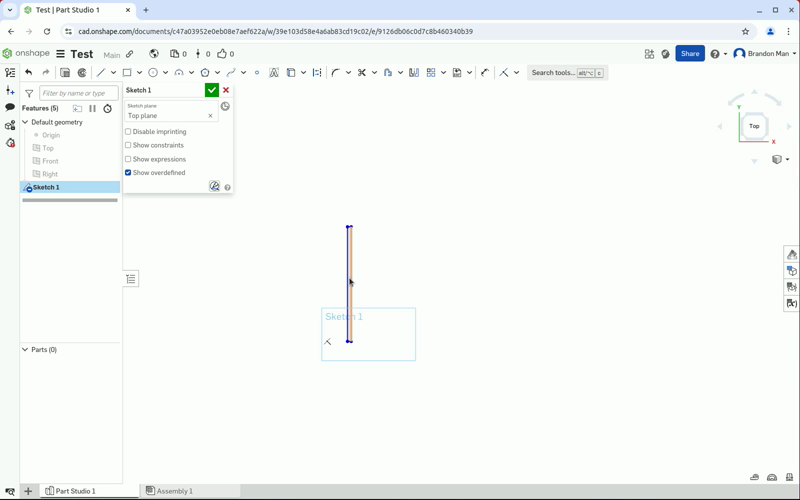
scroll(6)
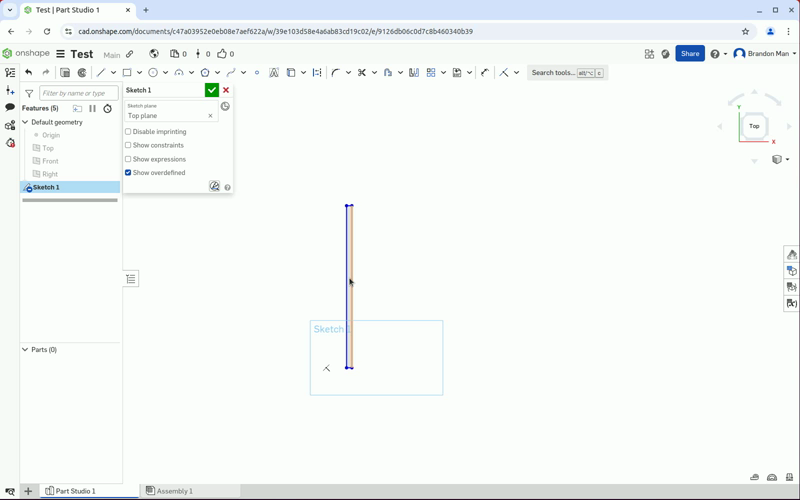
scroll(6)
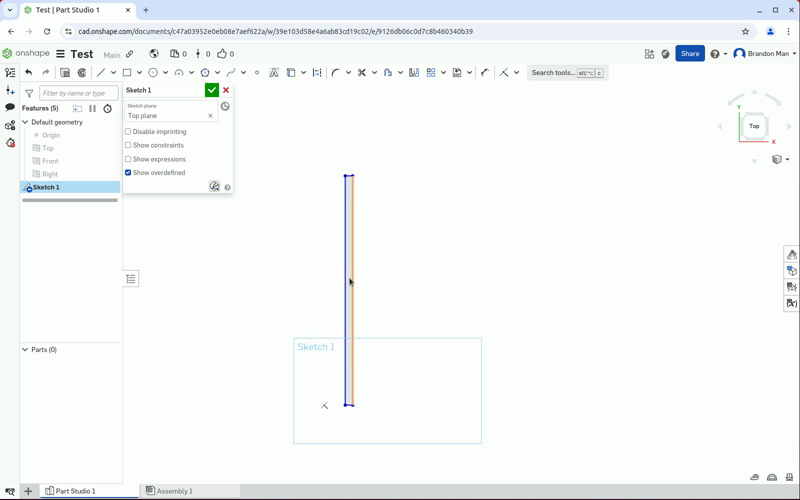
scroll(6)
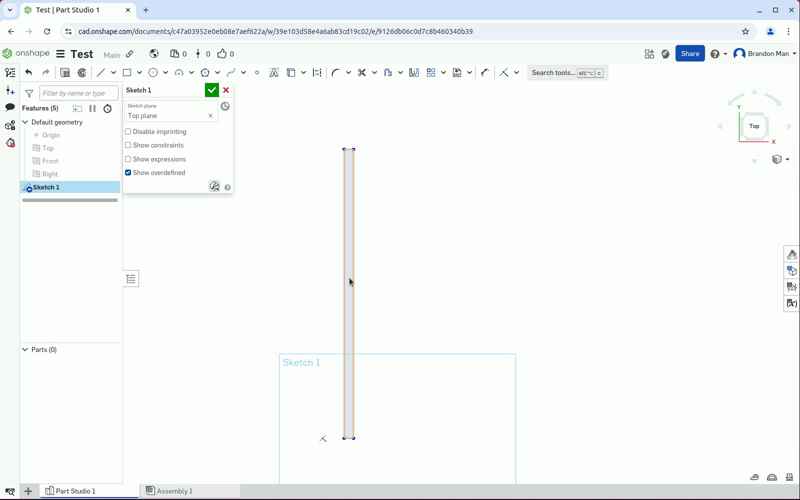
scroll(6)
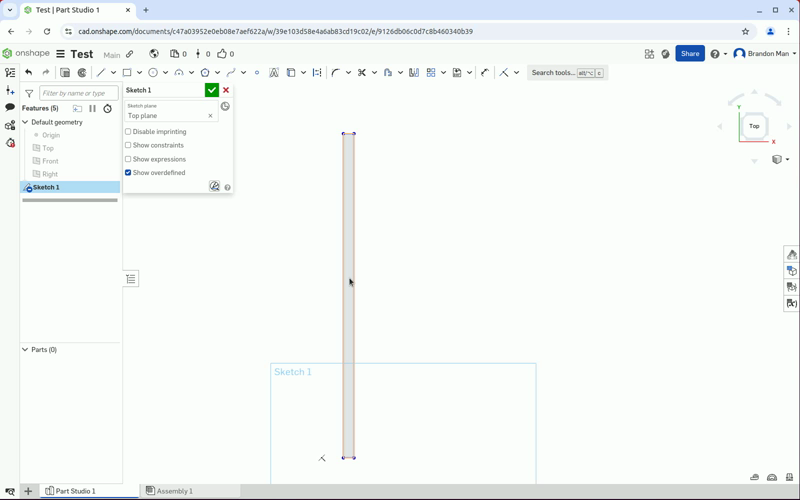
scroll(6)
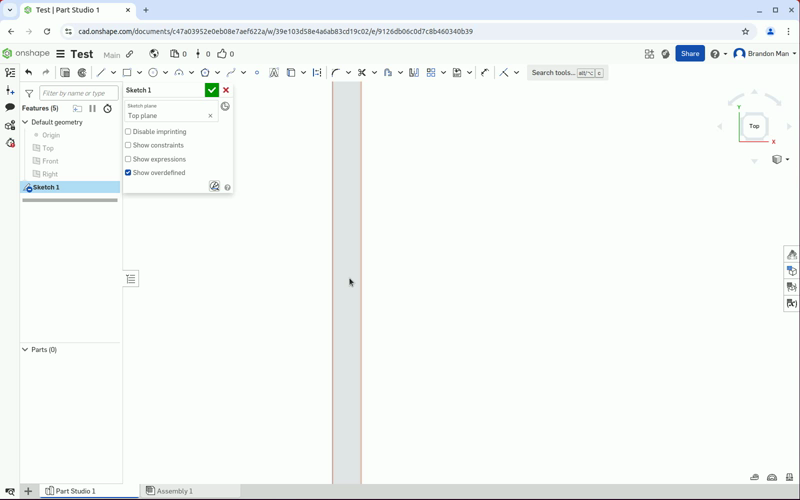
click(349, 277)
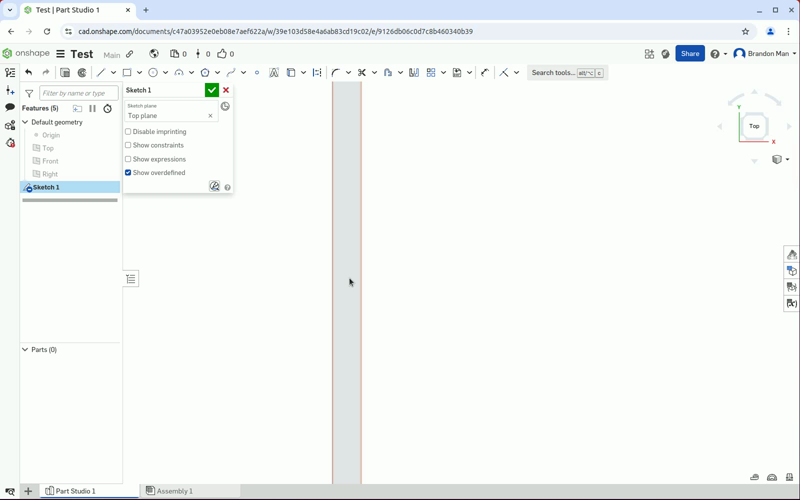
scroll(-6)
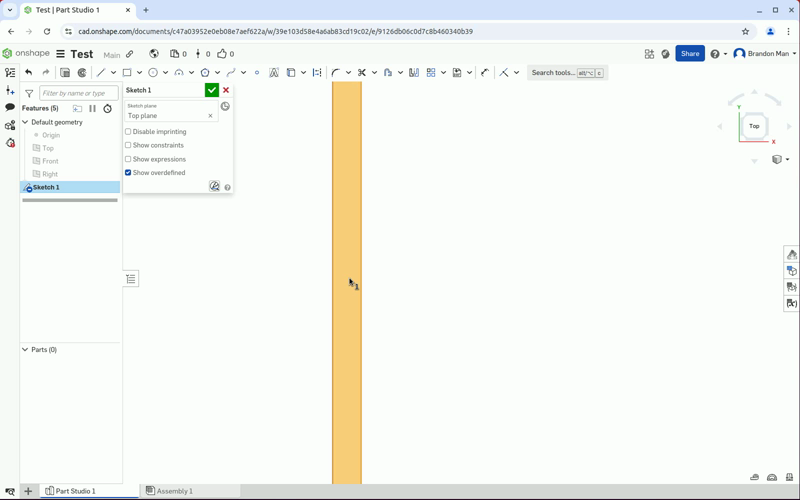
scroll(-6)
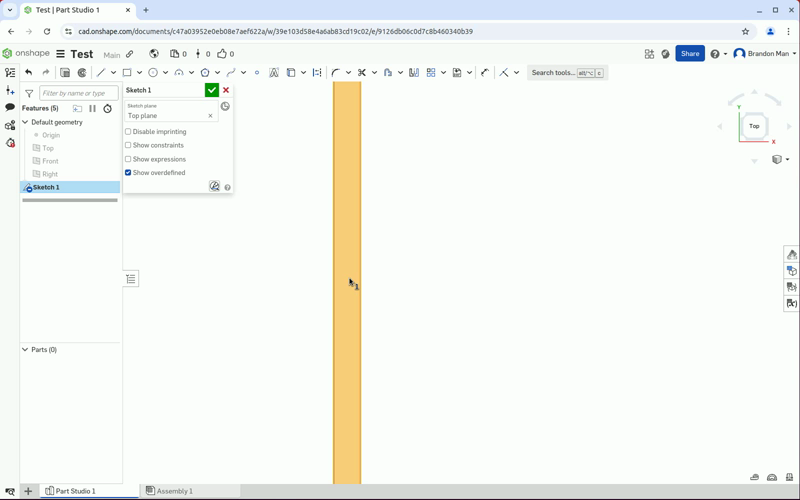
scroll(-6)
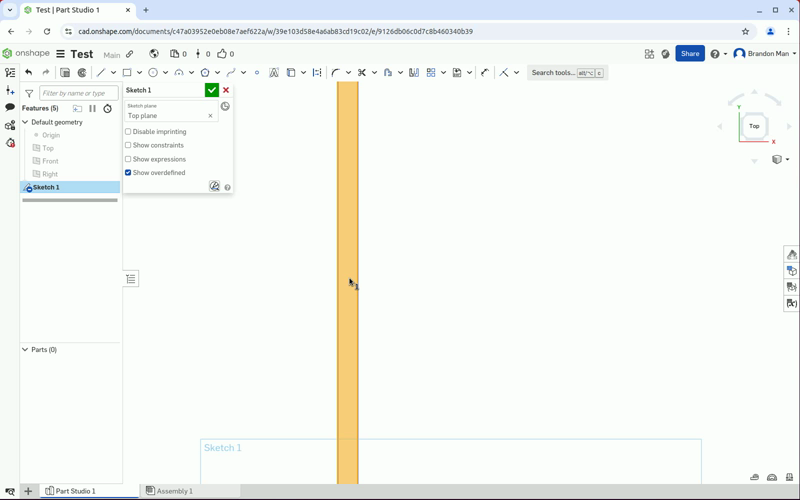
scroll(-6)
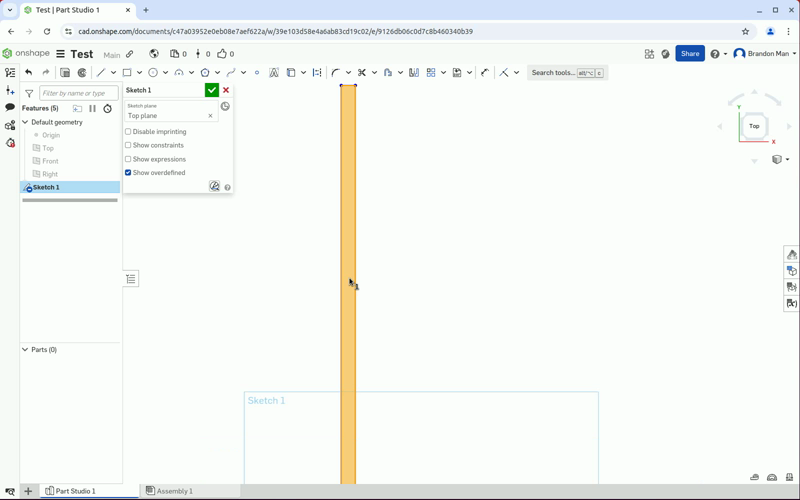
scroll(-6)
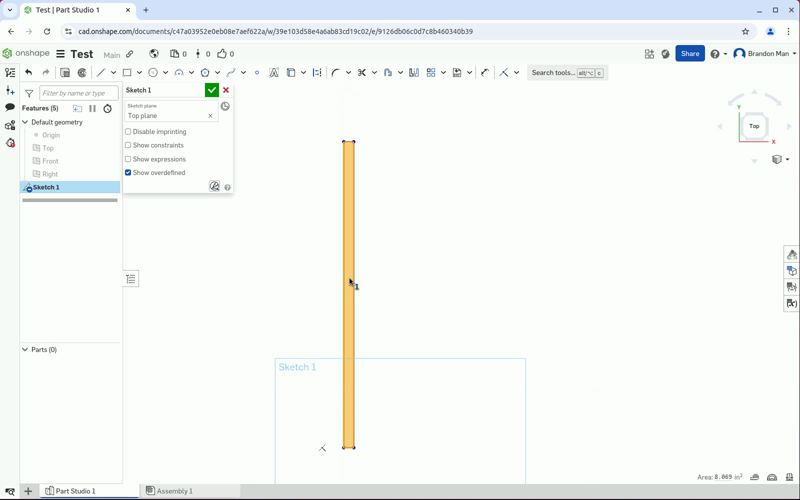
scroll(-6)
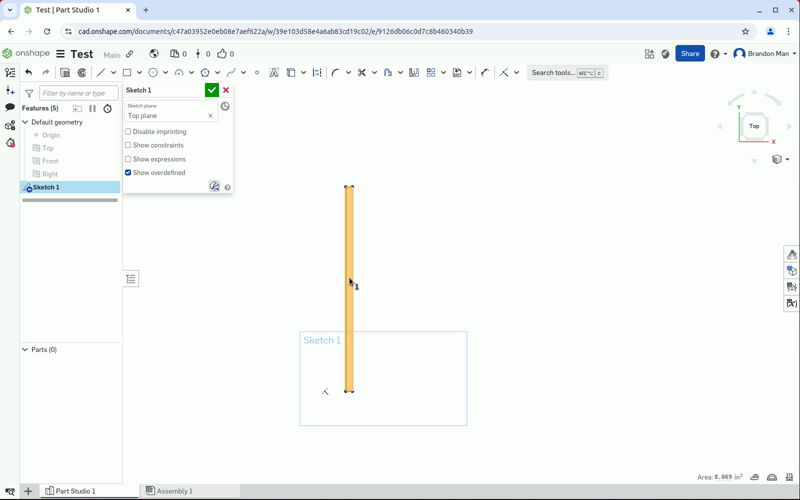
scroll(-6)
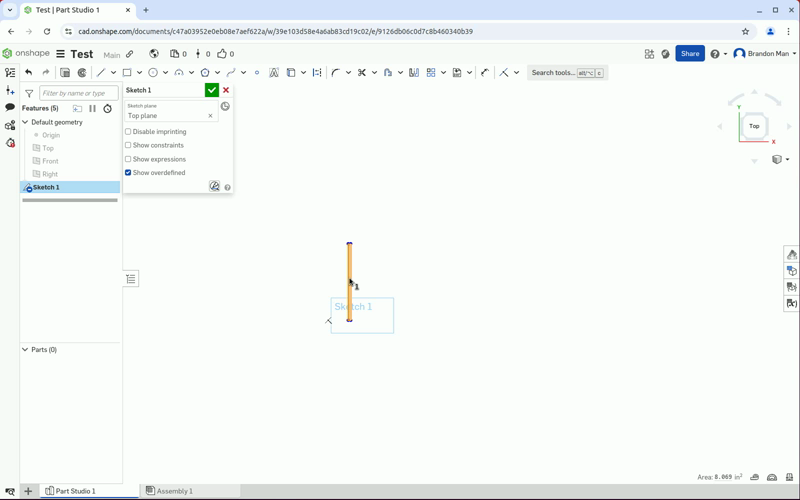
mouse_move(73, 352)
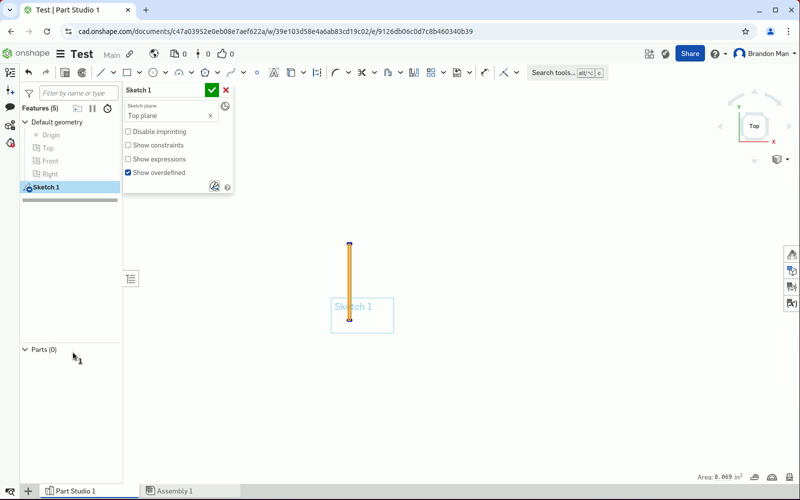
key(shift+y)
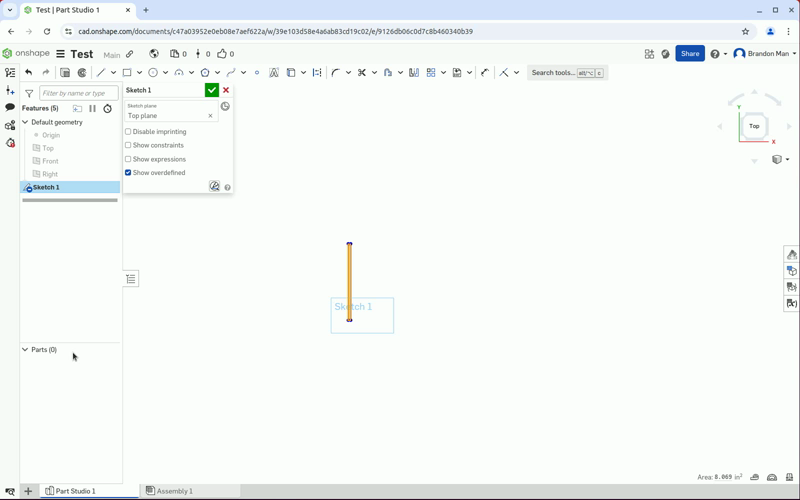
key(shift+e)
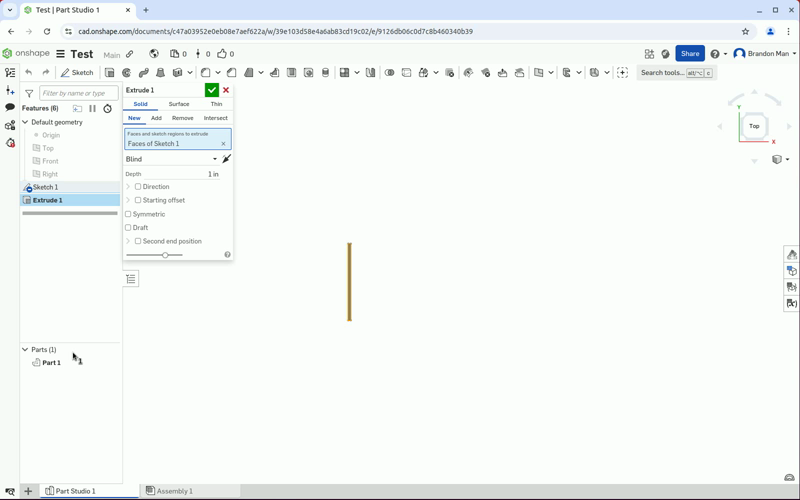
mouse_move(143, 106)
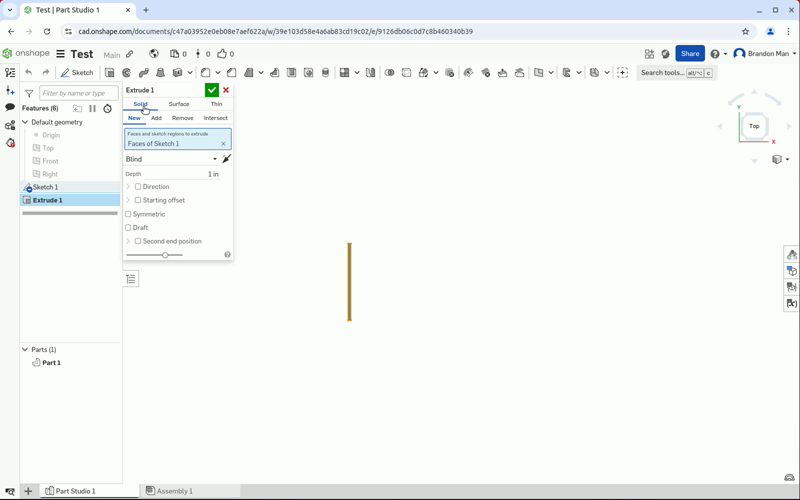
click(143, 106)
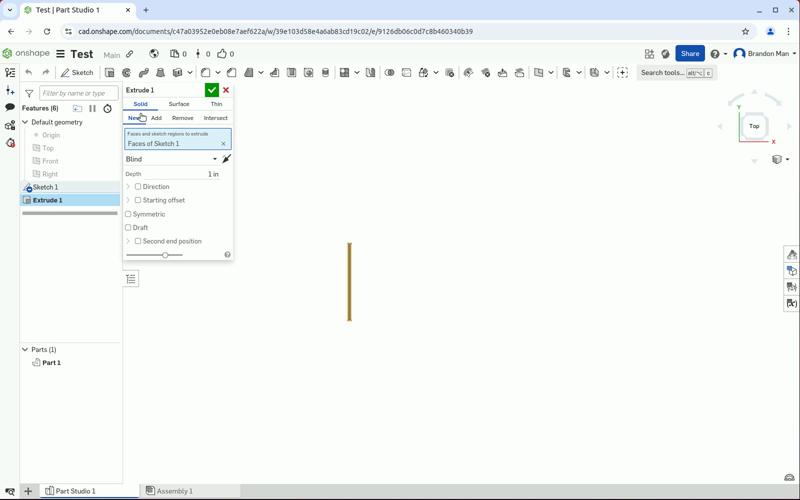
mouse_move(137, 120)
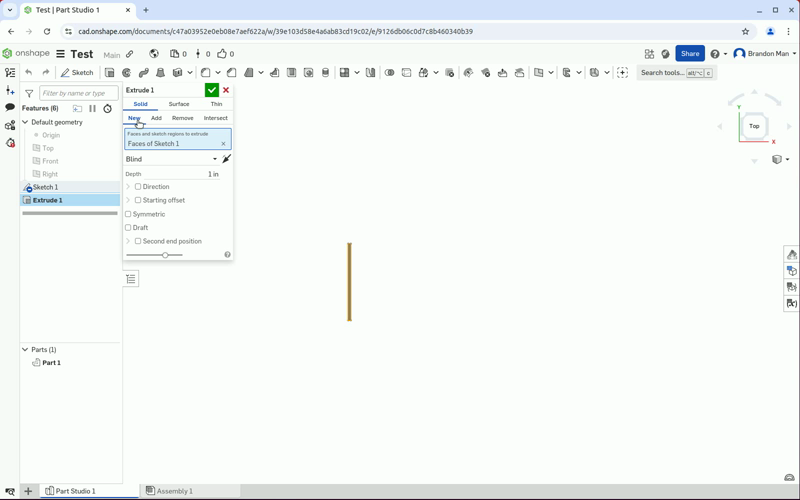
click(137, 120)
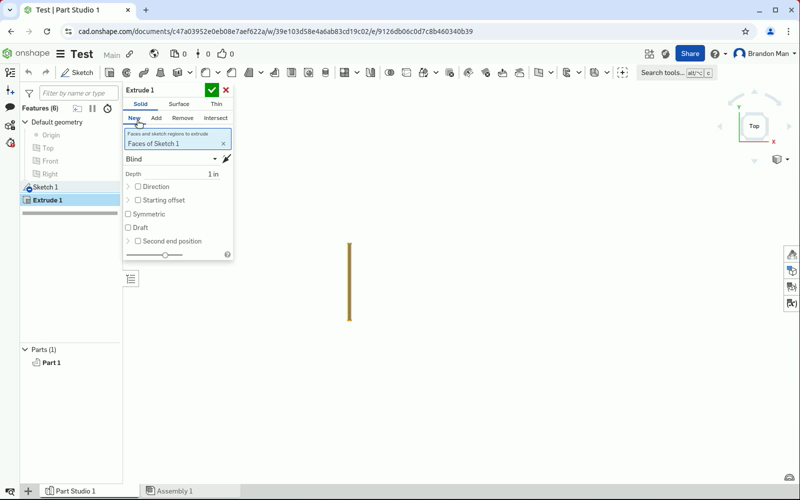
key(tab, 4)
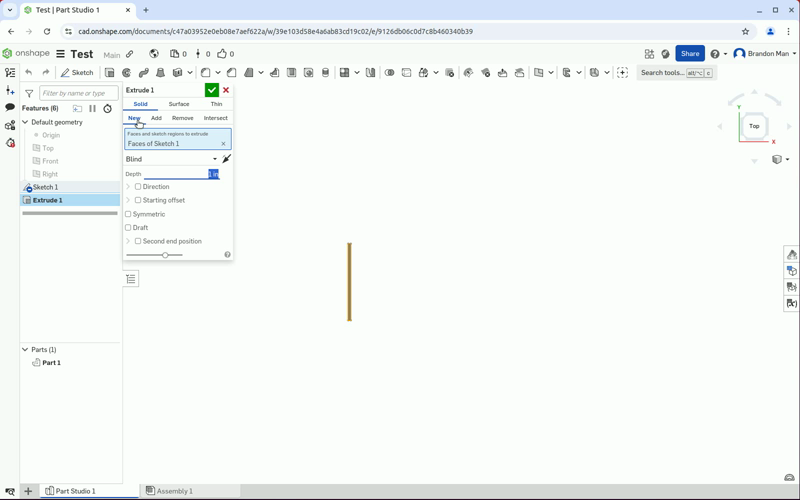
text(20.22)
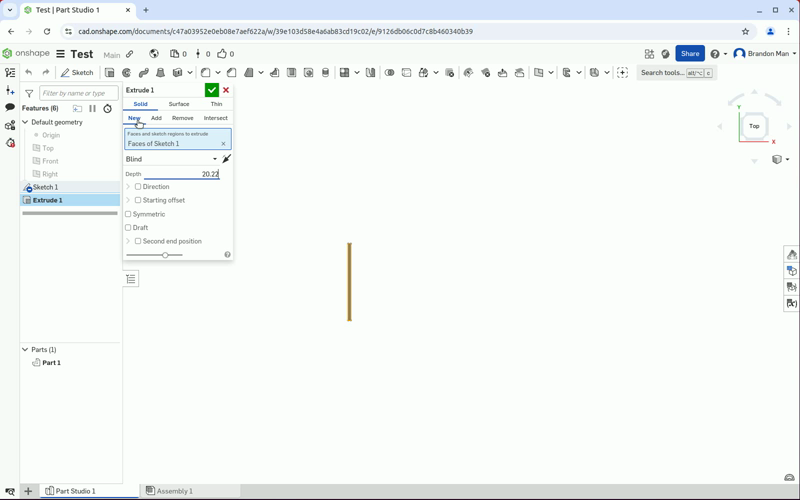
key(enter)
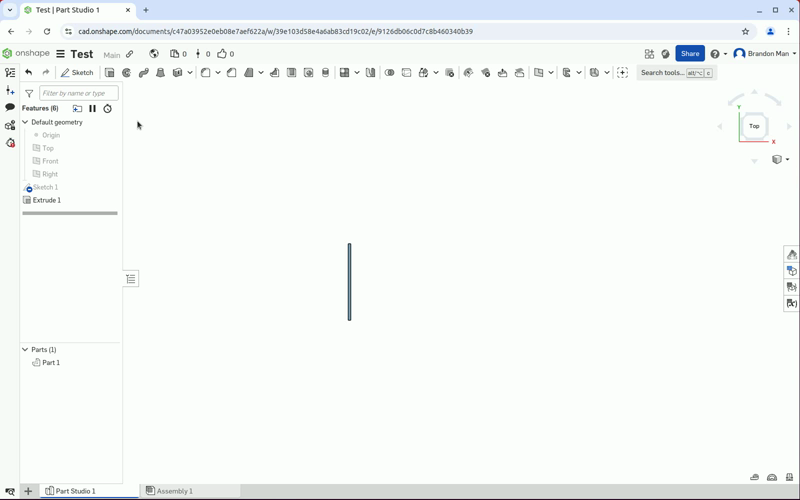
key(shift+h)
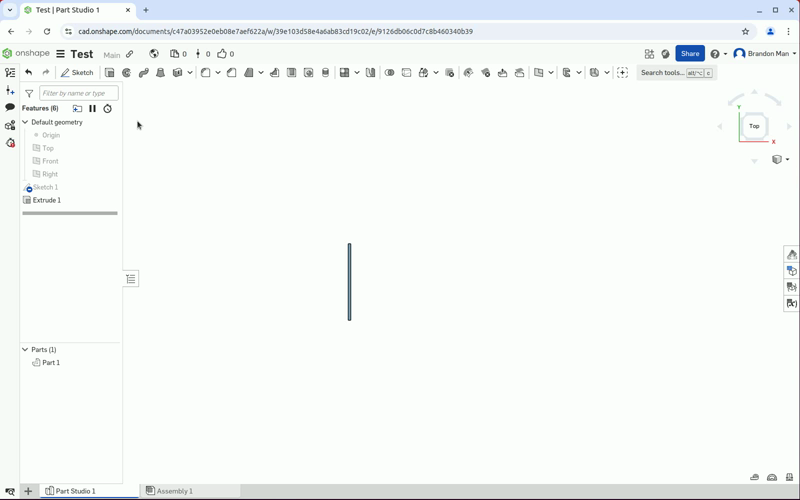
key(shift+h)
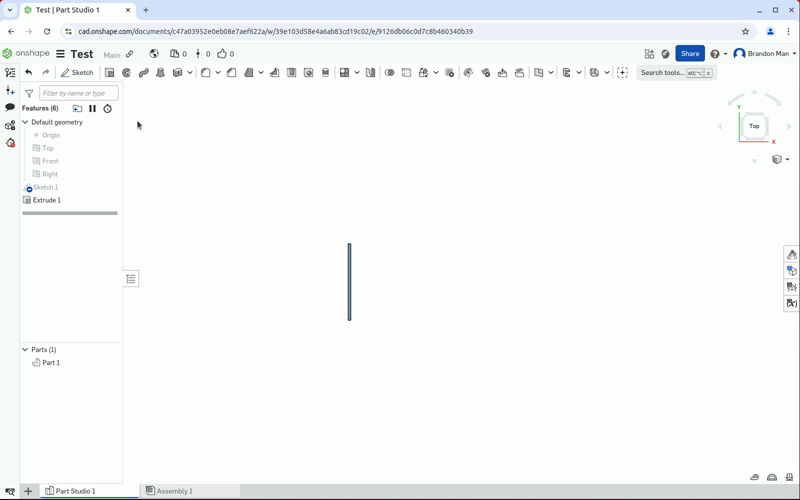
mouse_move(73, 189)
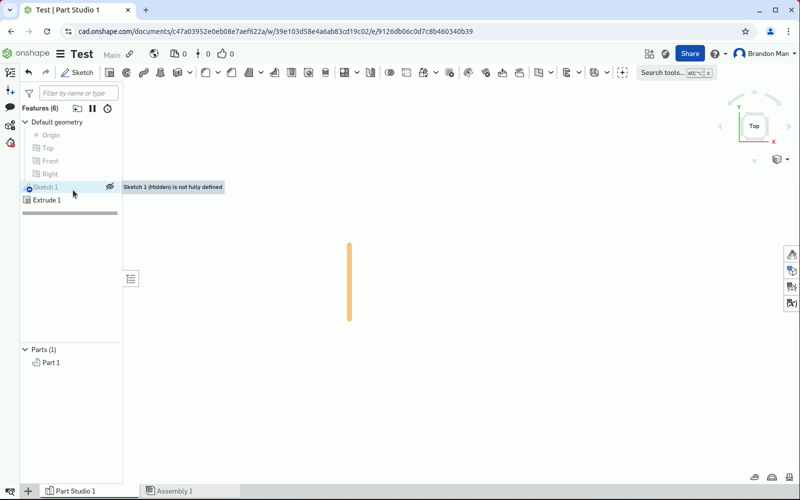
click(73, 189)
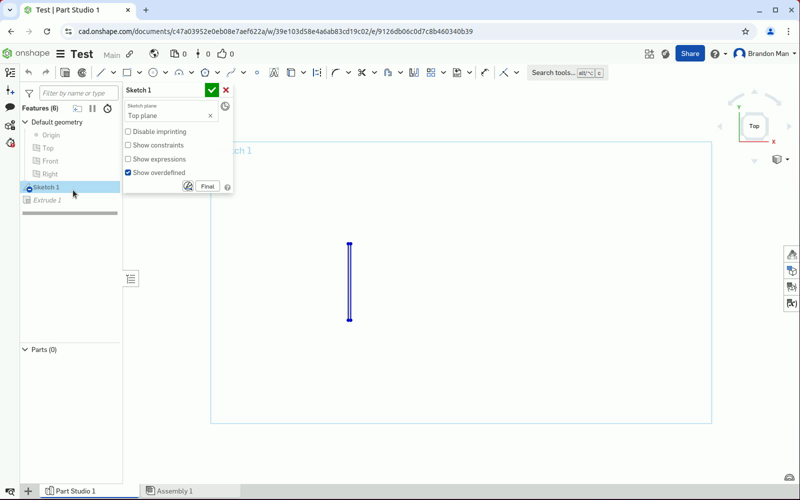
mouse_move(229, 92)
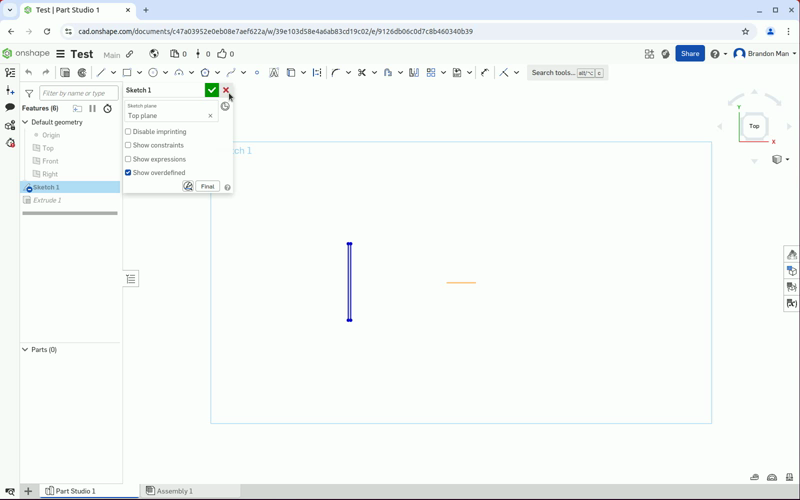
click(229, 92)
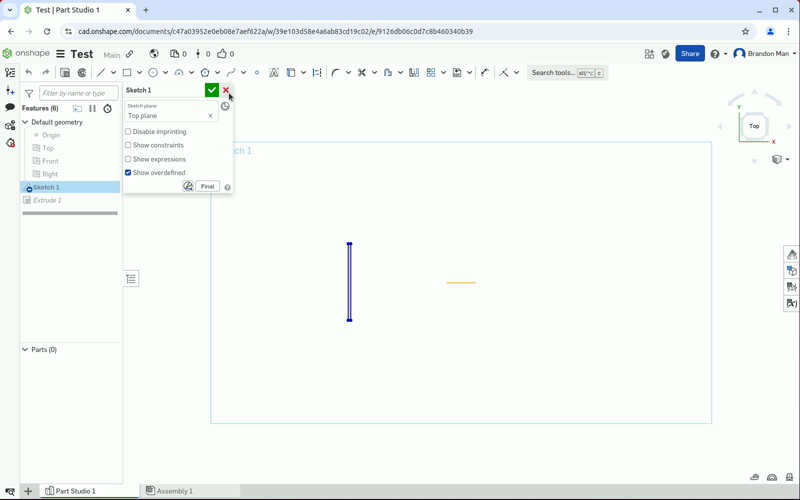
key(shift+s)
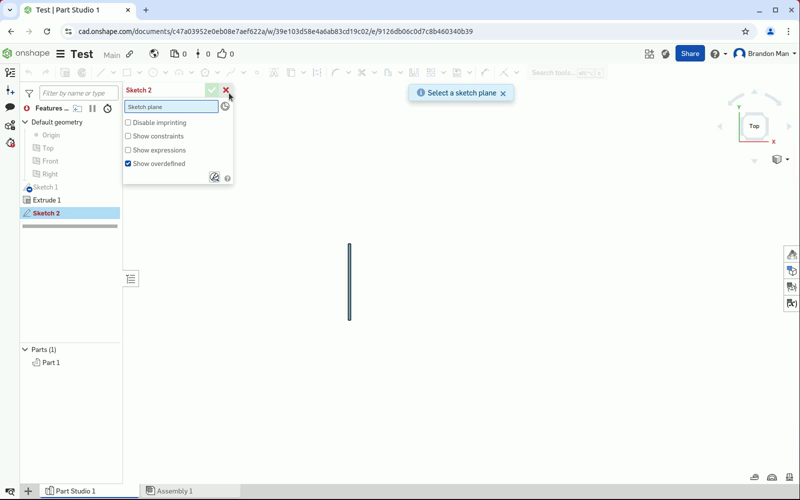
mouse_move(73, 150)
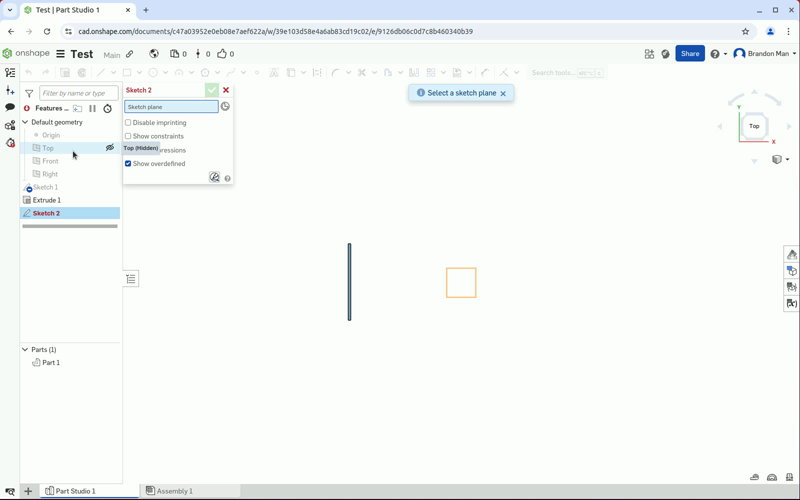
click(73, 150)
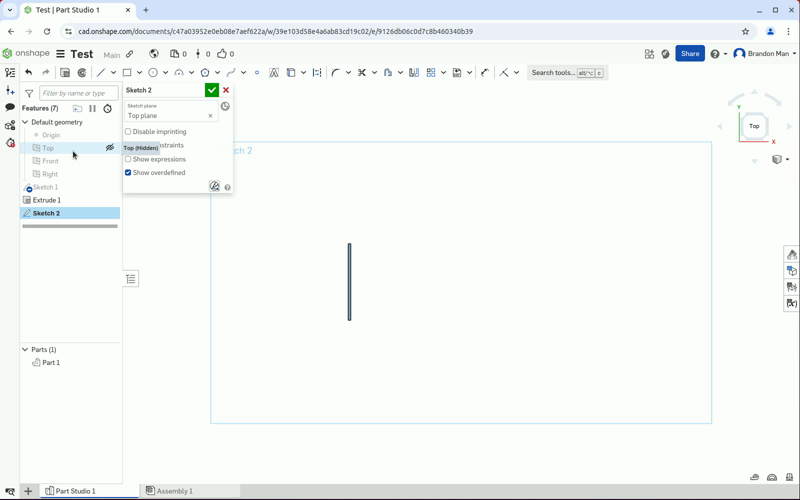
mouse_move(73, 352)
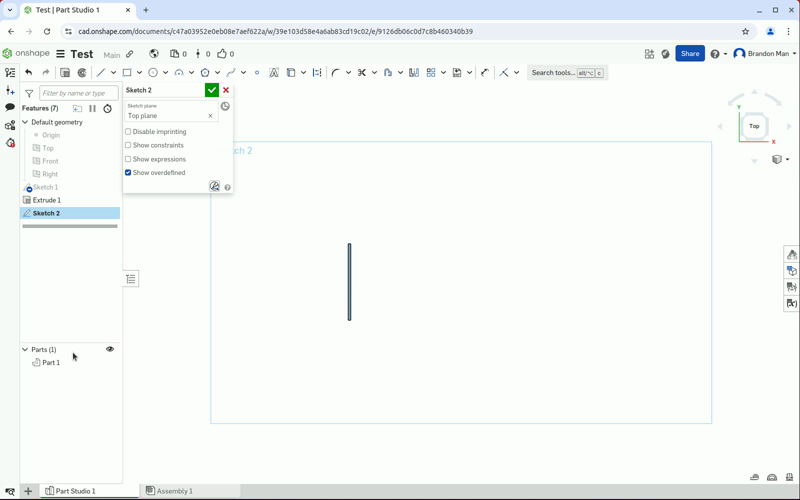
key(y)
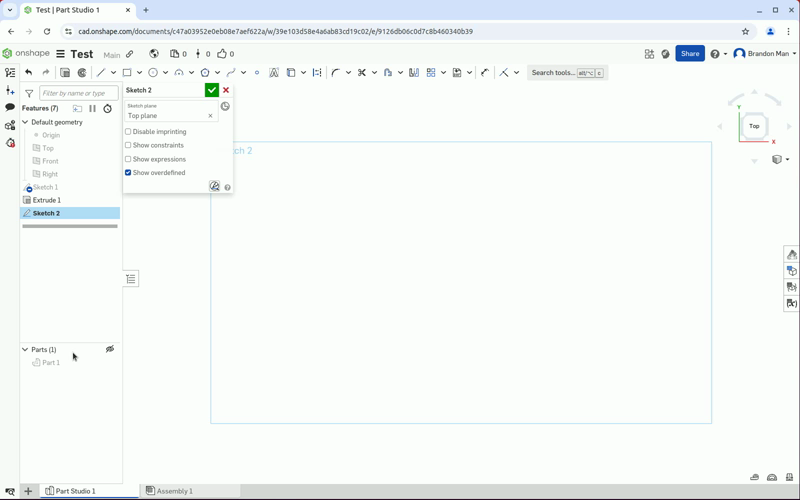
key(l)
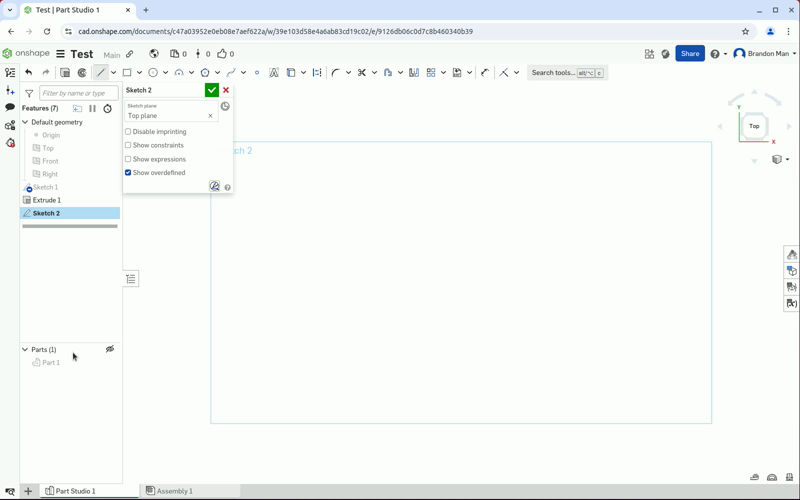
key_down(shift)
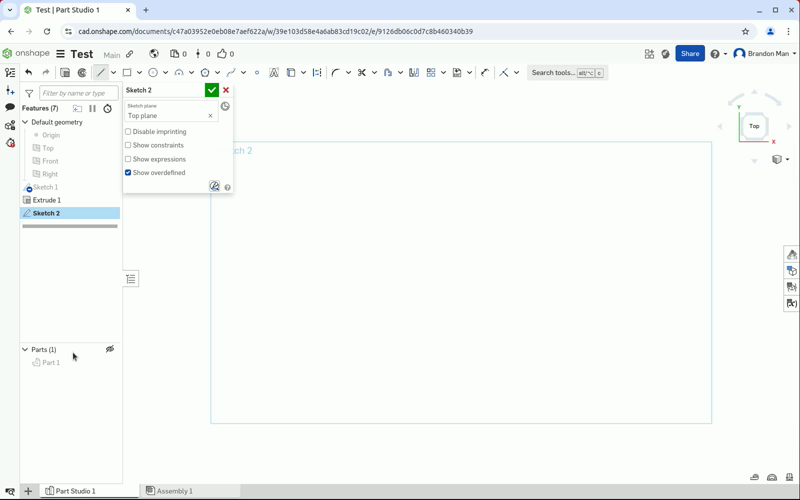
mouse_move(570, 320)
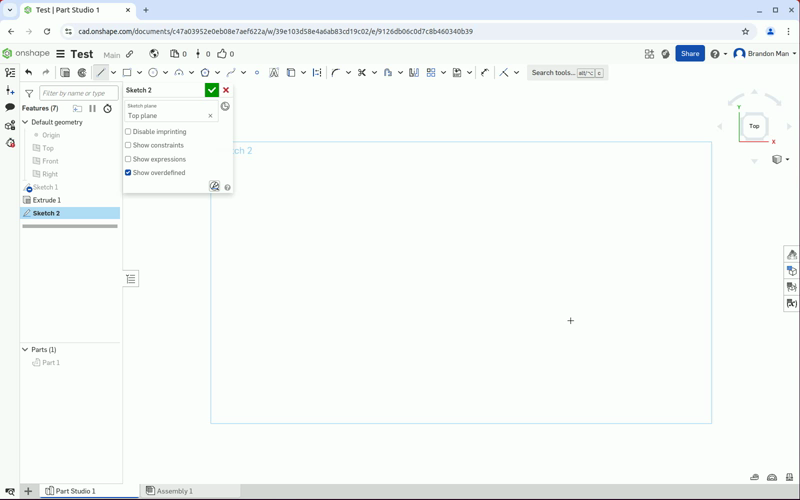
click(570, 320)
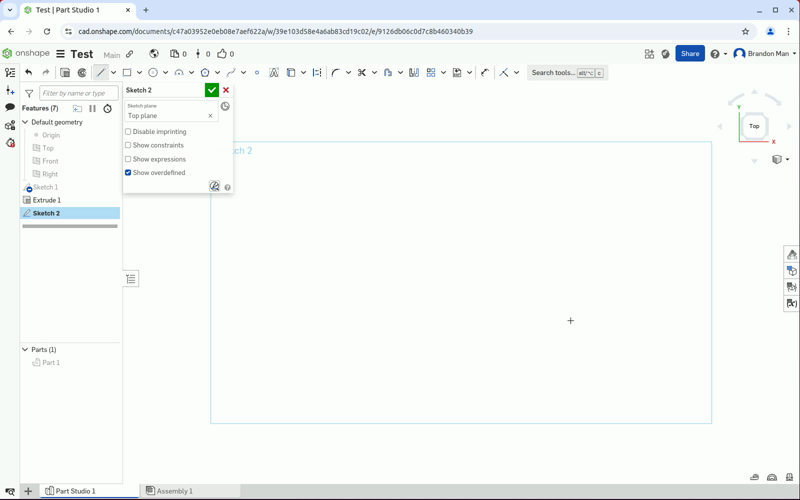
key_up(shift)
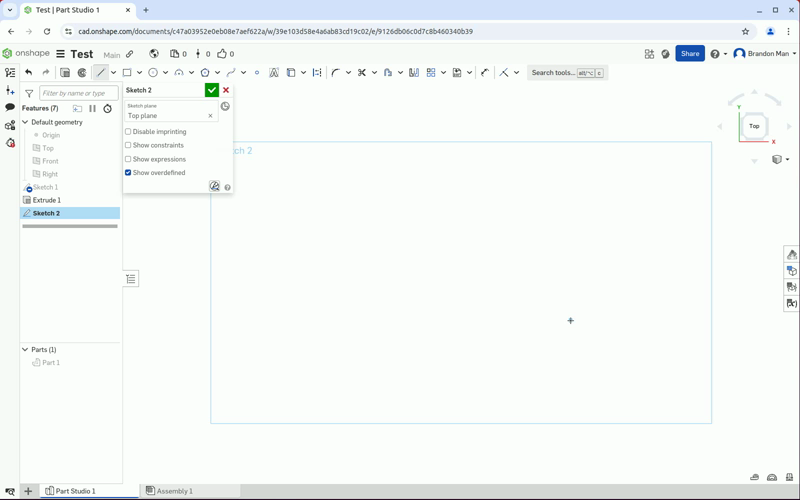
key_down(shift)
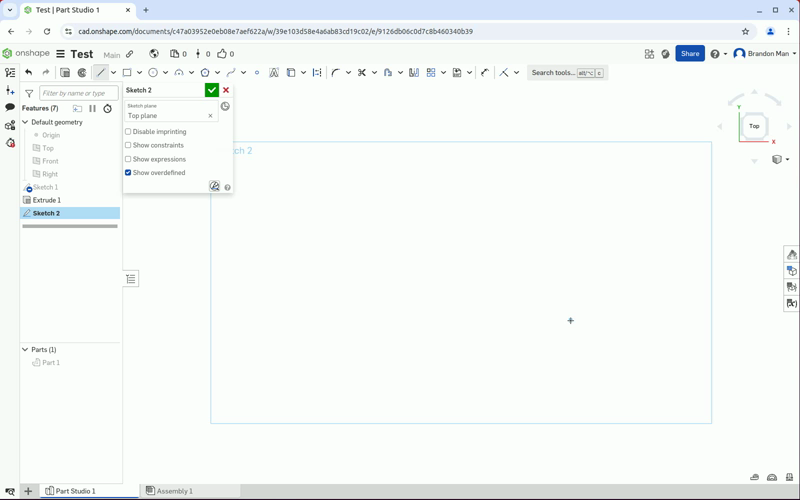
mouse_move(589, 320)
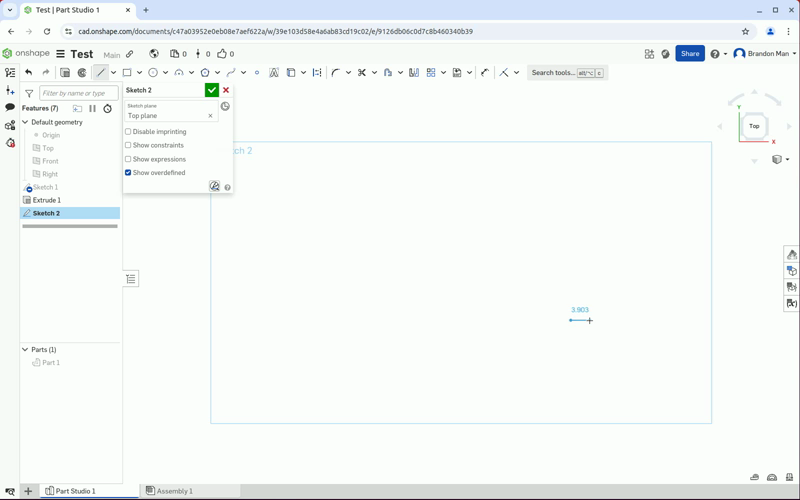
mouse_move(573, 320)
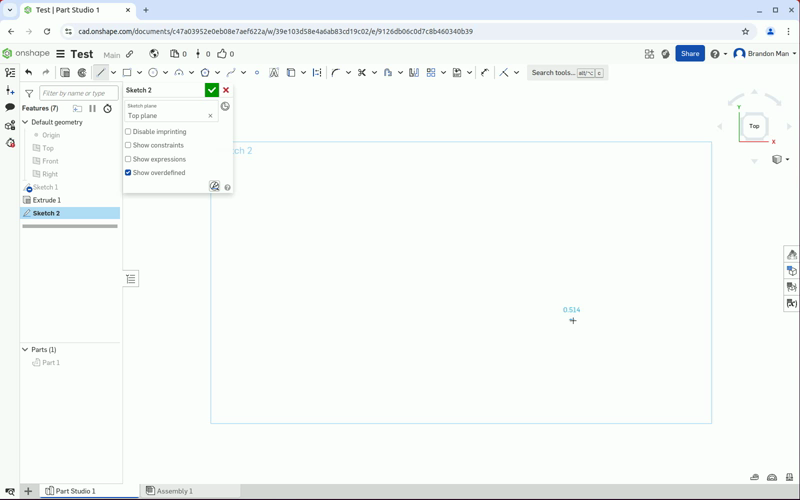
scroll(6)
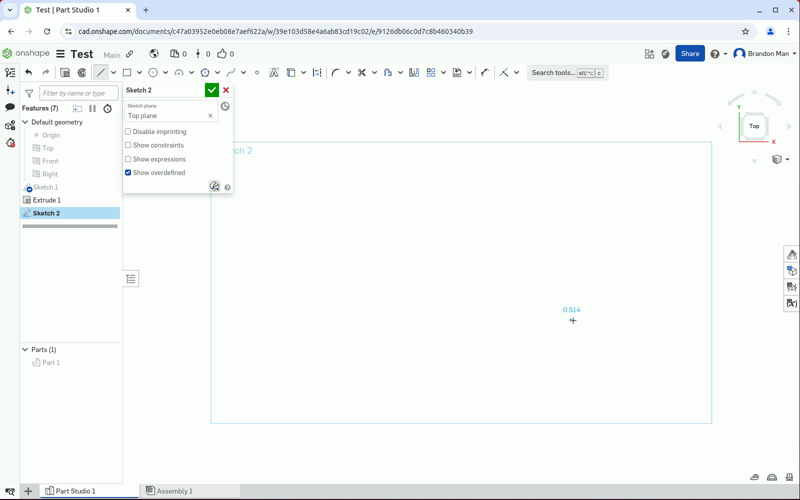
scroll(6)
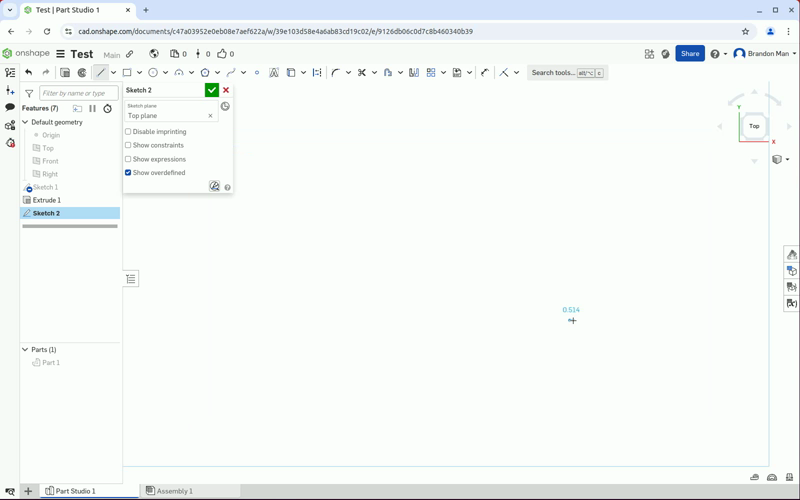
scroll(6)
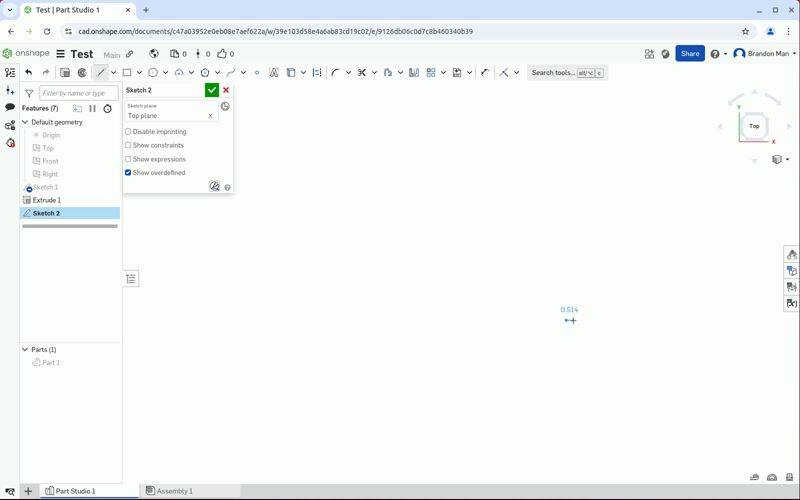
scroll(6)
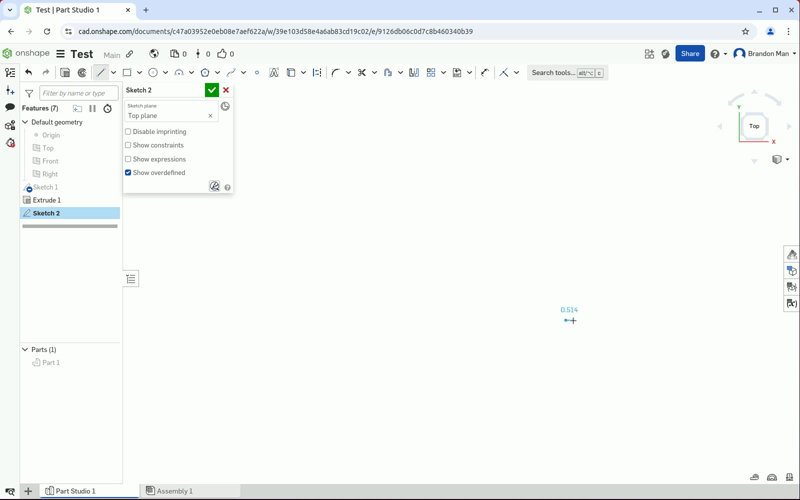
scroll(6)
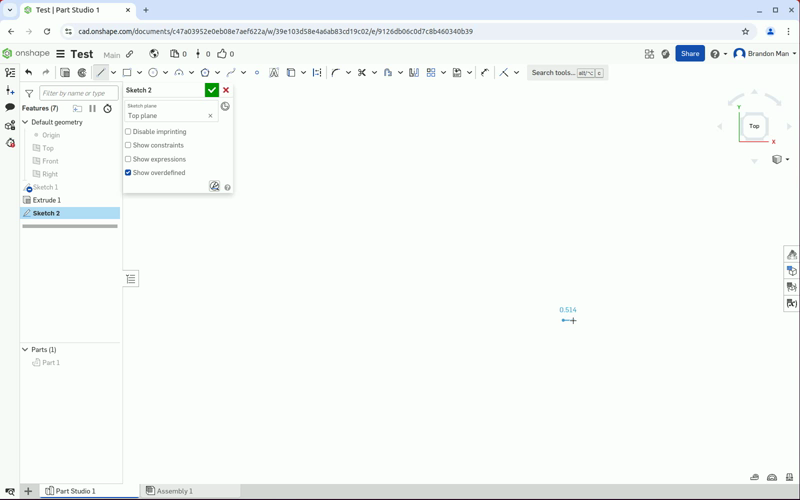
scroll(6)
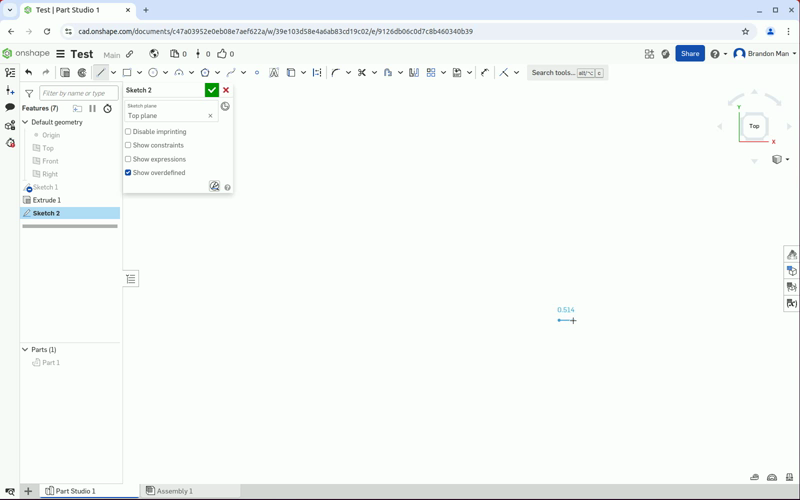
scroll(6)
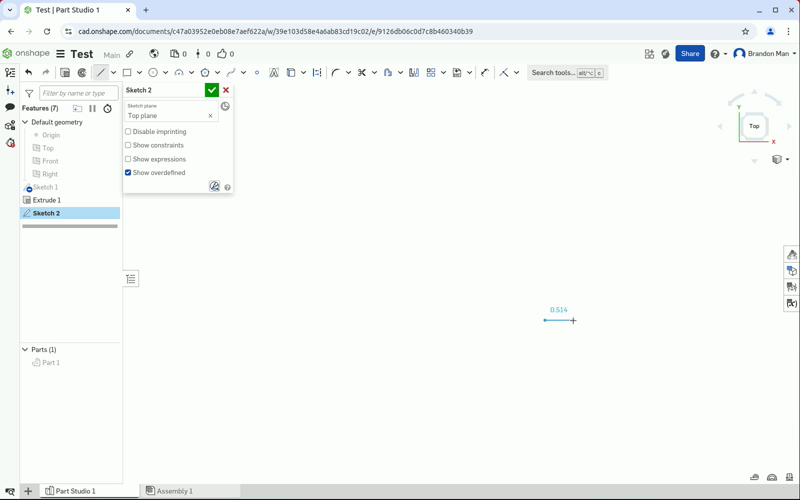
click(573, 320)
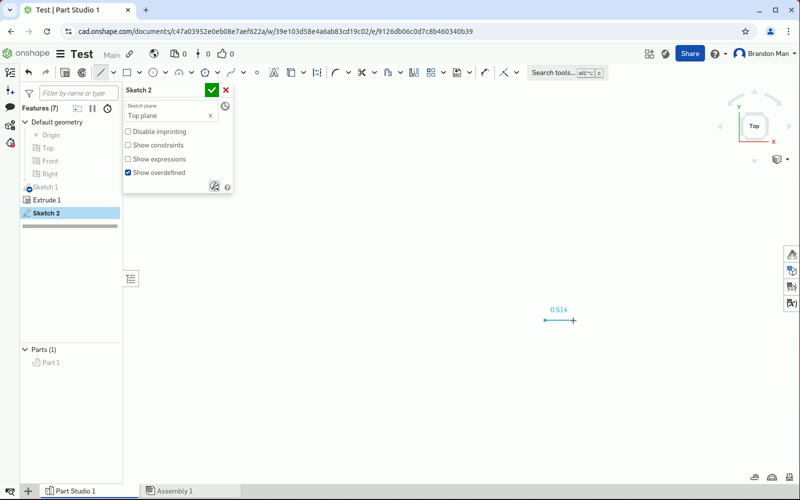
scroll(-6)
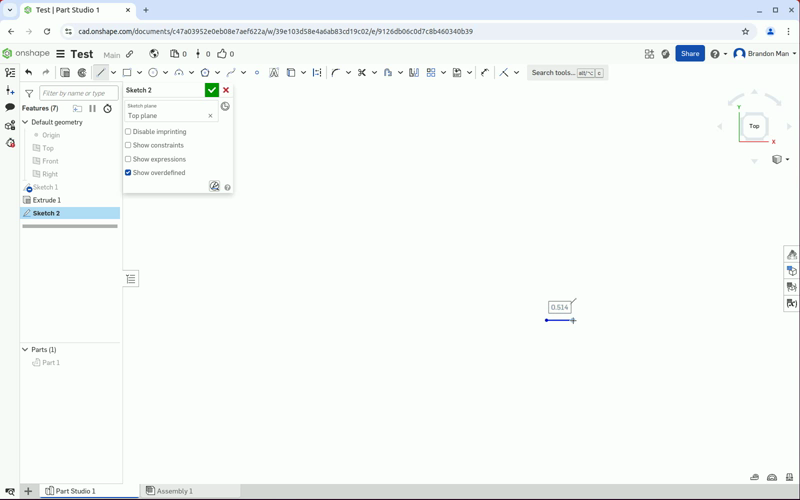
scroll(-6)
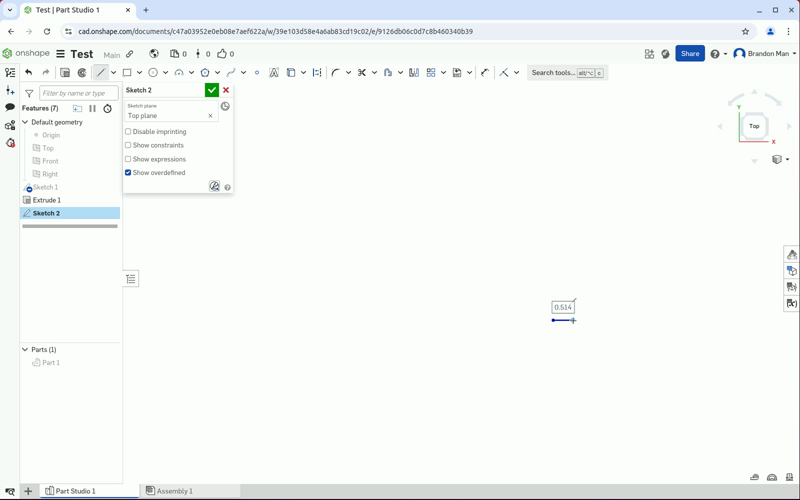
scroll(-6)
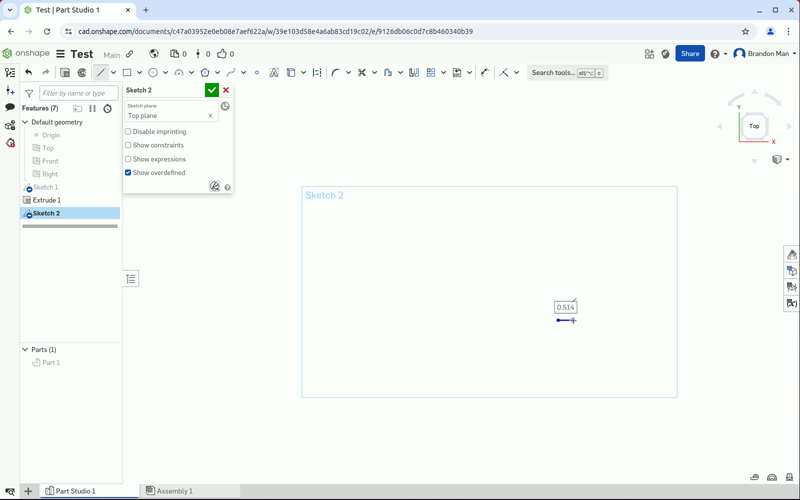
scroll(-6)
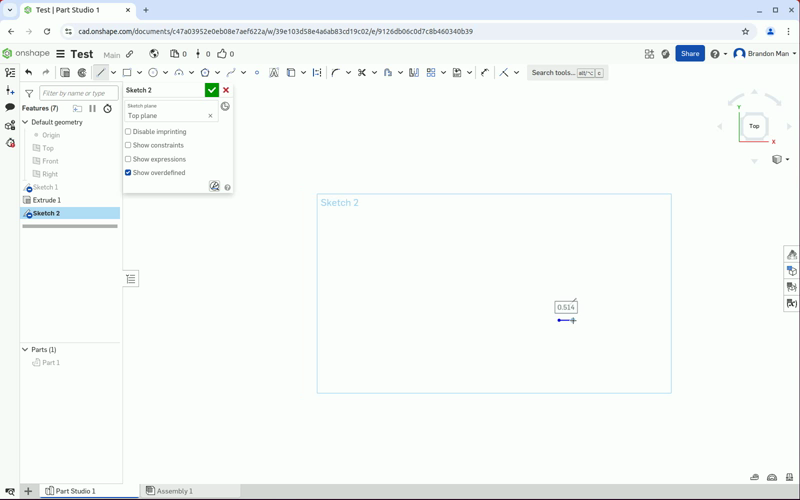
scroll(-6)
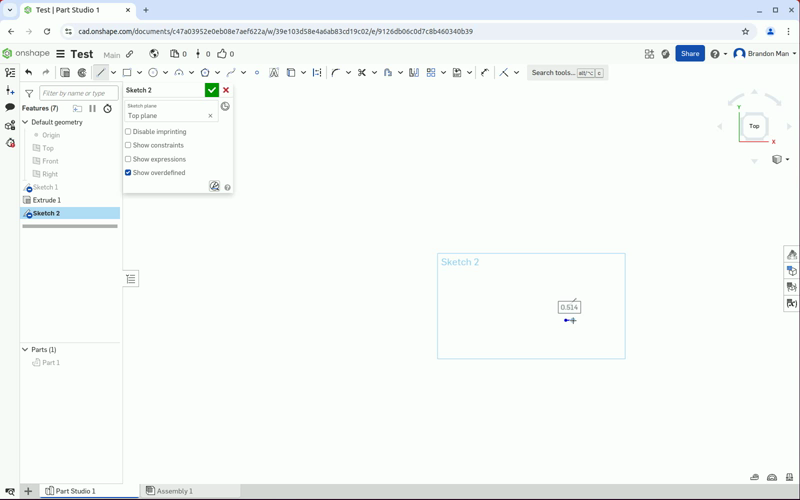
scroll(-6)
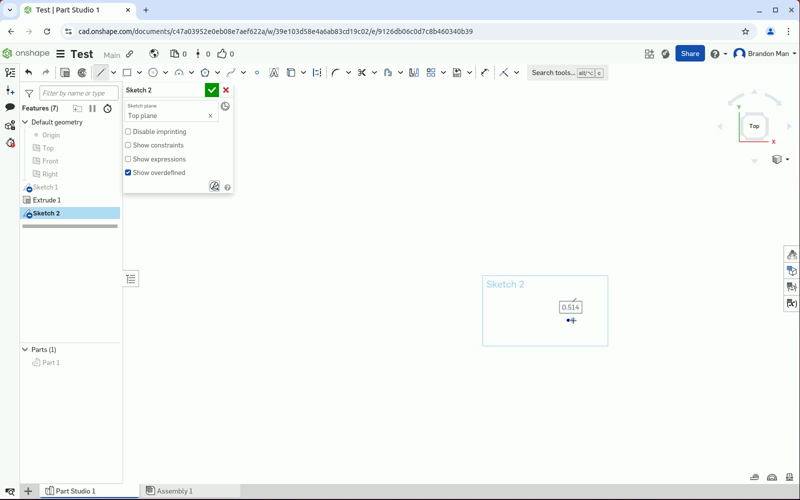
scroll(-6)
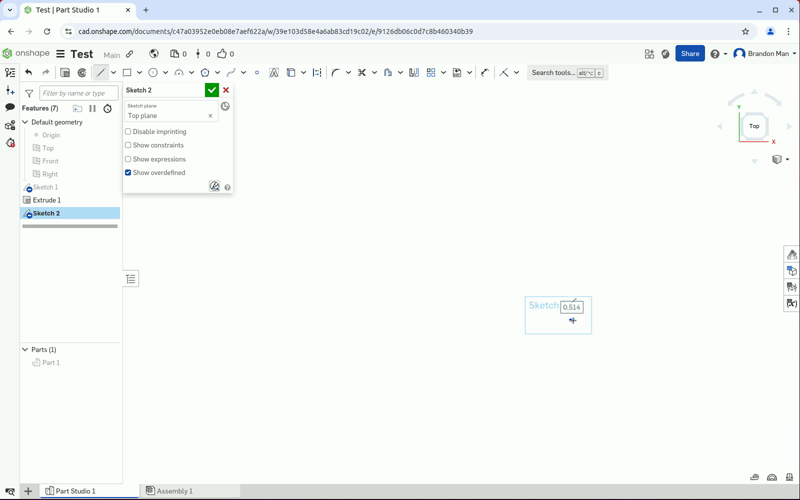
key_up(shift)
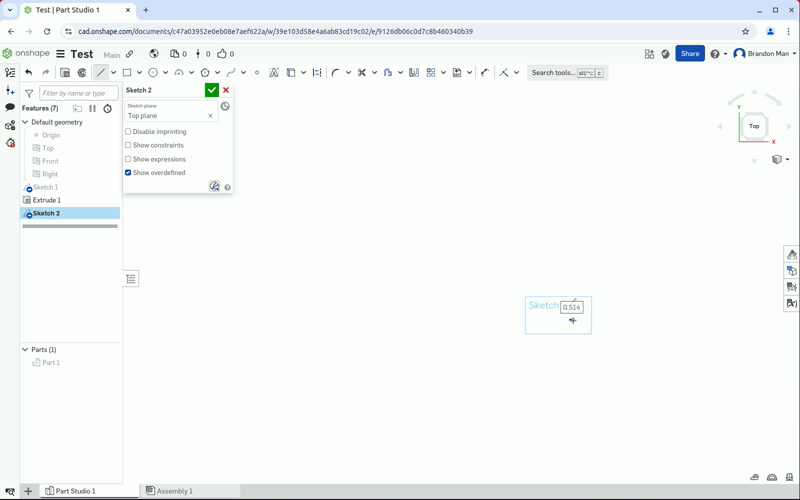
key_down(shift)
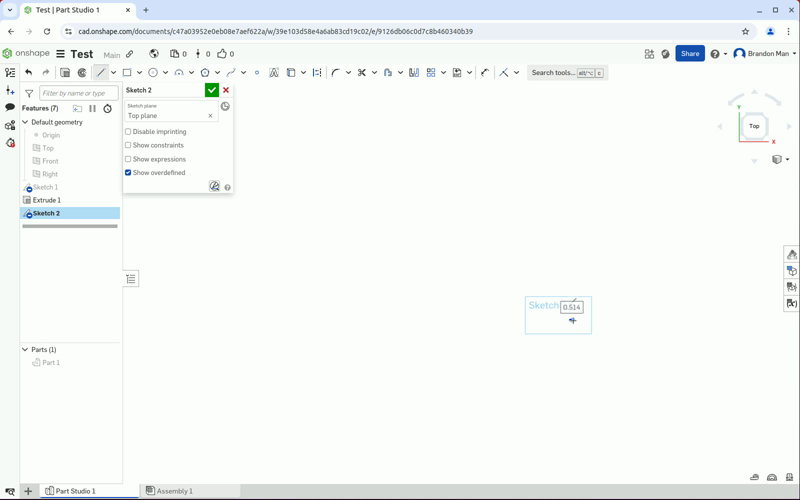
mouse_move(573, 243)
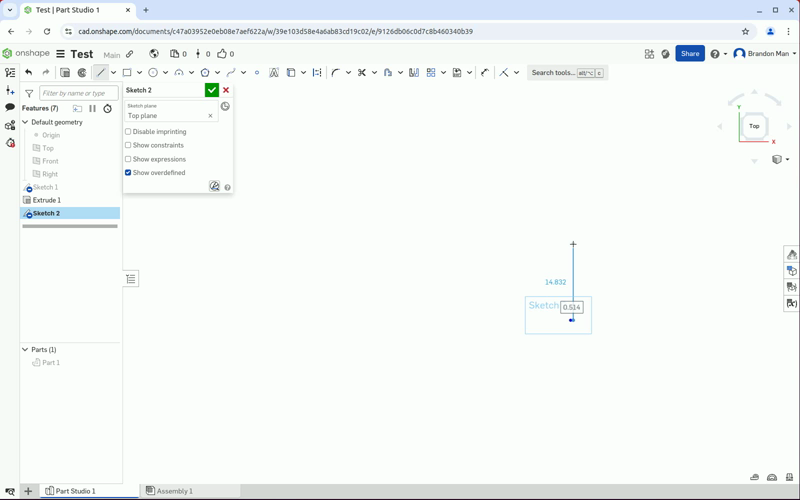
click(573, 243)
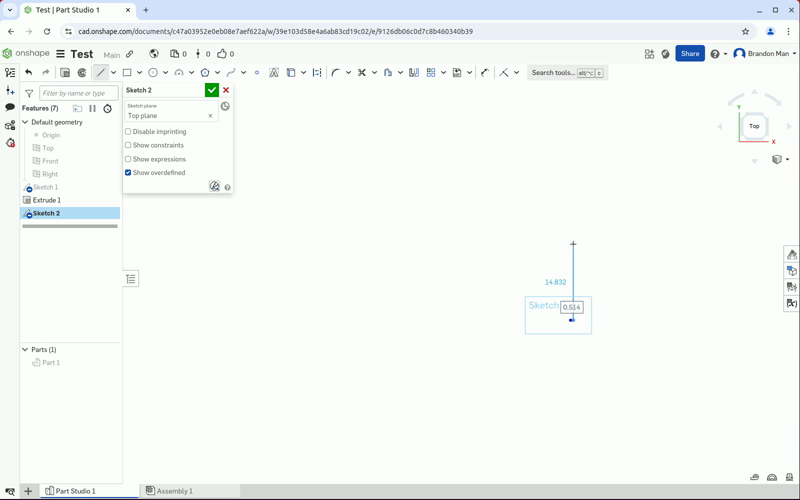
key_up(shift)
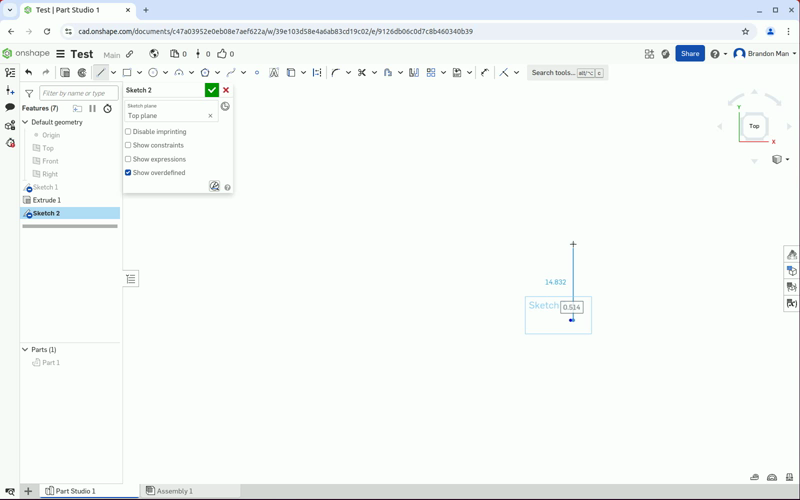
key_down(shift)
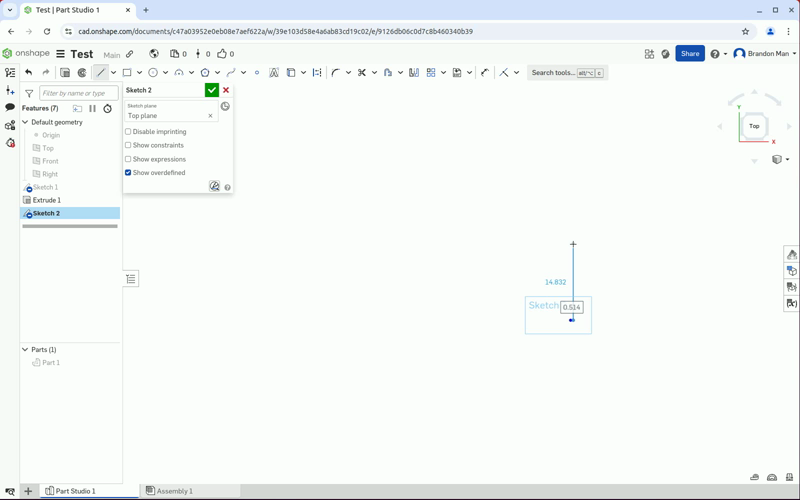
mouse_move(589, 243)
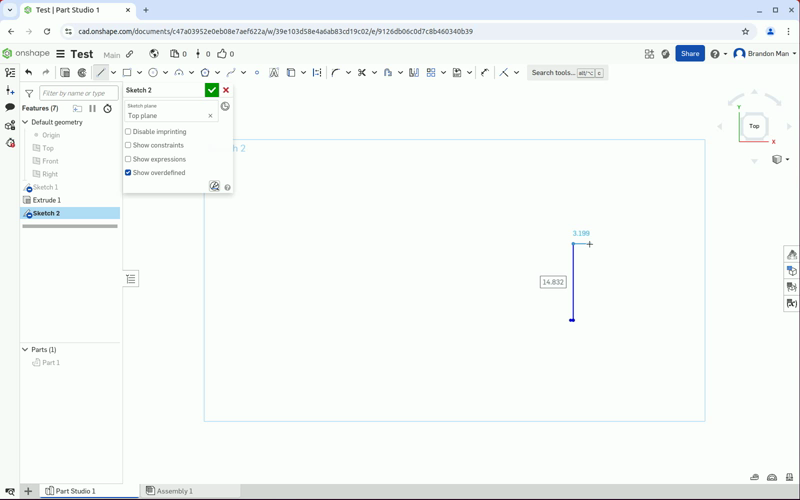
mouse_move(570, 243)
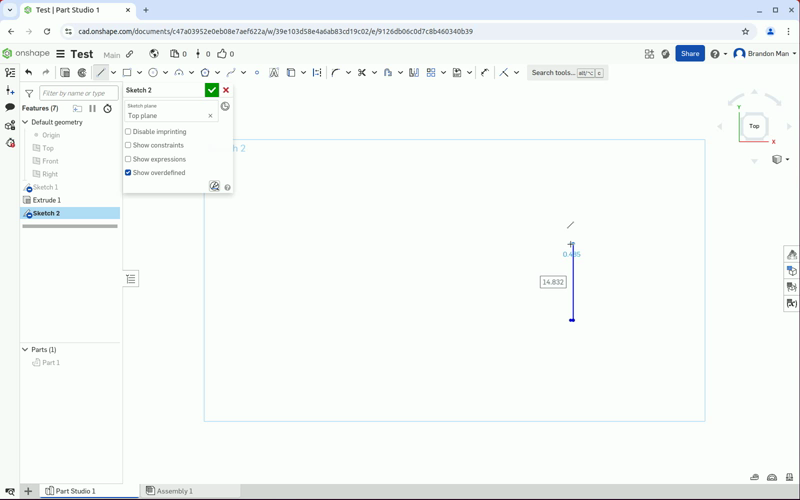
scroll(6)
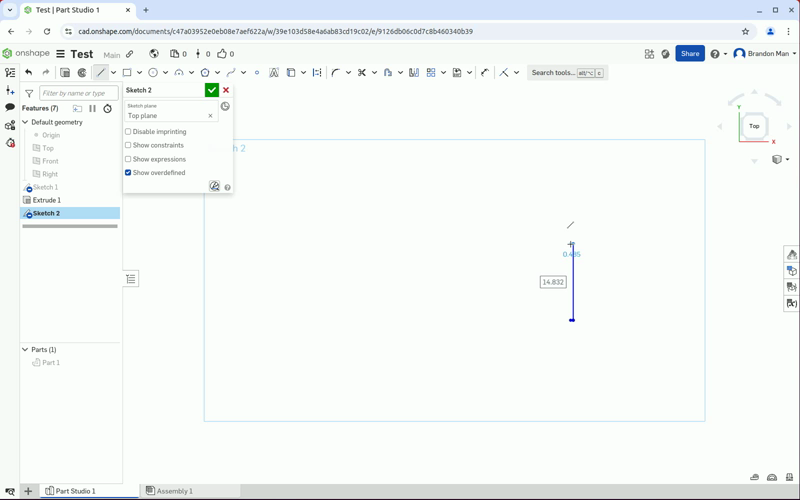
scroll(6)
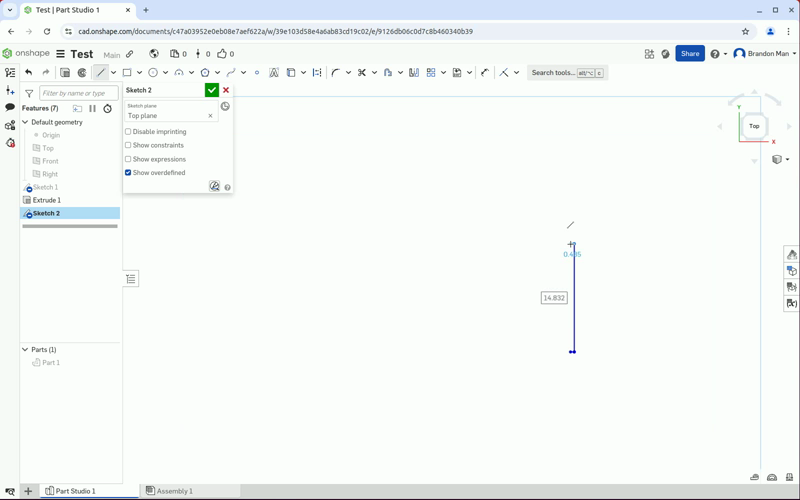
scroll(6)
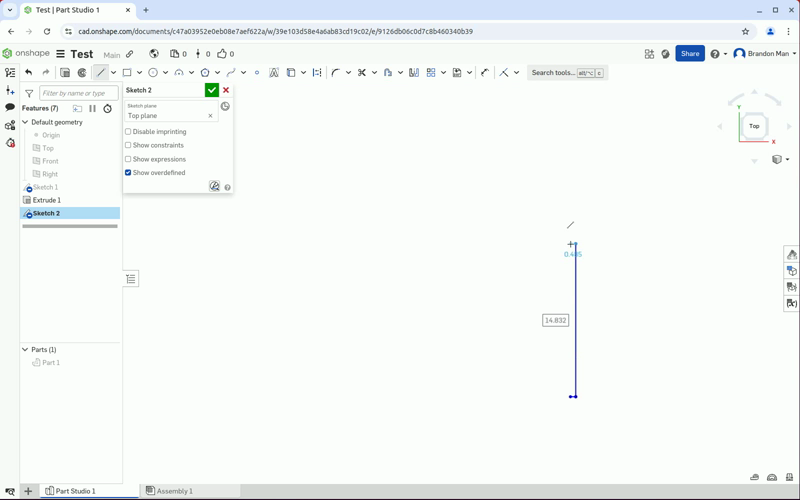
scroll(6)
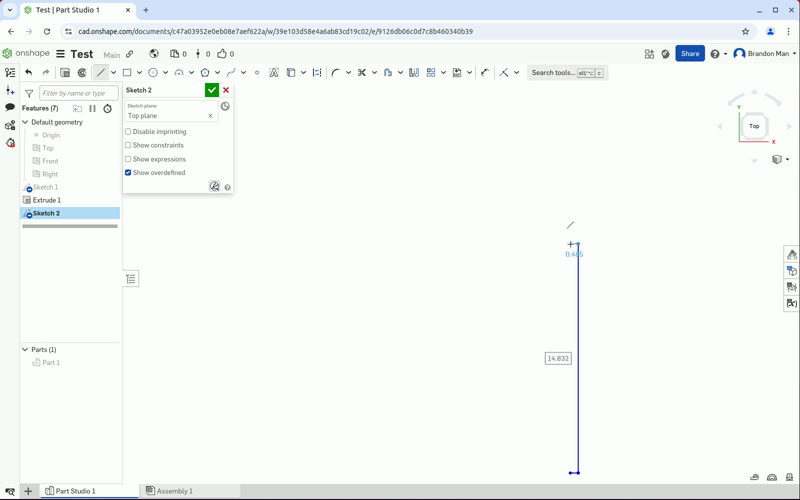
scroll(6)
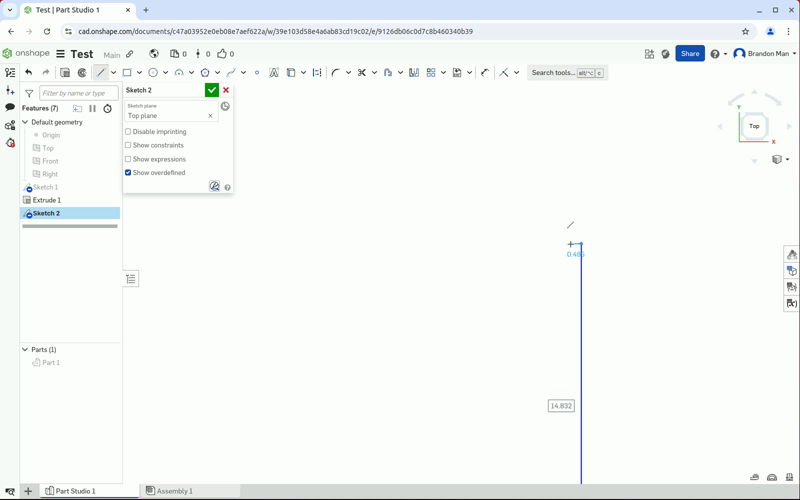
scroll(6)
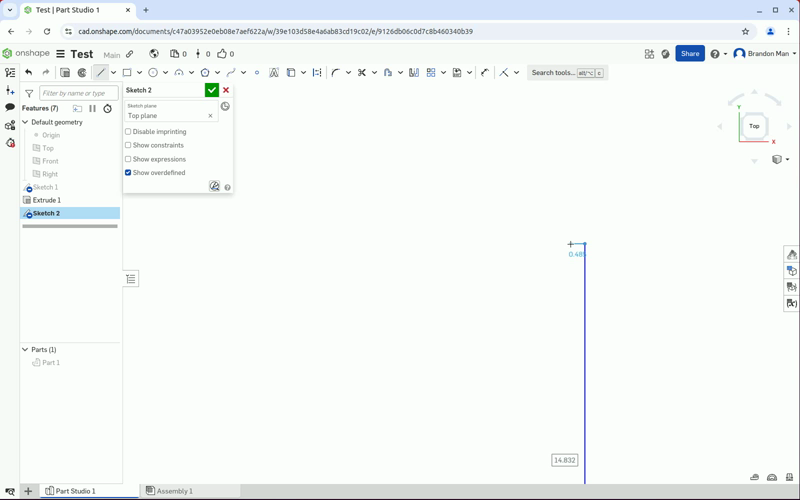
scroll(6)
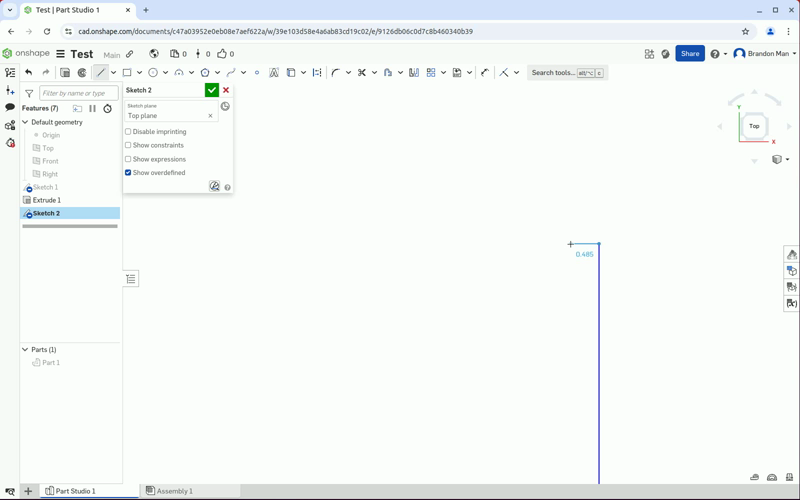
click(570, 243)
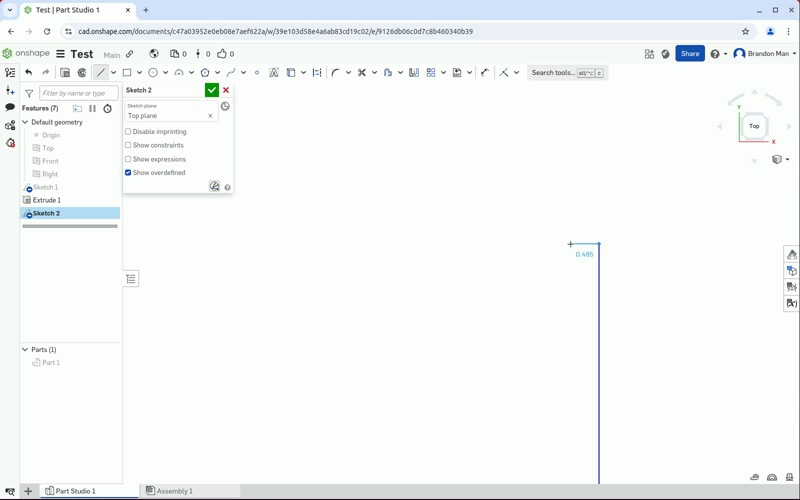
scroll(-6)
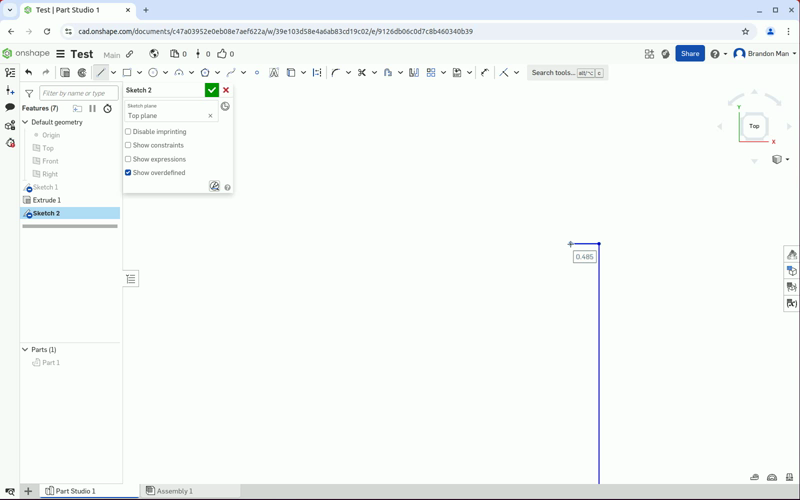
scroll(-6)
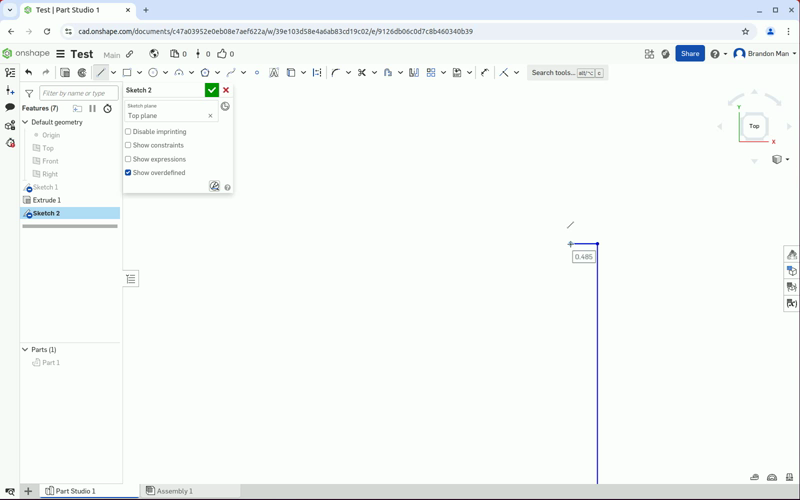
scroll(-6)
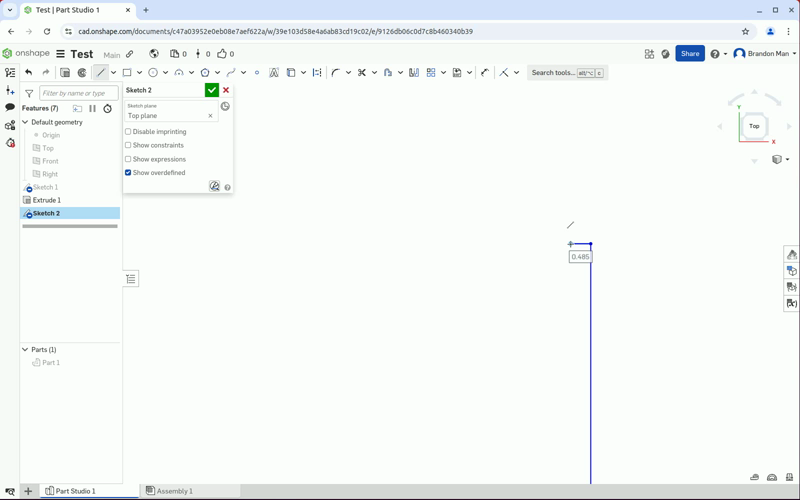
scroll(-6)
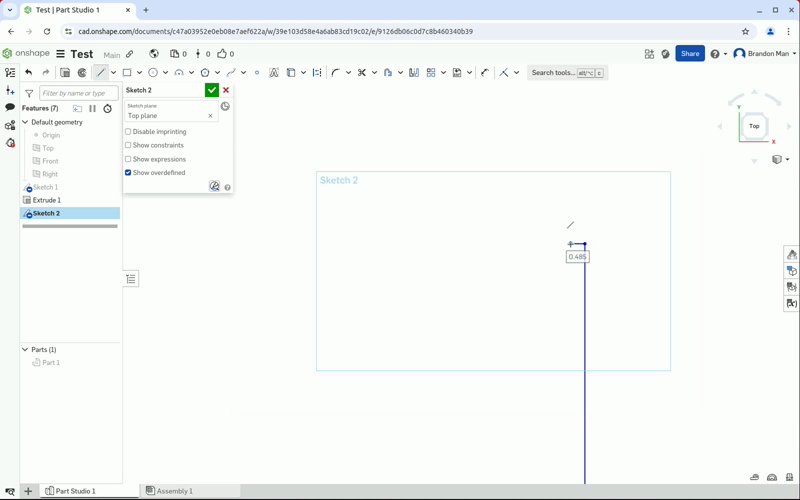
scroll(-6)
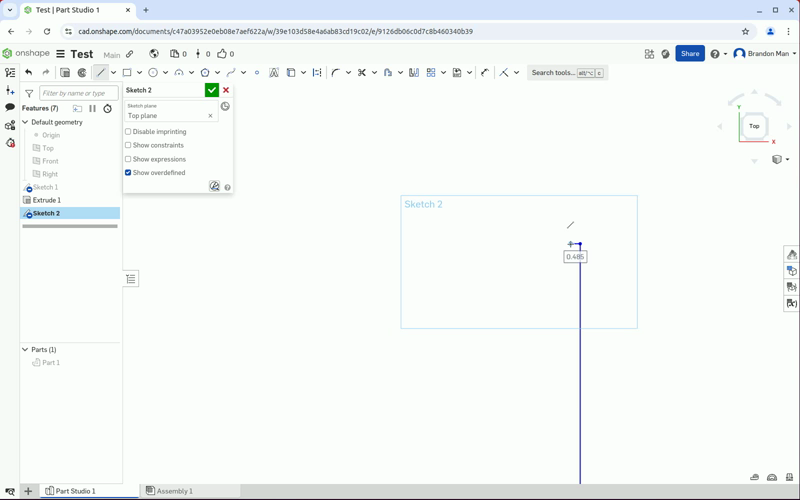
scroll(-6)
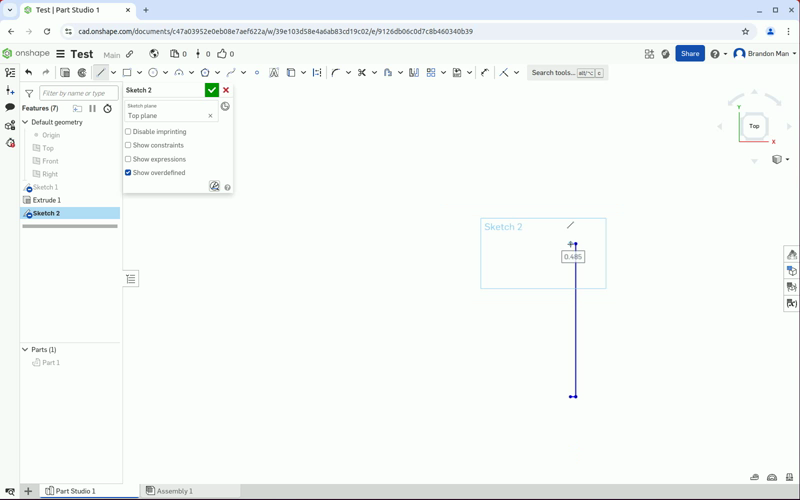
scroll(-6)
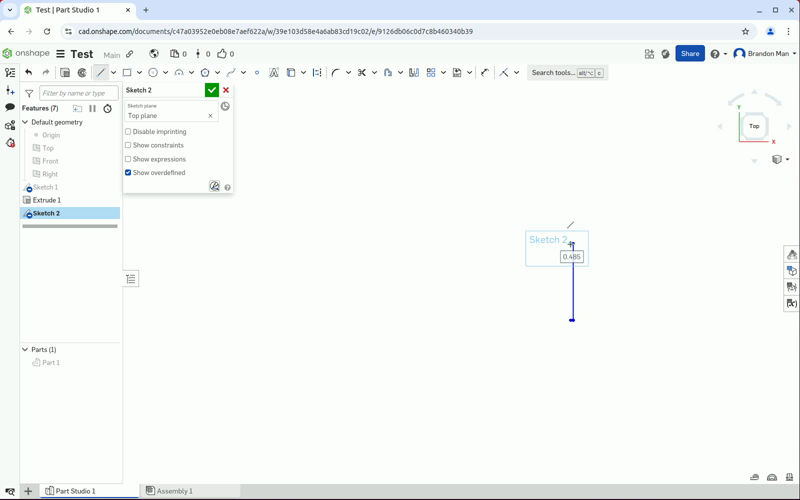
key_up(shift)
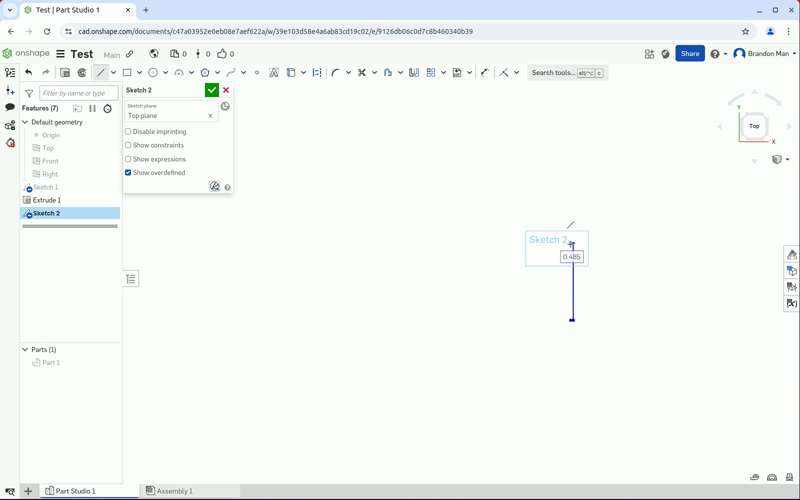
key_down(shift)
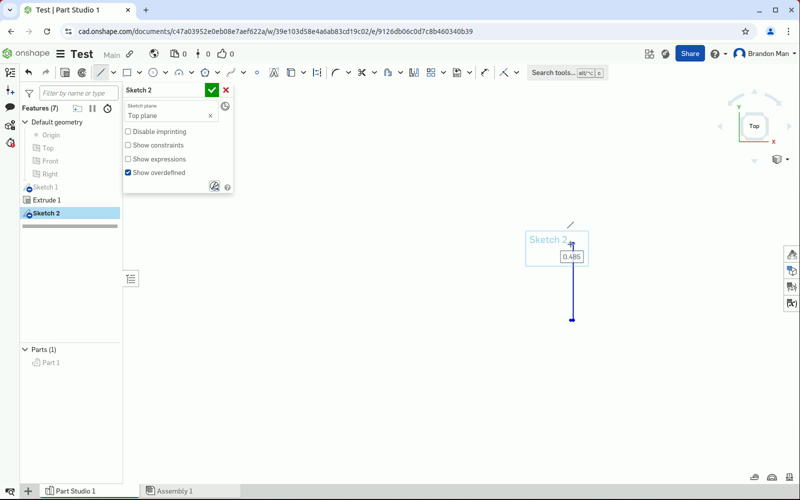
mouse_move(570, 320)
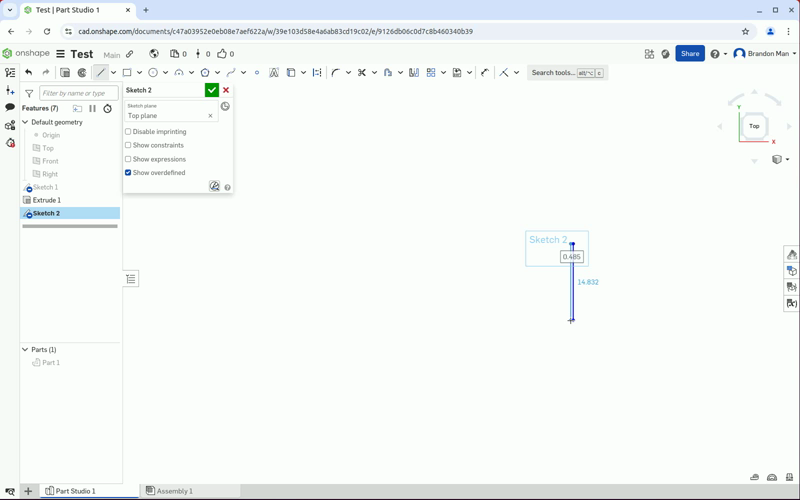
scroll(6)
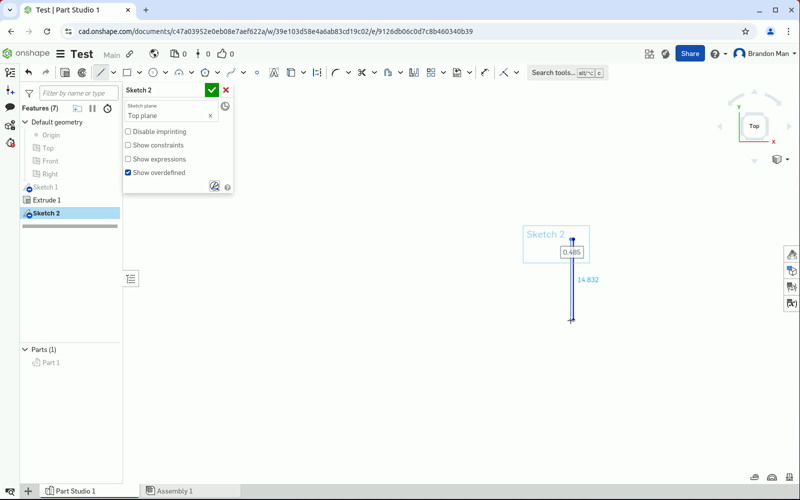
scroll(6)
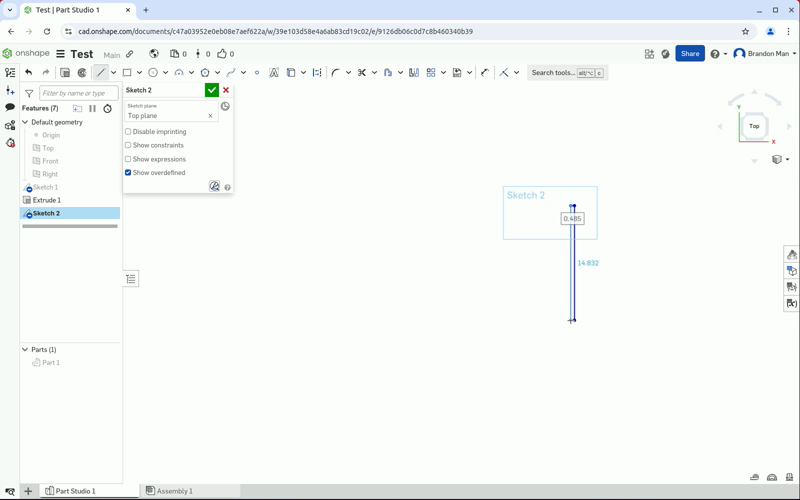
scroll(6)
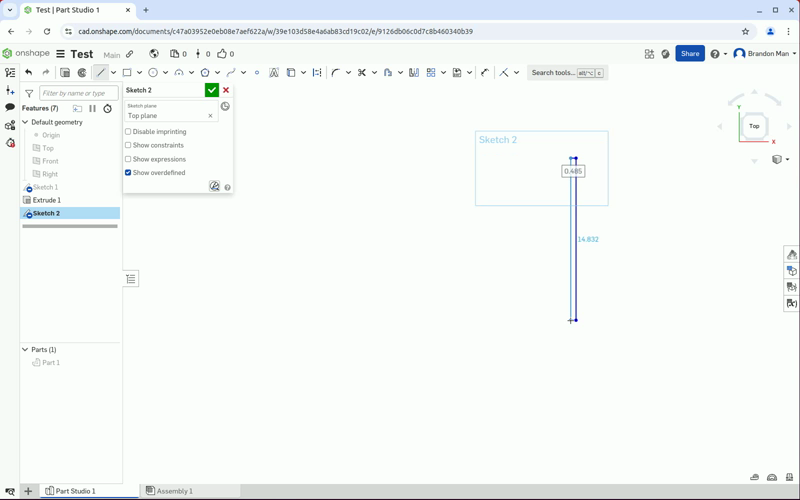
scroll(6)
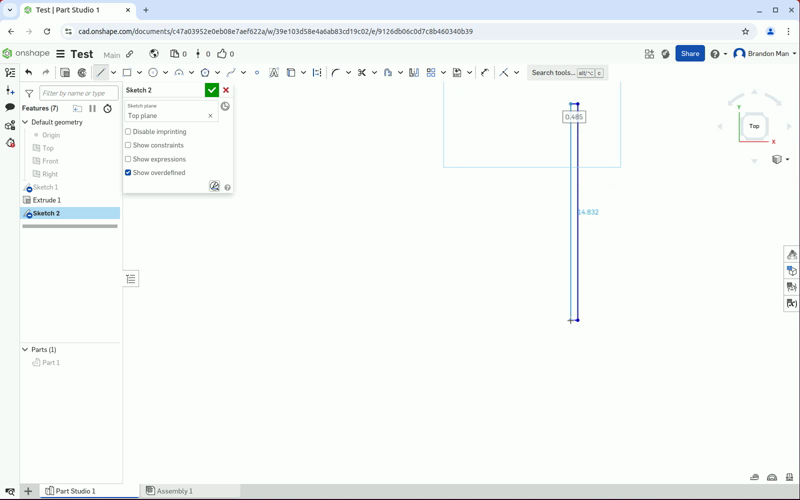
scroll(6)
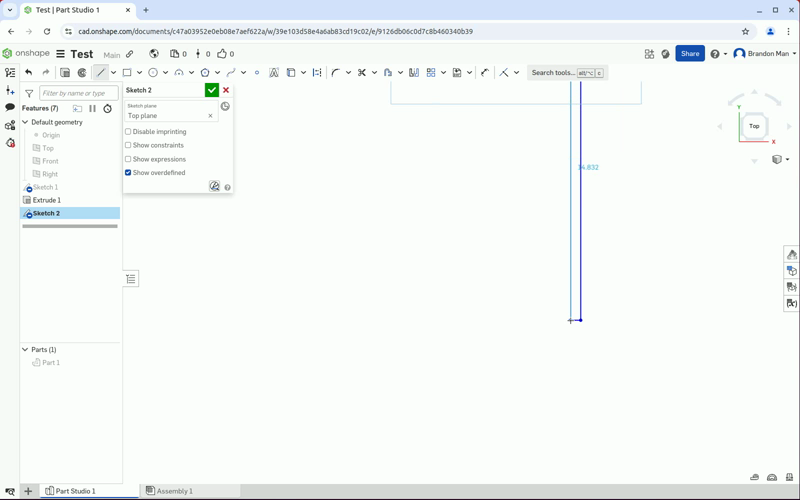
scroll(6)
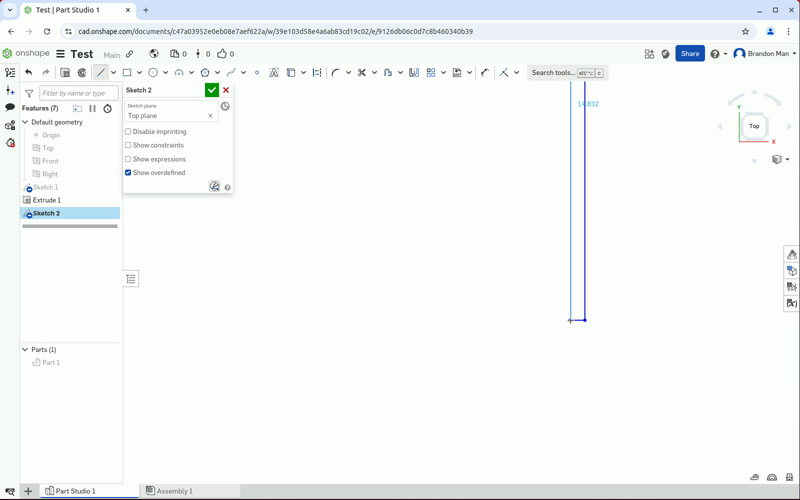
scroll(6)
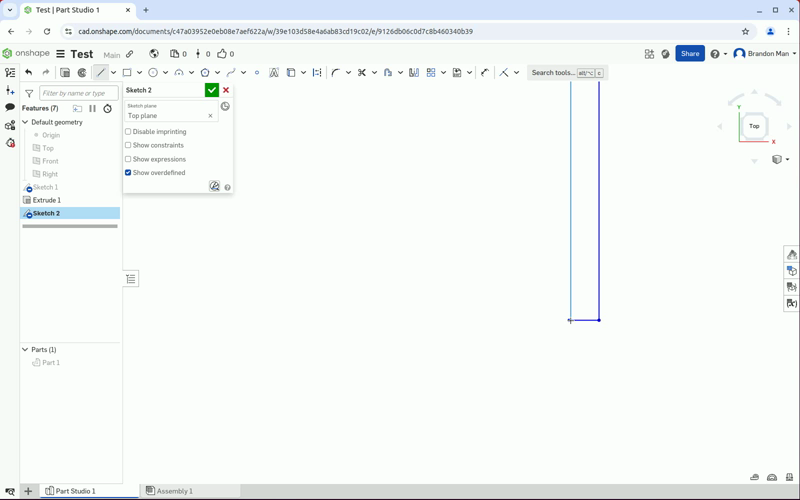
key_up(shift)
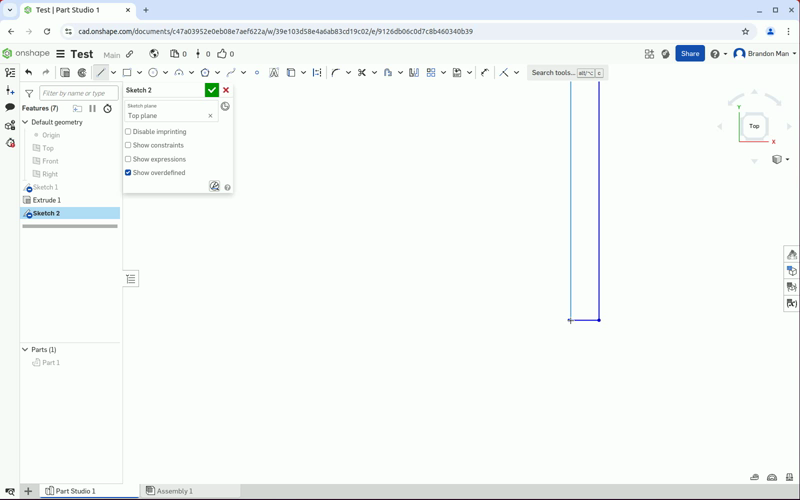
click(570, 320)
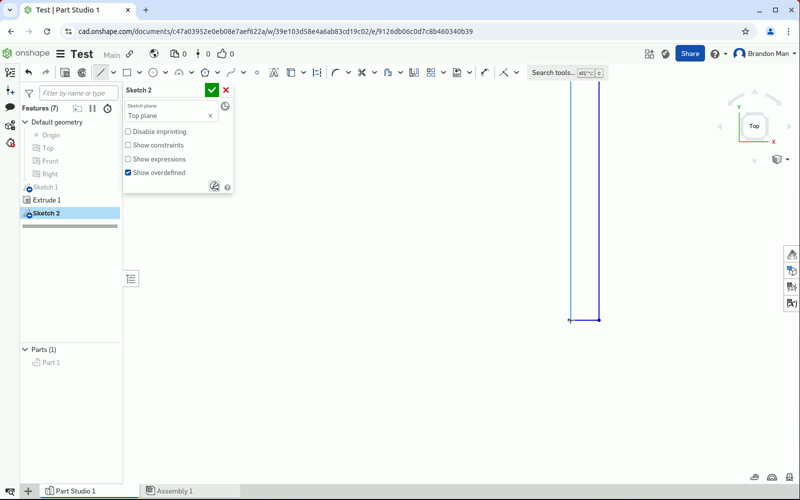
scroll(-6)
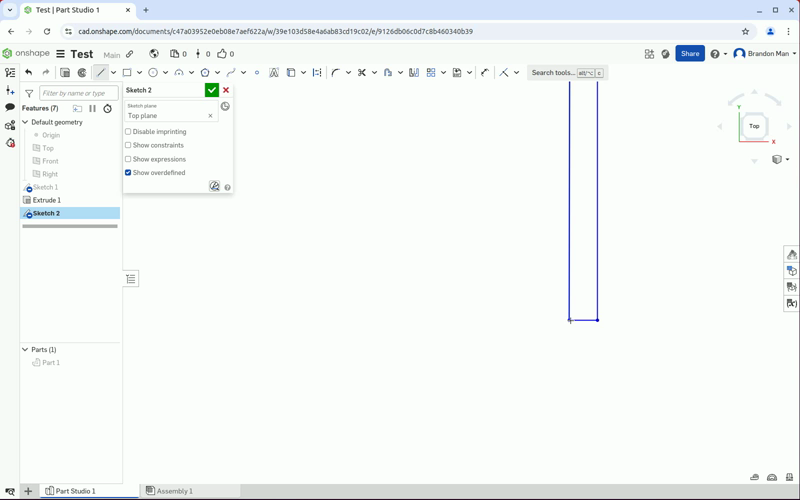
scroll(-6)
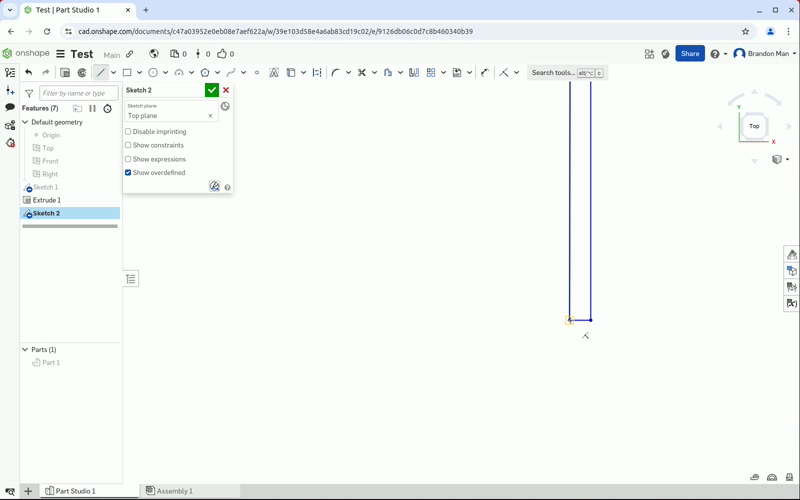
scroll(-6)
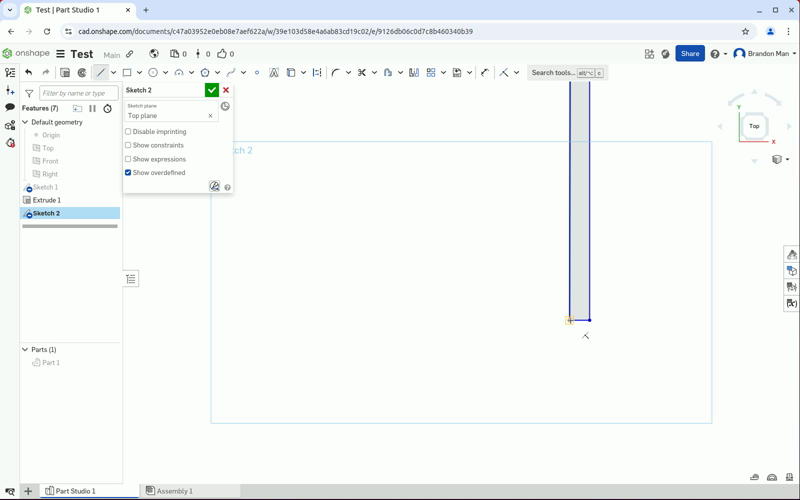
scroll(-6)
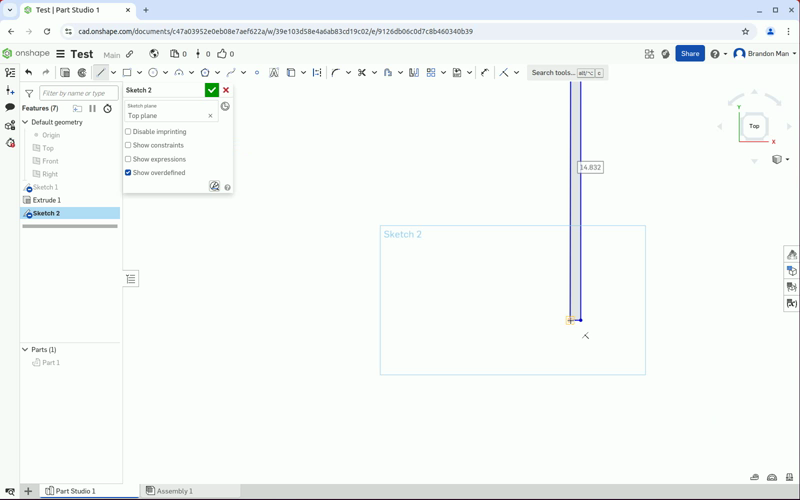
scroll(-6)
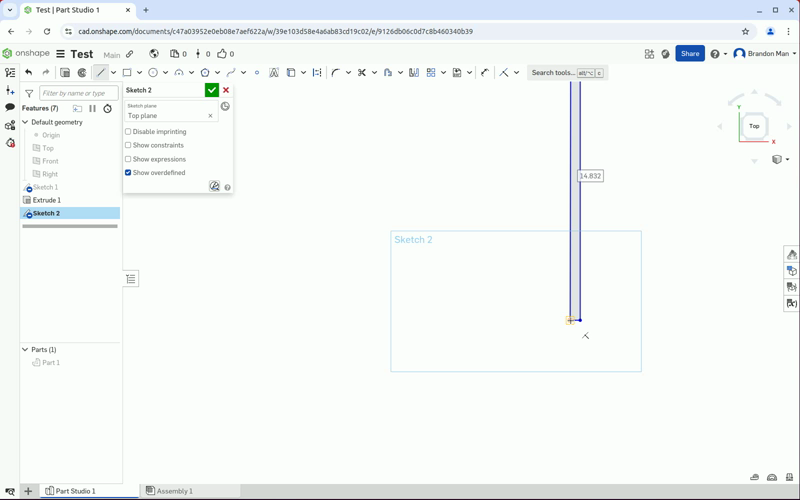
scroll(-6)
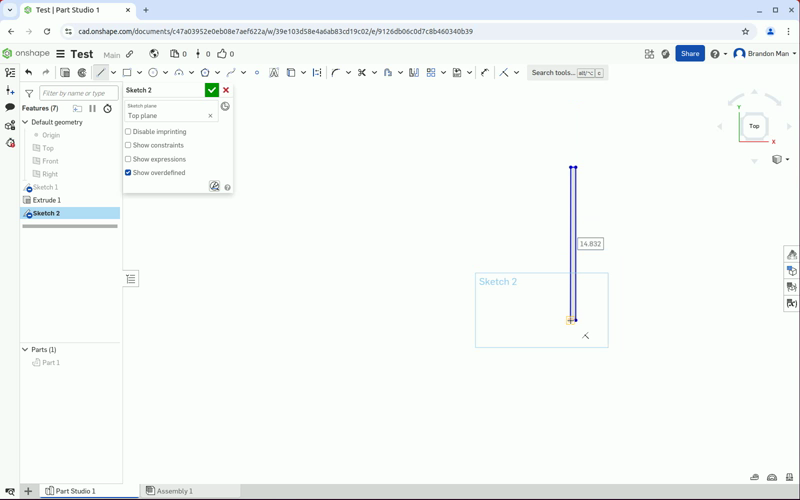
scroll(-6)
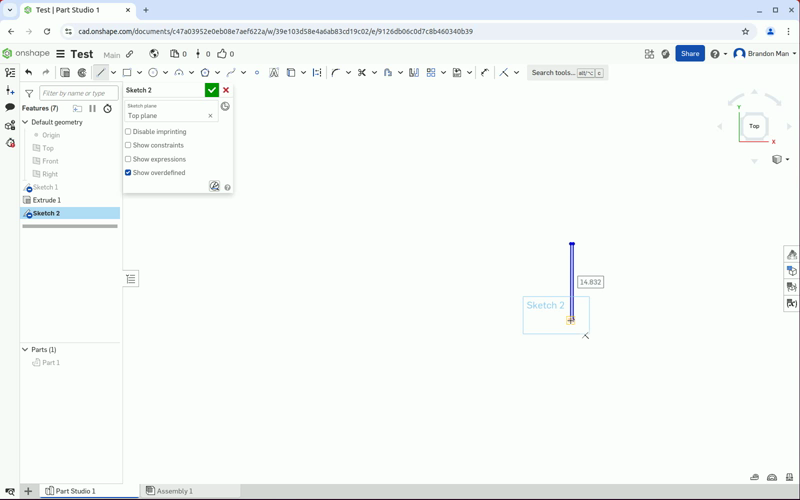
key(esc)
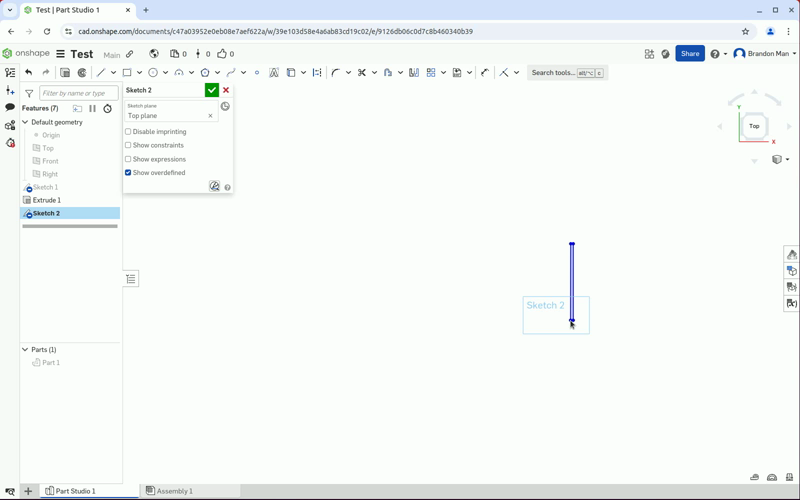
mouse_move(571, 281)
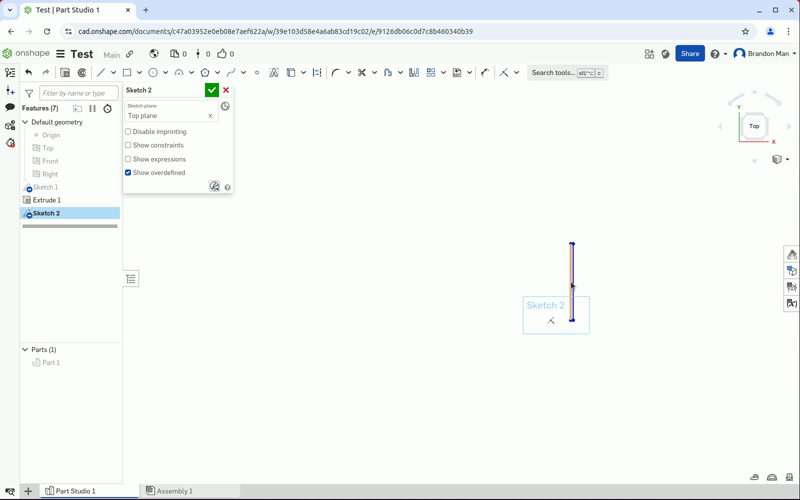
scroll(6)
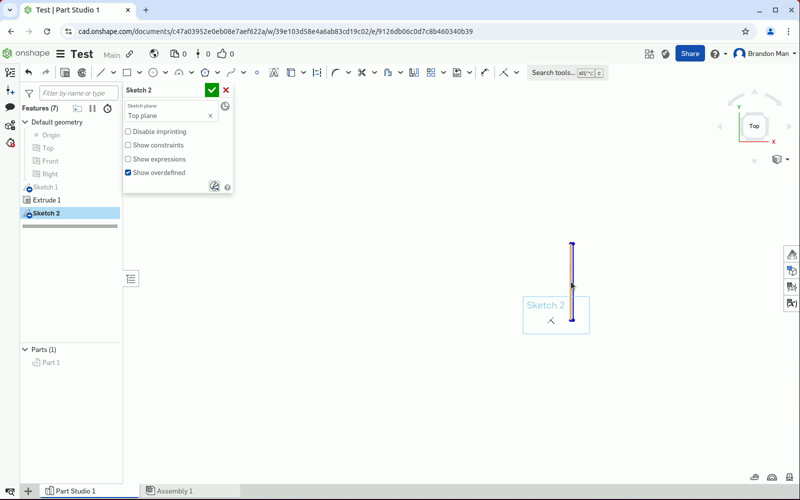
scroll(6)
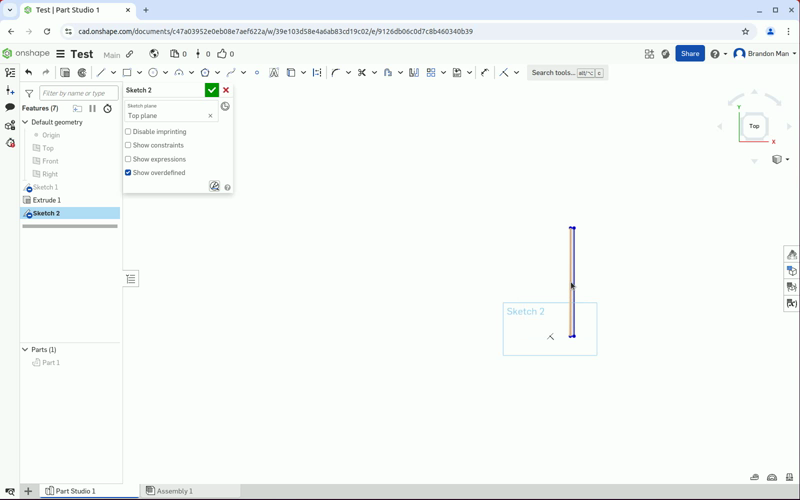
scroll(6)
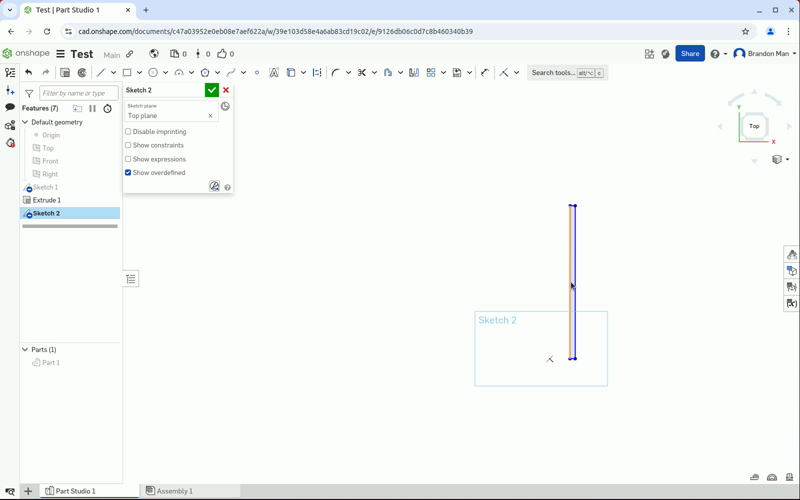
scroll(6)
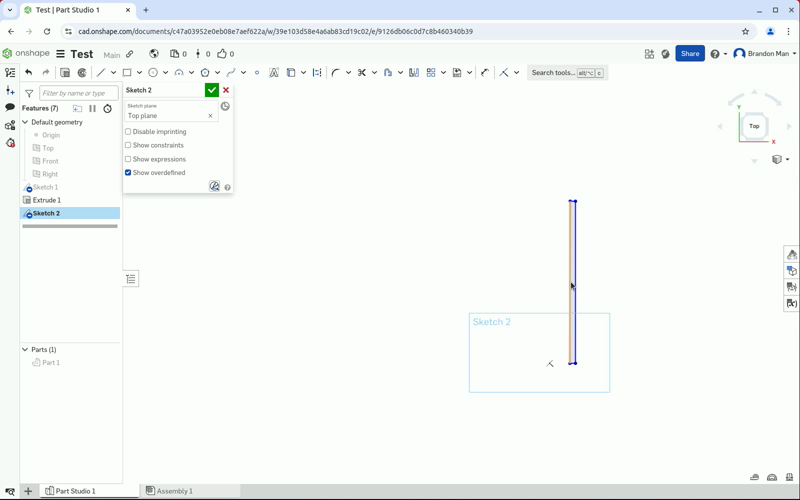
scroll(6)
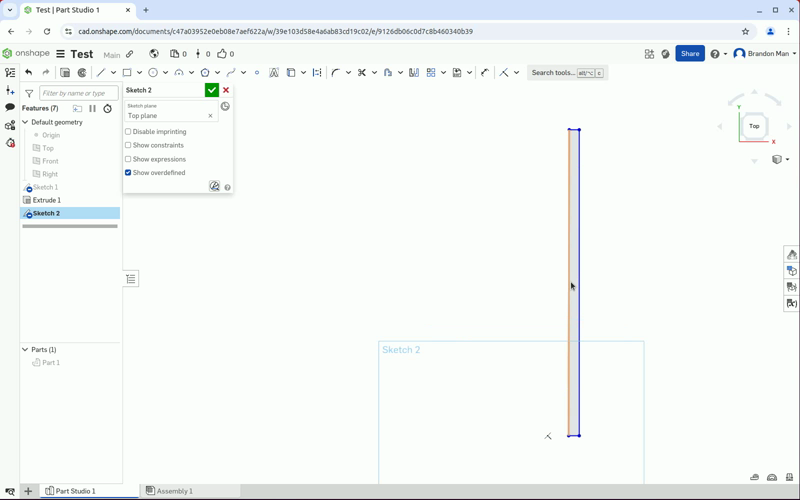
scroll(6)
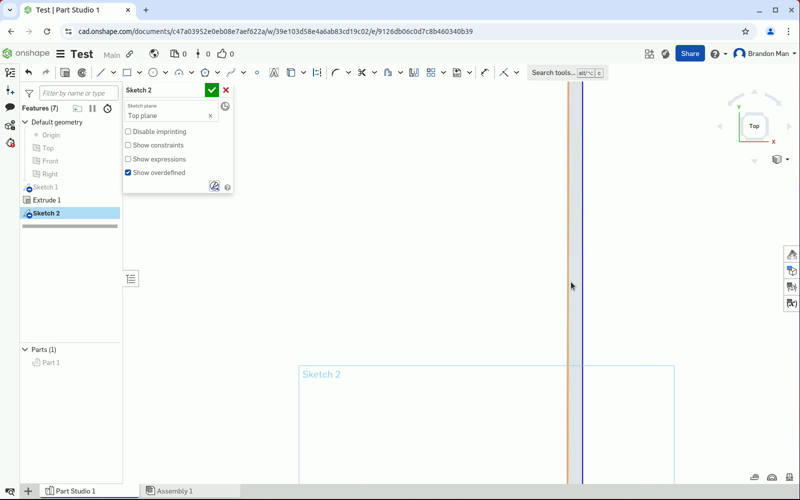
scroll(6)
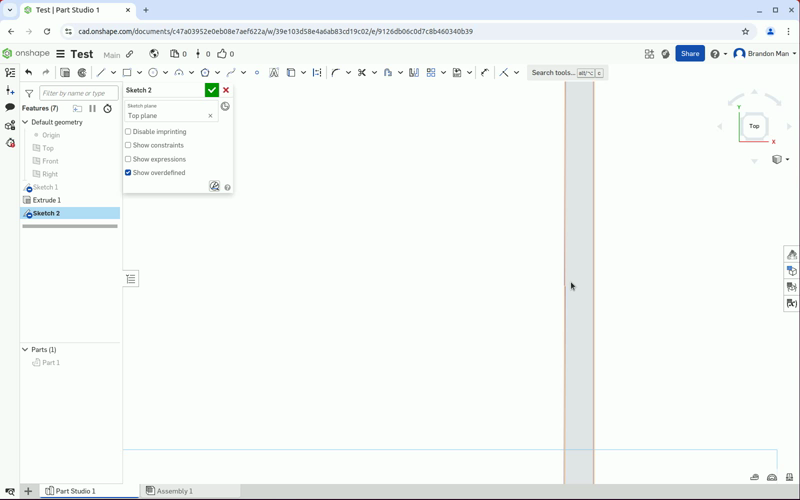
click(571, 281)
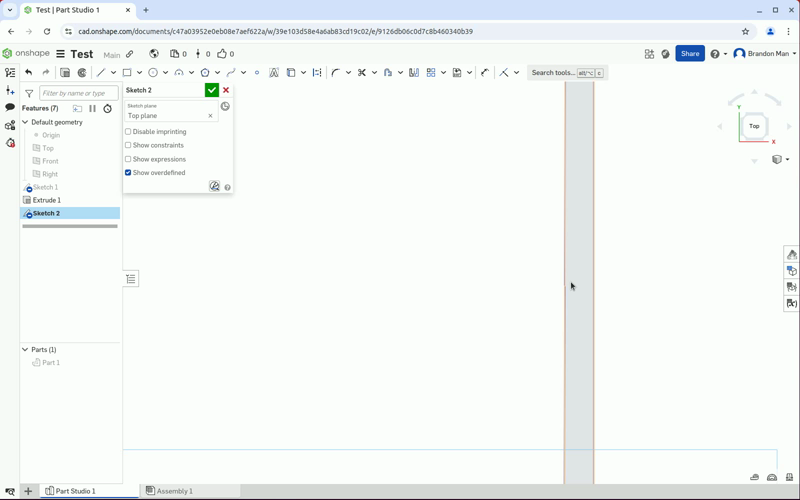
scroll(-6)
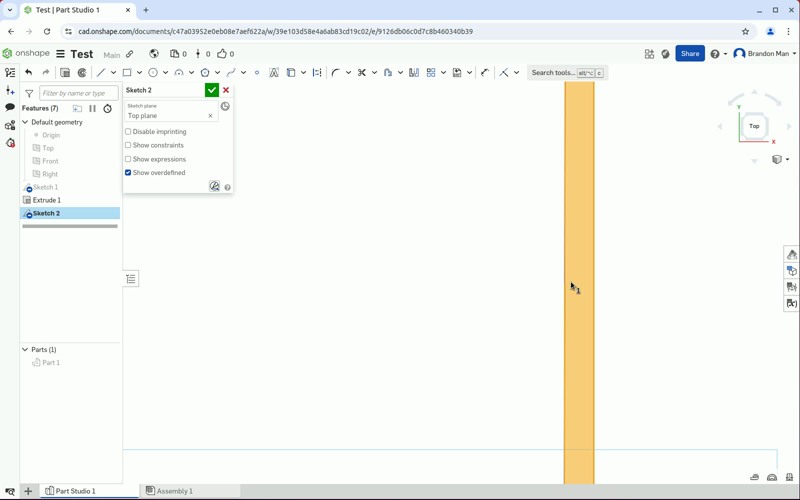
scroll(-6)
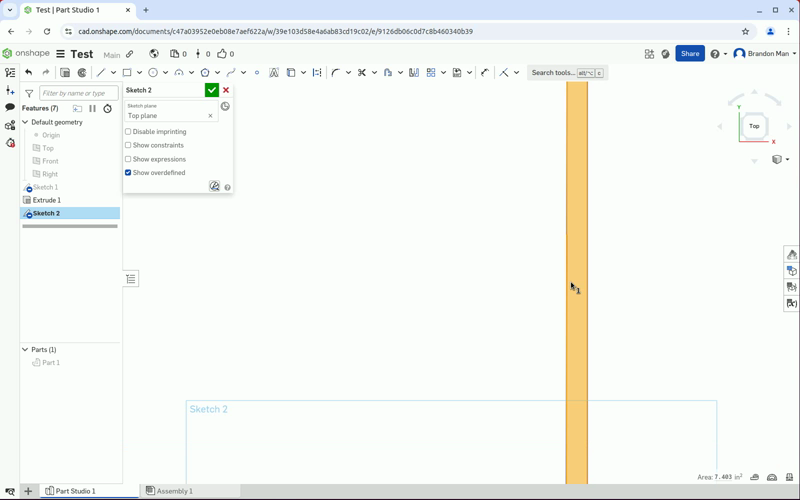
scroll(-6)
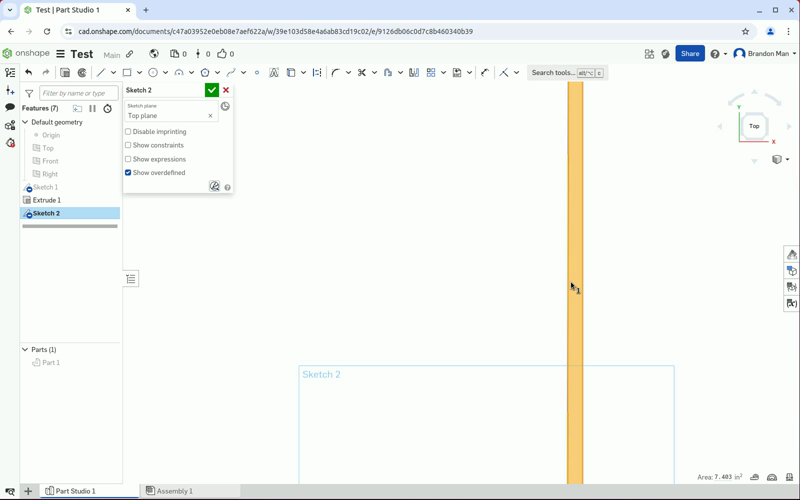
scroll(-6)
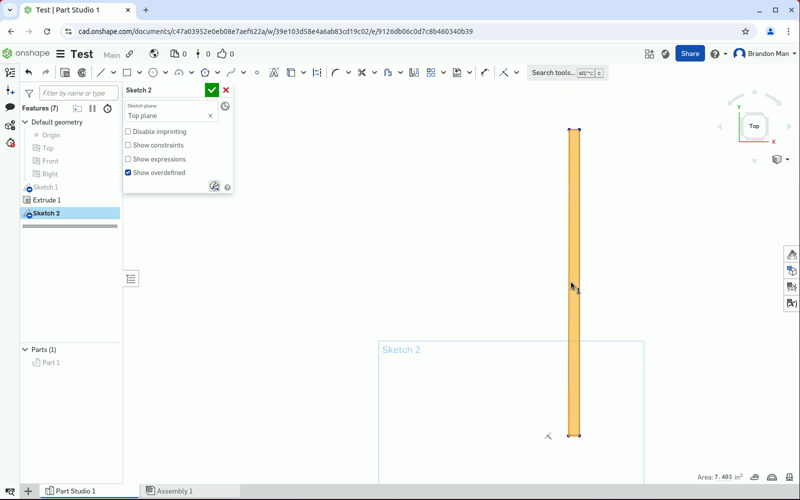
scroll(-6)
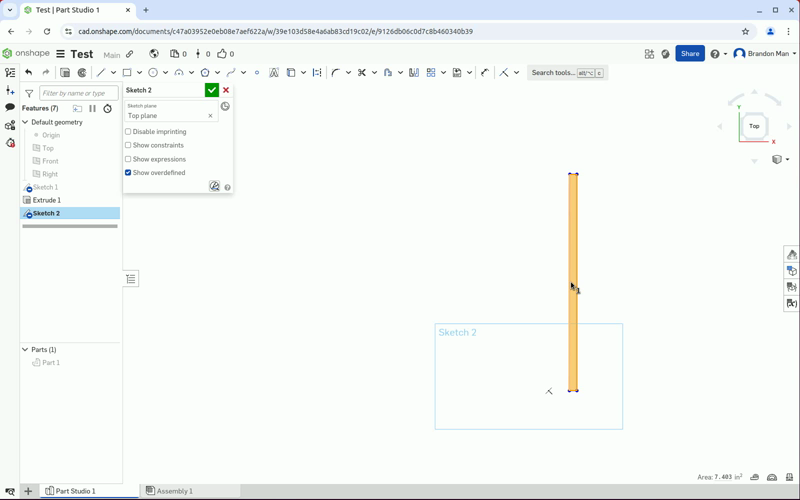
scroll(-6)
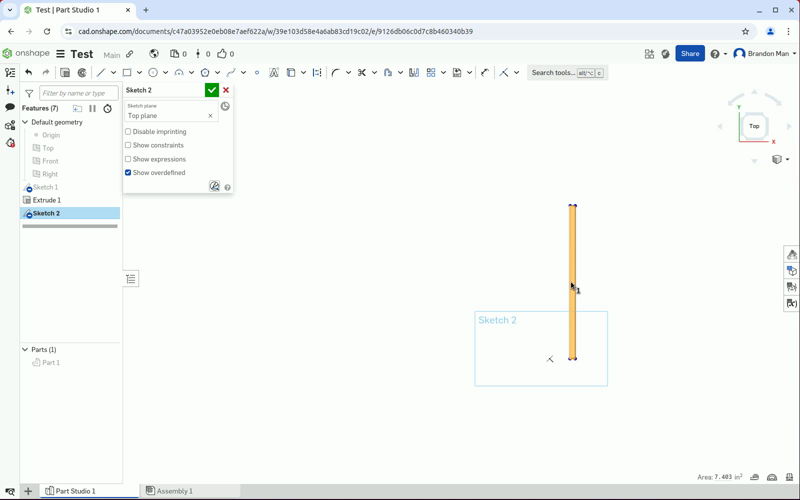
scroll(-6)
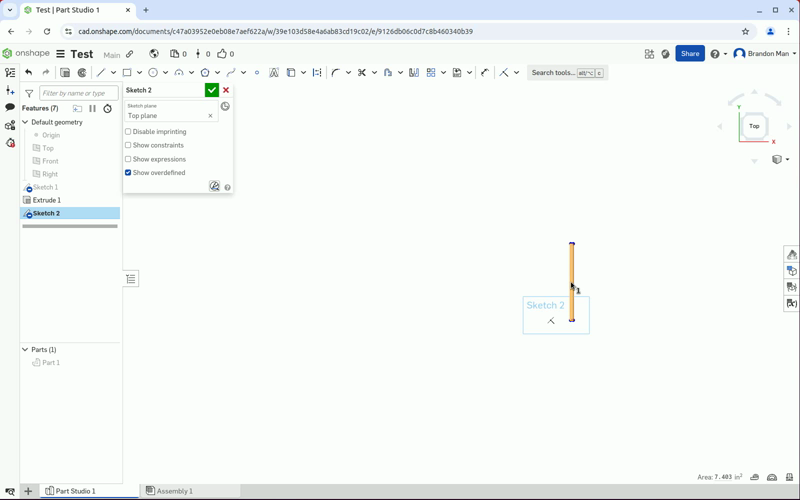
mouse_move(73, 352)
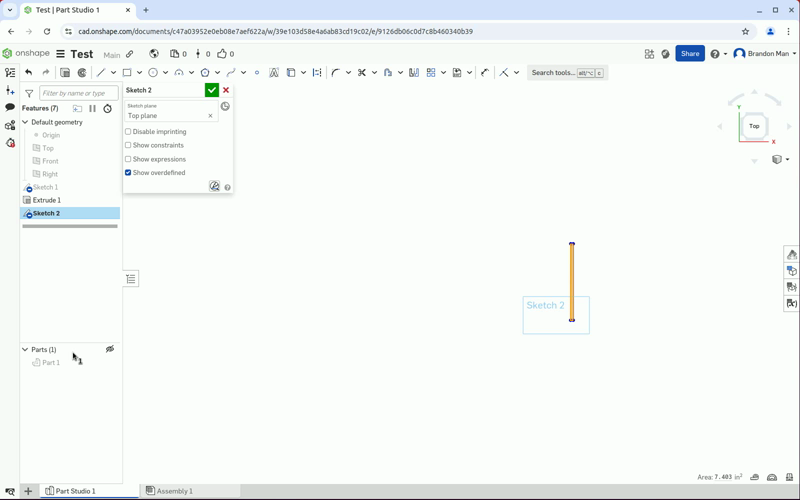
key(shift+y)
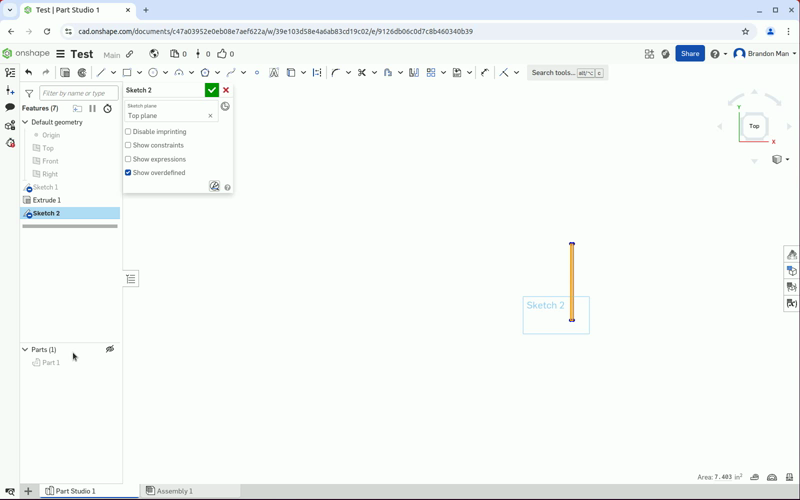
key(shift+e)
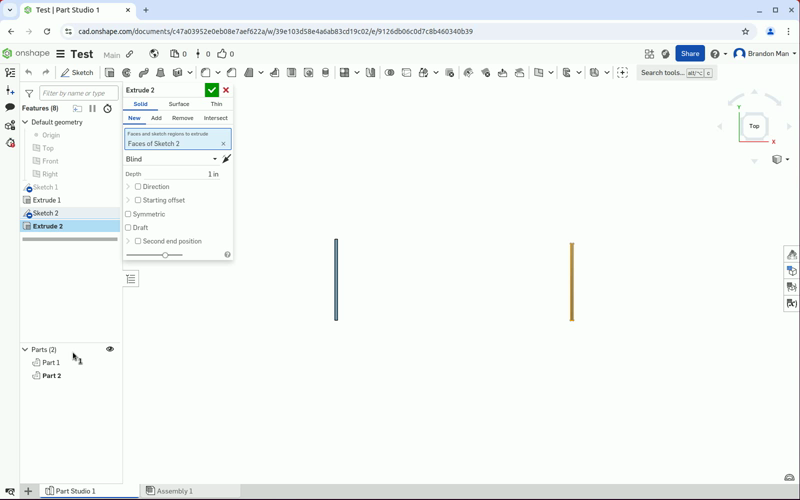
mouse_move(143, 106)
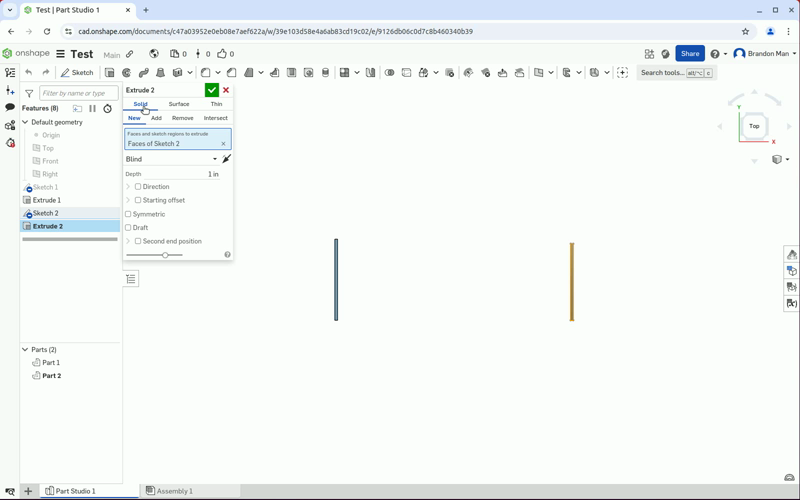
click(143, 106)
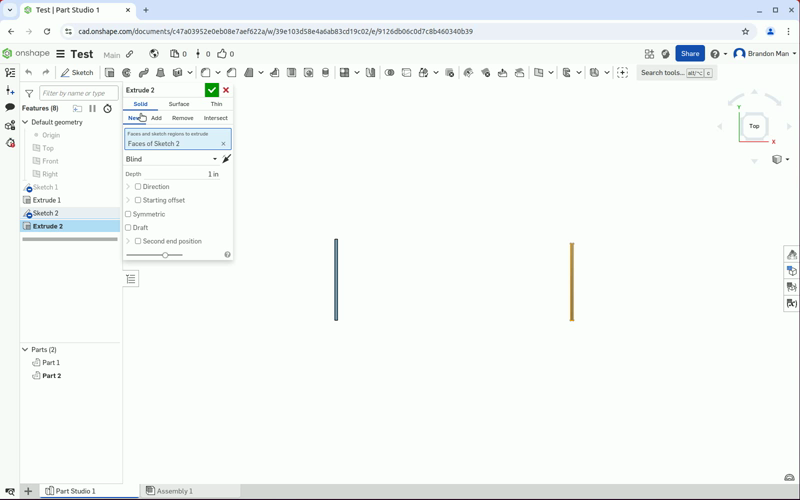
mouse_move(137, 120)
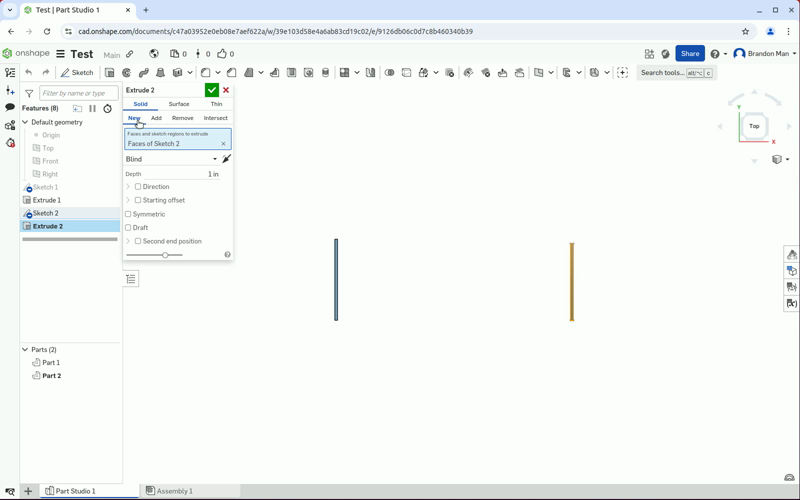
click(137, 120)
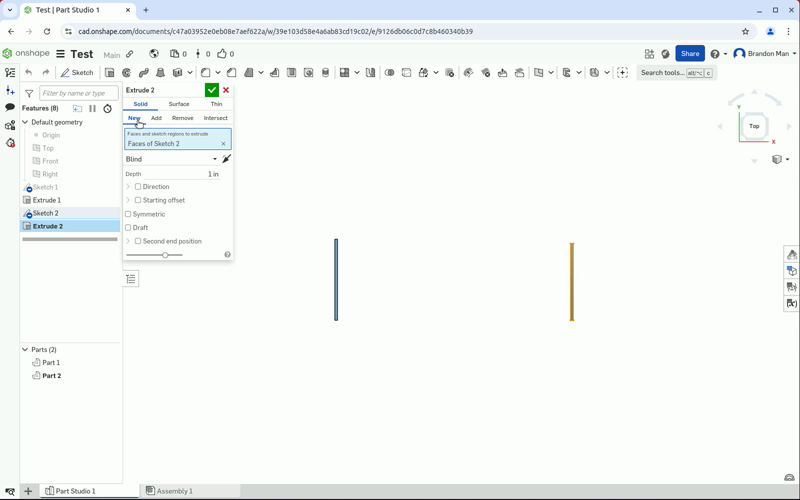
key(tab, 4)
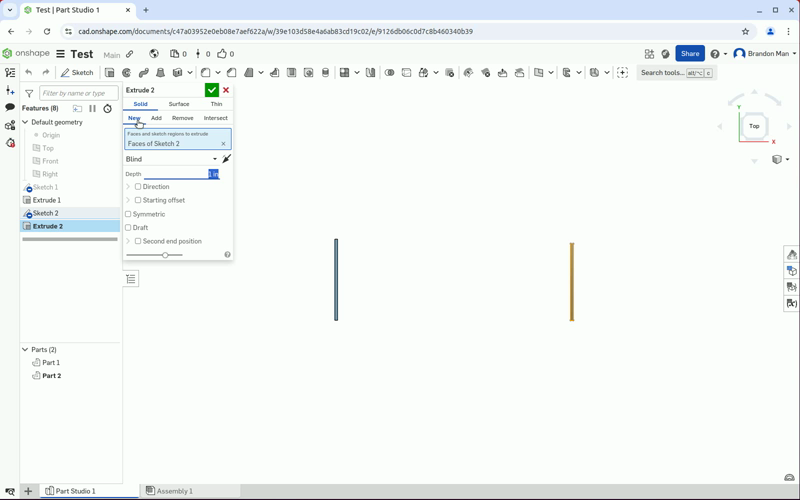
text(20.22)
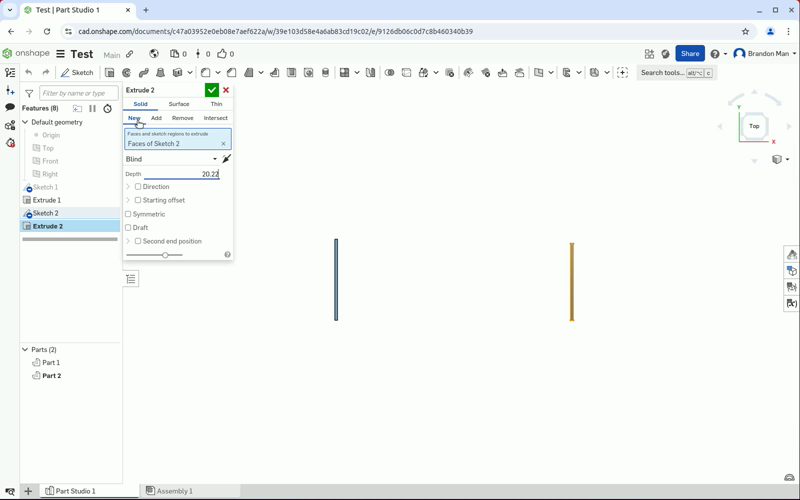
key(enter)
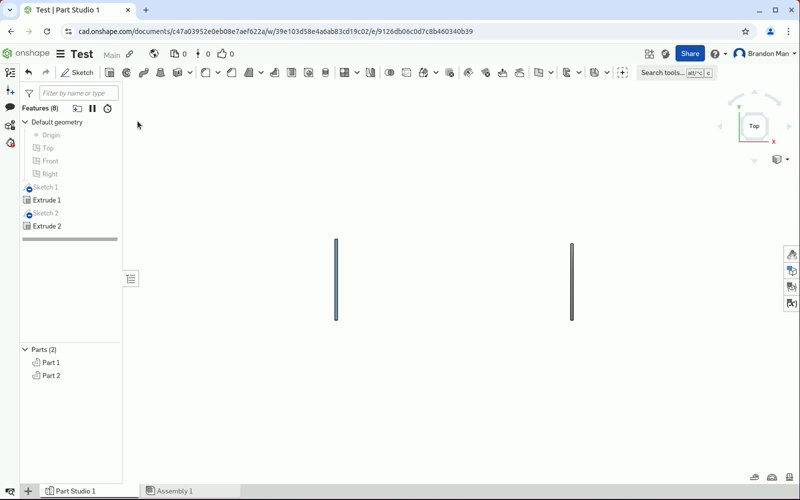
key(shift+h)
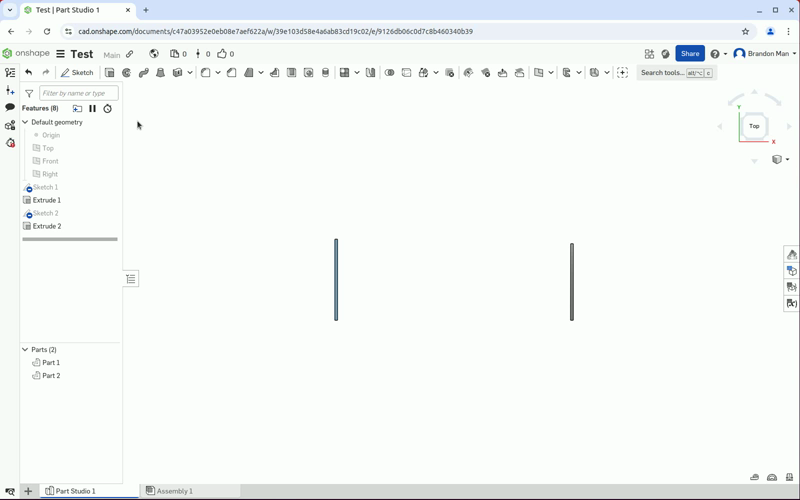
key(shift+h)
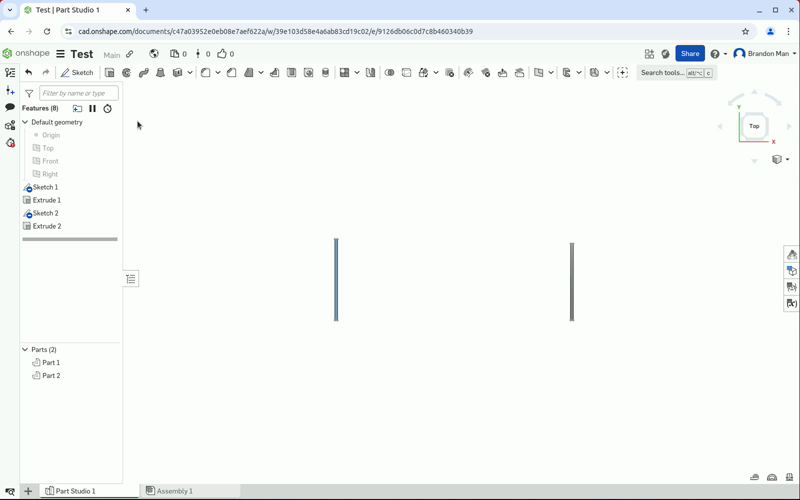
key(shift+7)
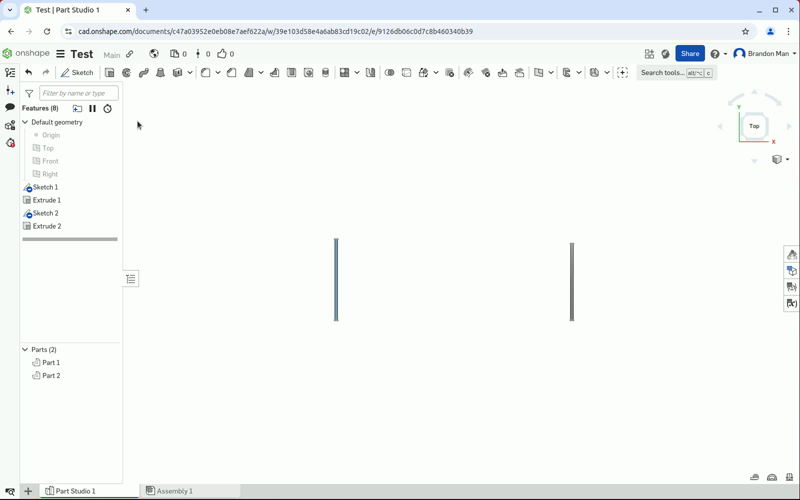
key(up, 3)
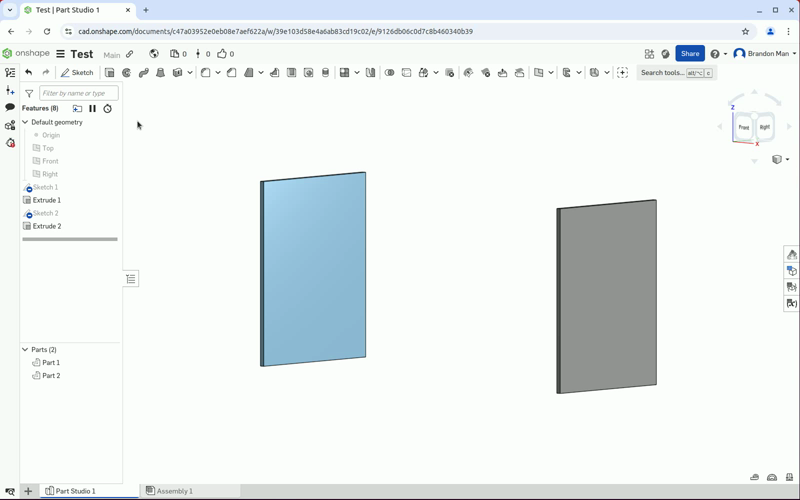
key(left, 3)
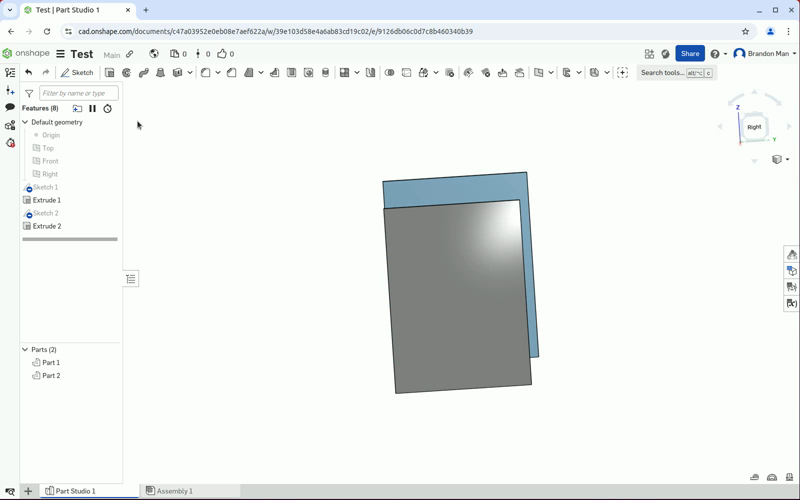
key(right, 3)
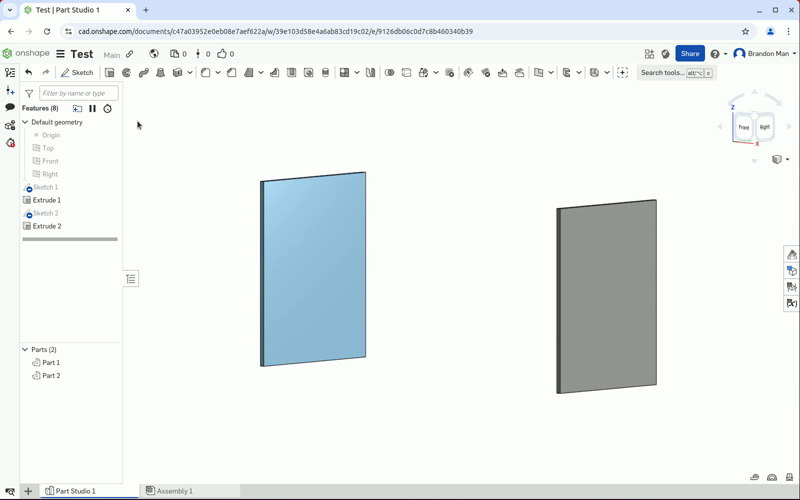
key(down, 3)
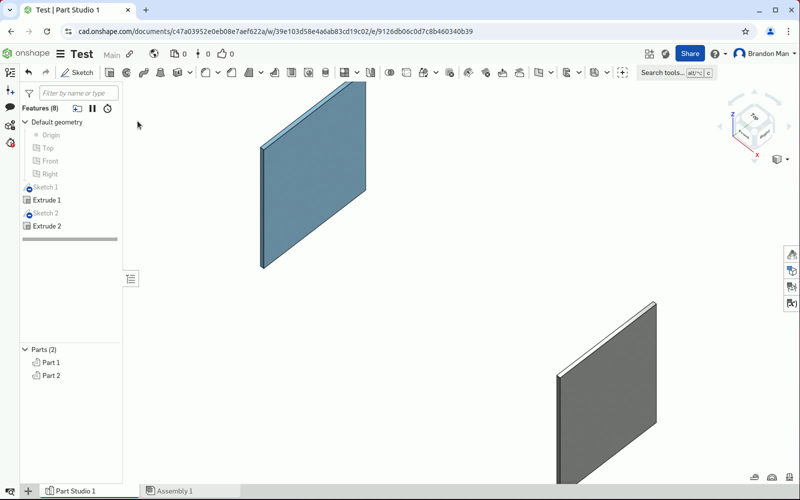
mouse_move(73, 189)
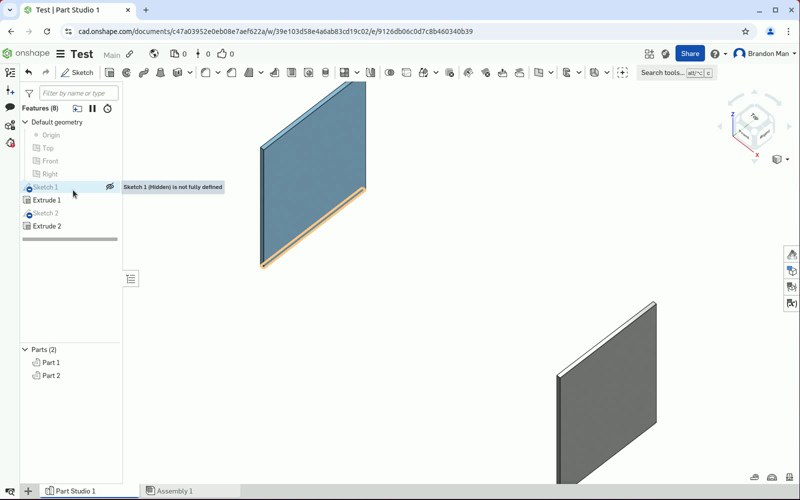
click(73, 189)